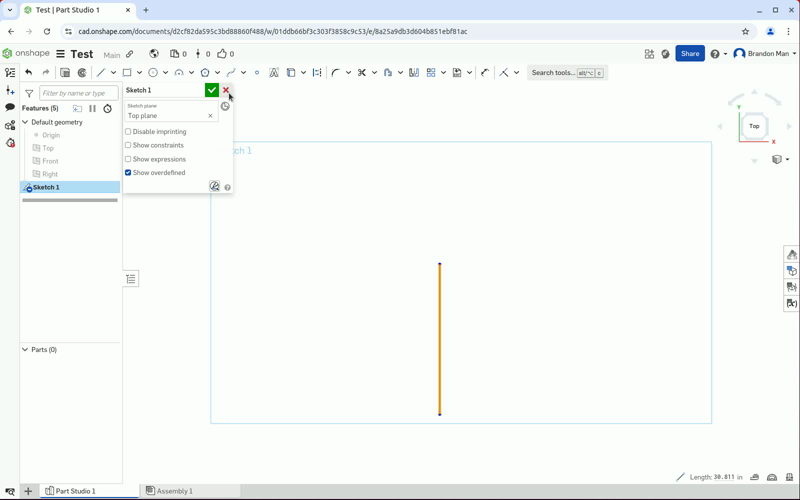
key(shift+h)
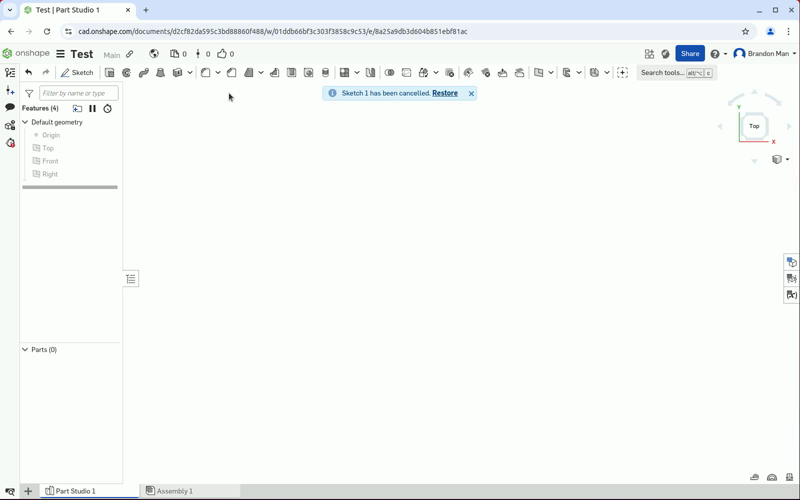
mouse_move(73, 352)
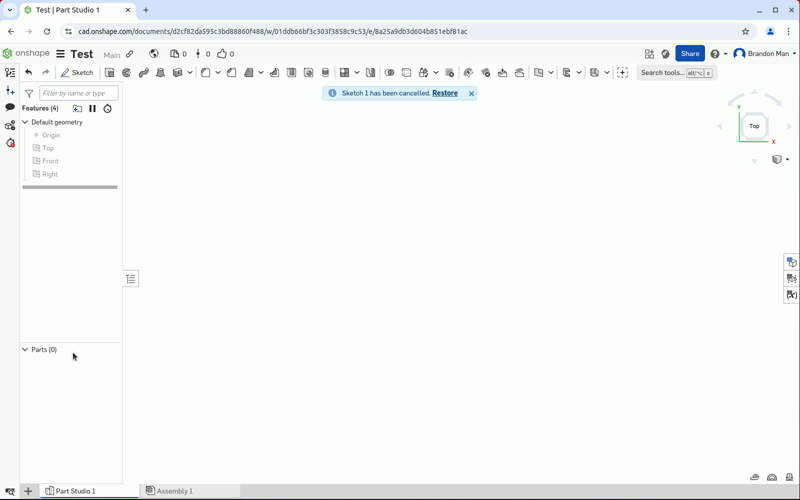
key(y)
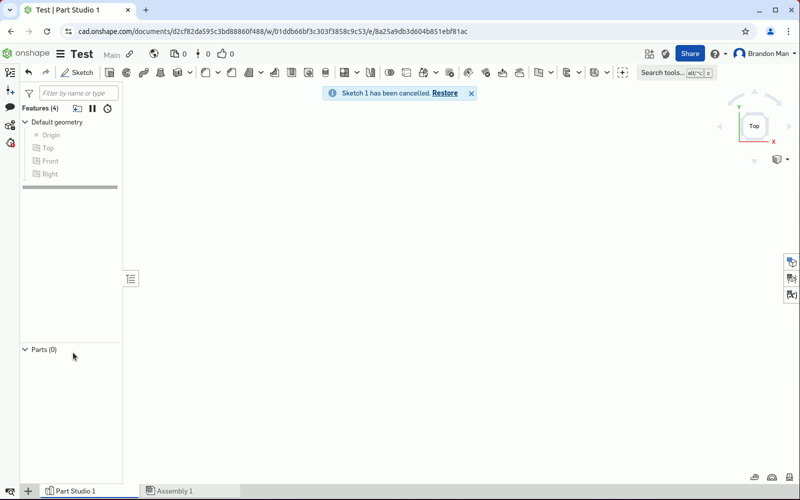
key(shift+p)
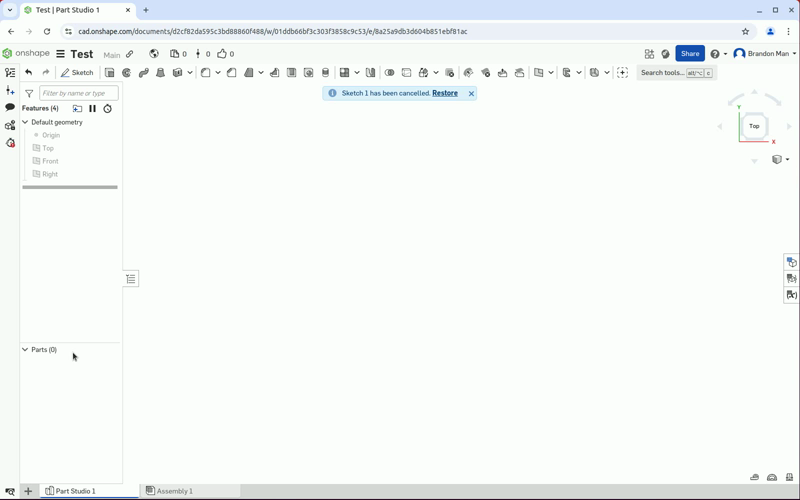
key(space)
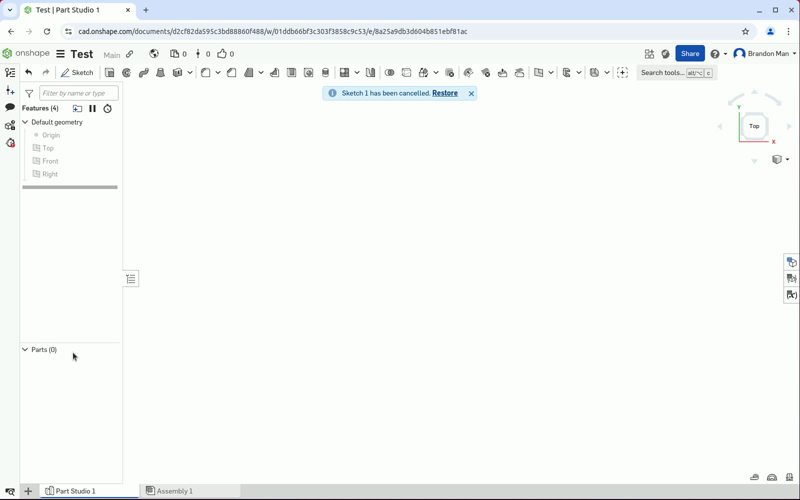
key_down(shift)
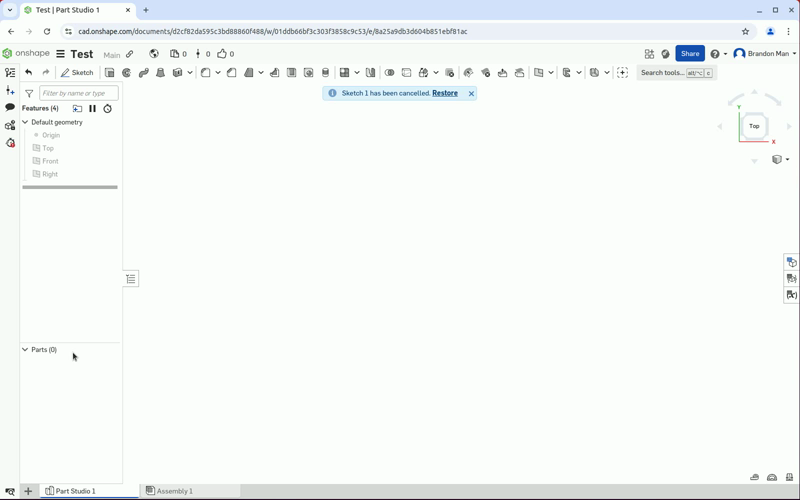
key(up)
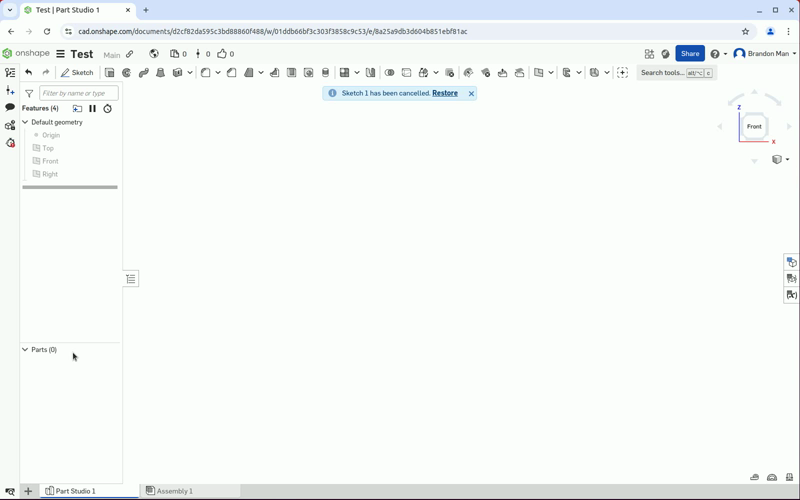
key_up(shift)
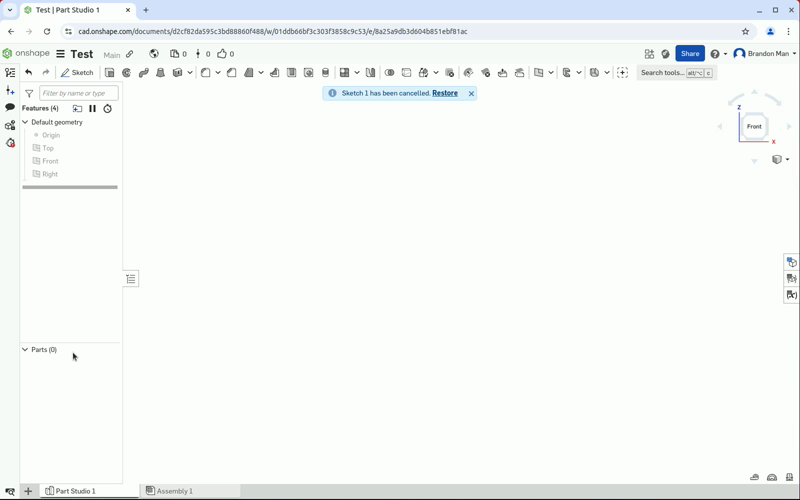
mouse_move(73, 352)
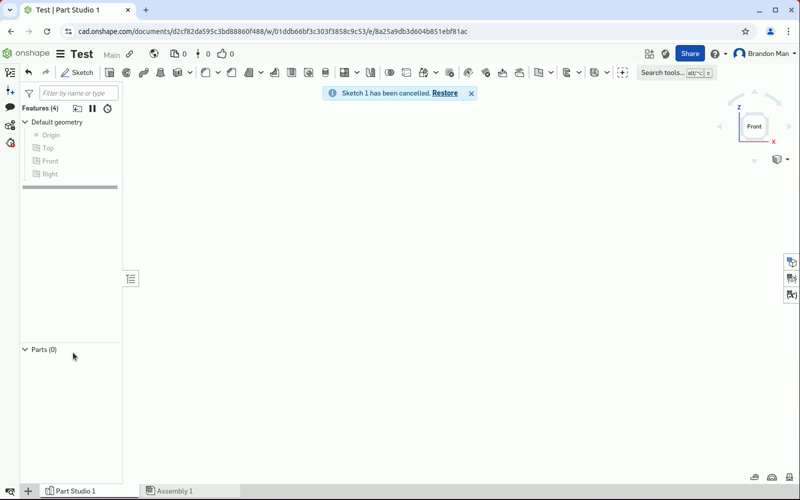
key(shift+y)
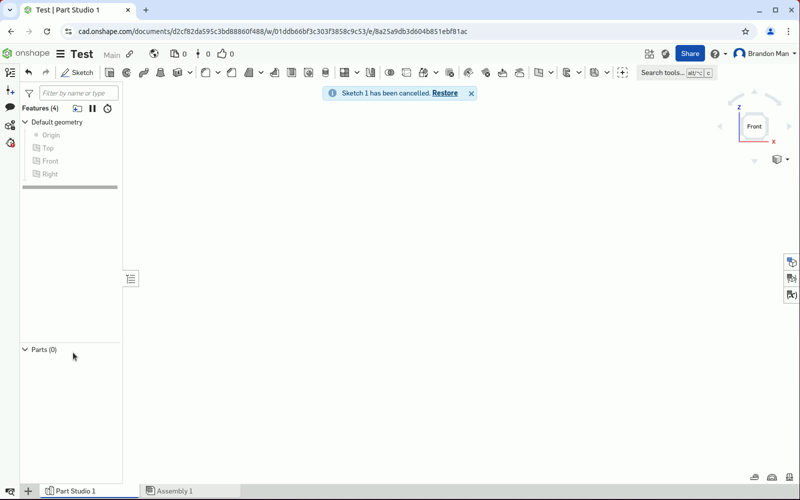
key(shift+s)
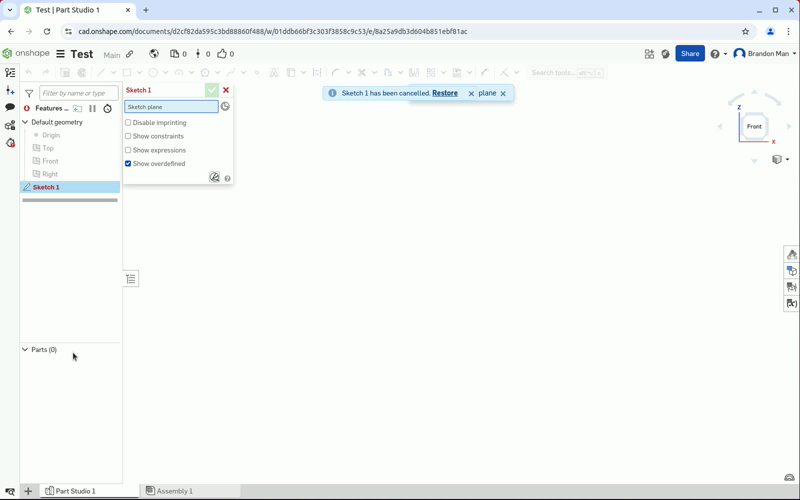
mouse_move(73, 163)
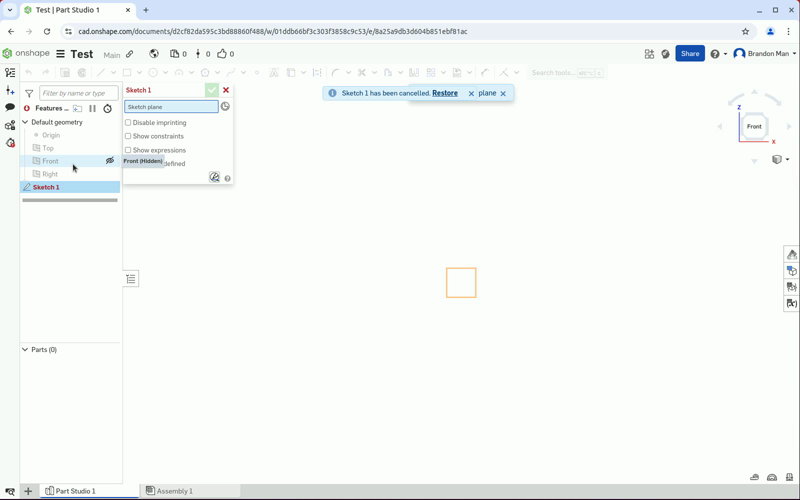
click(73, 163)
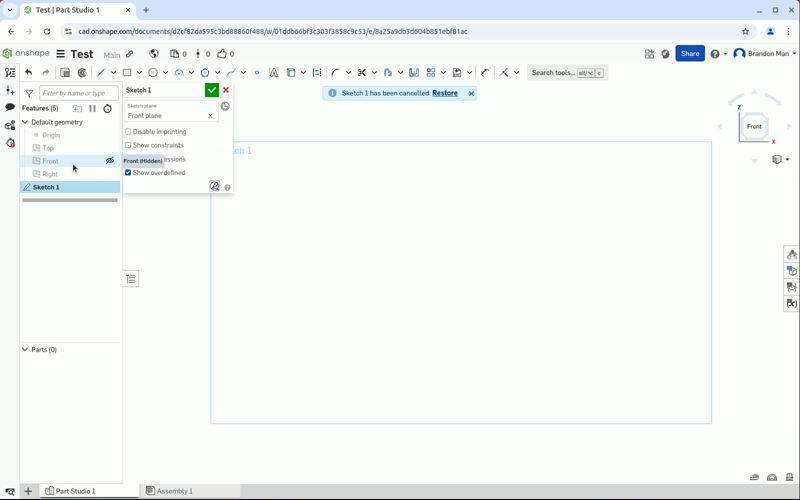
mouse_move(73, 352)
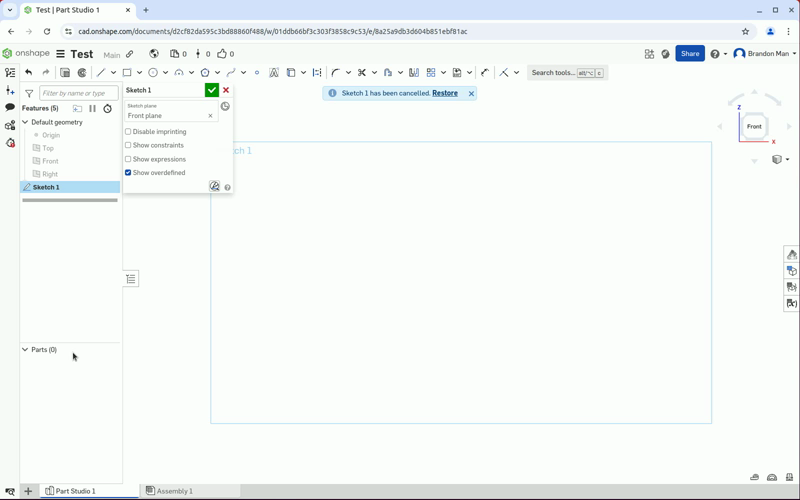
key(y)
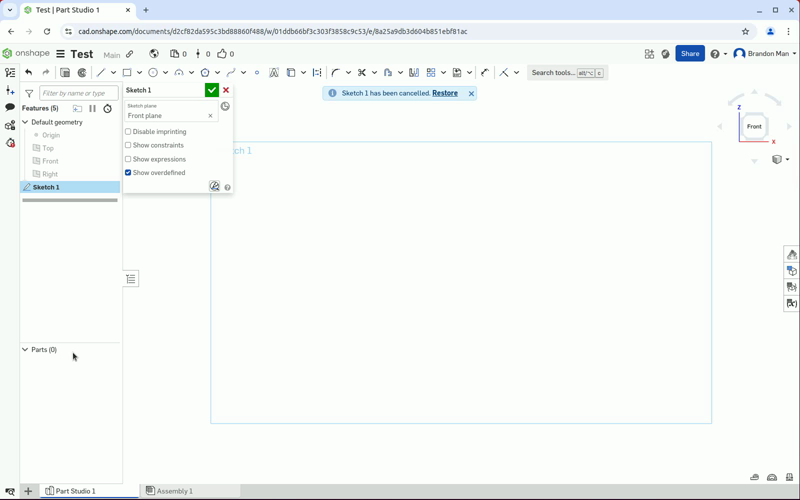
key(l)
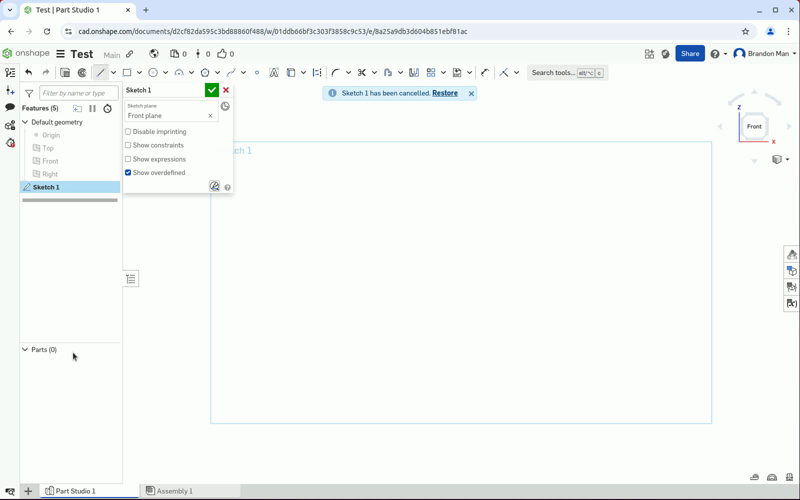
key_down(shift)
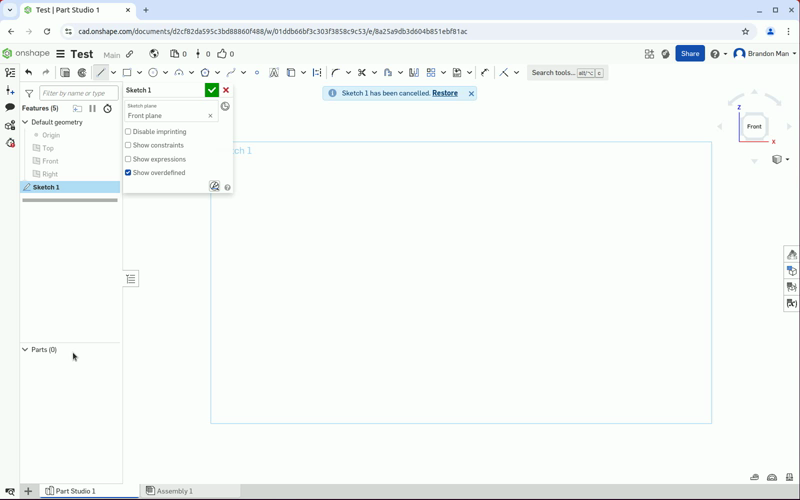
mouse_move(460, 346)
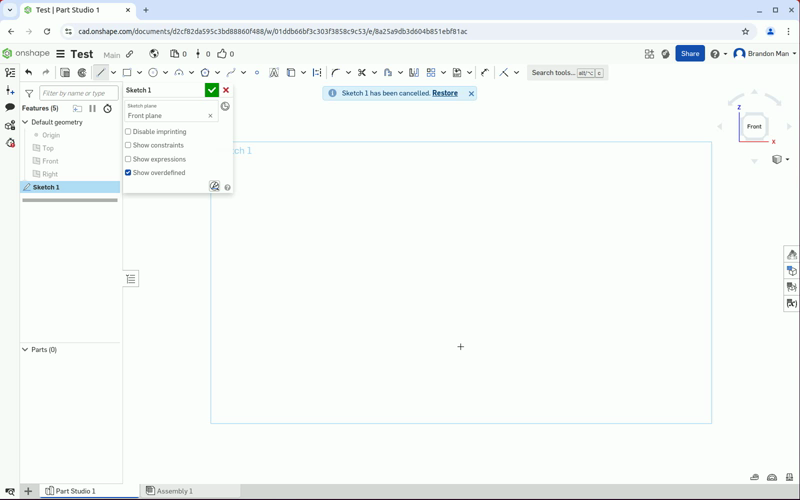
click(460, 346)
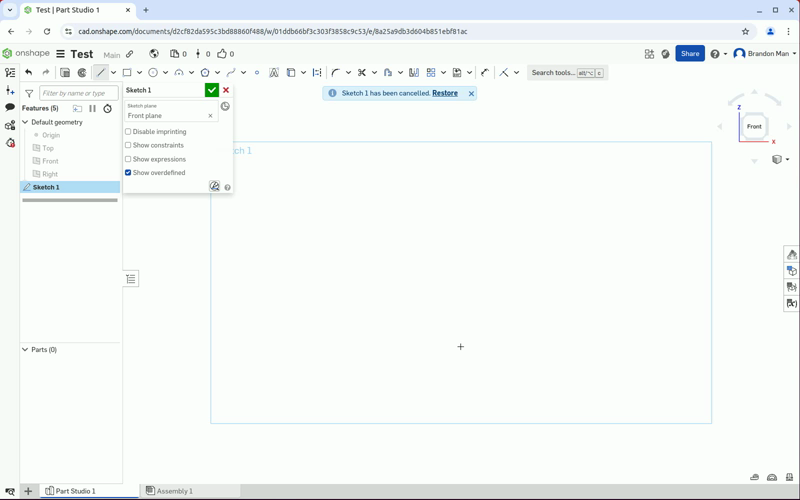
key_up(shift)
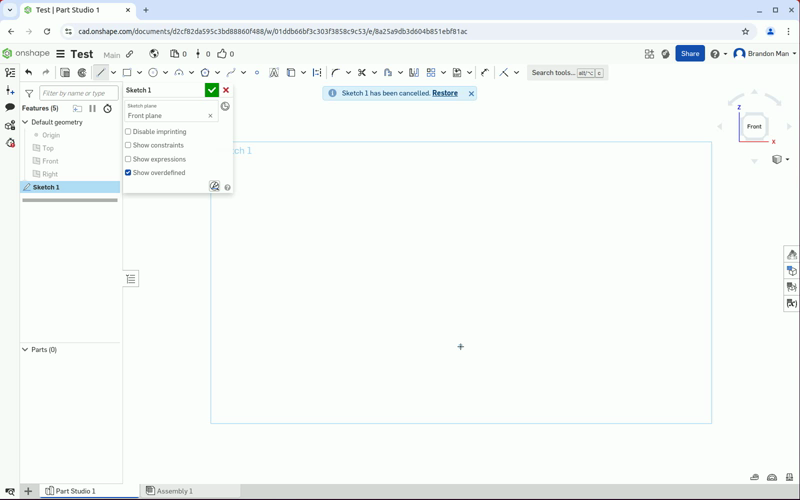
key_down(shift)
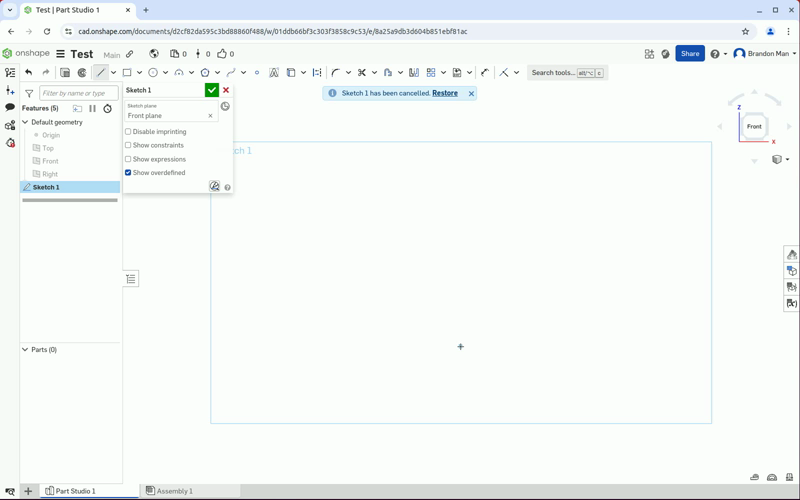
mouse_move(543, 394)
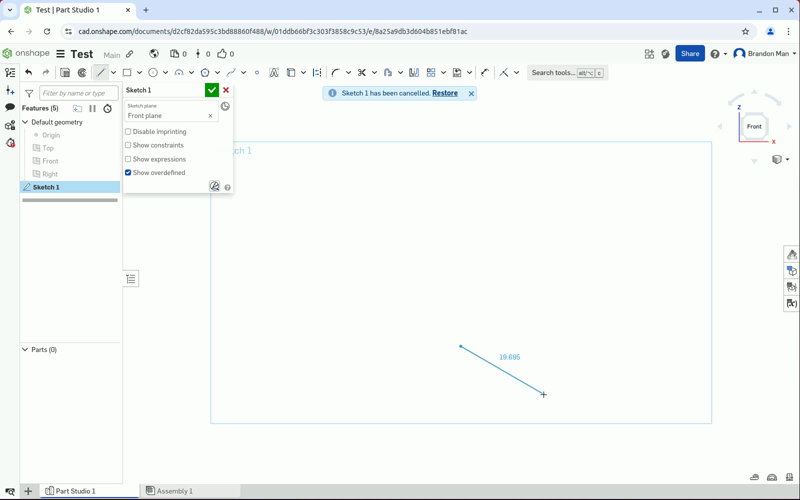
click(543, 394)
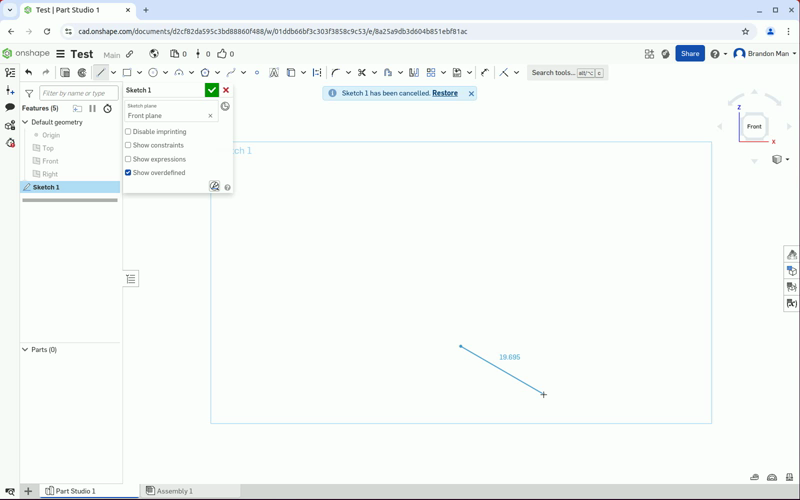
key_up(shift)
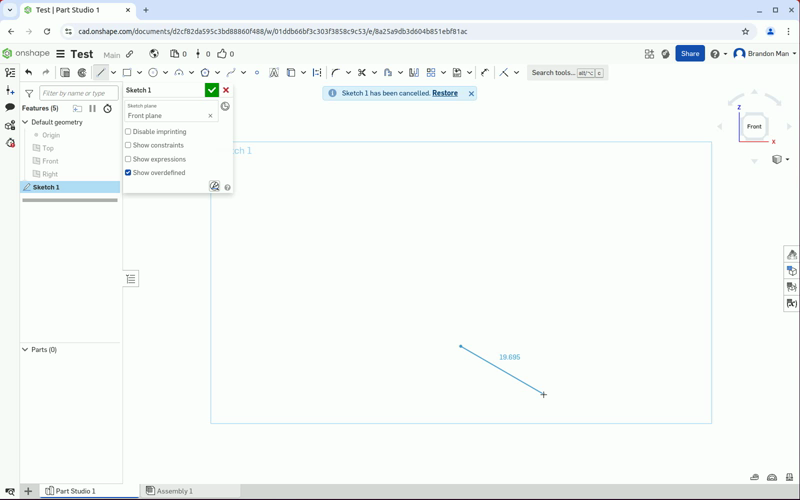
key_down(shift)
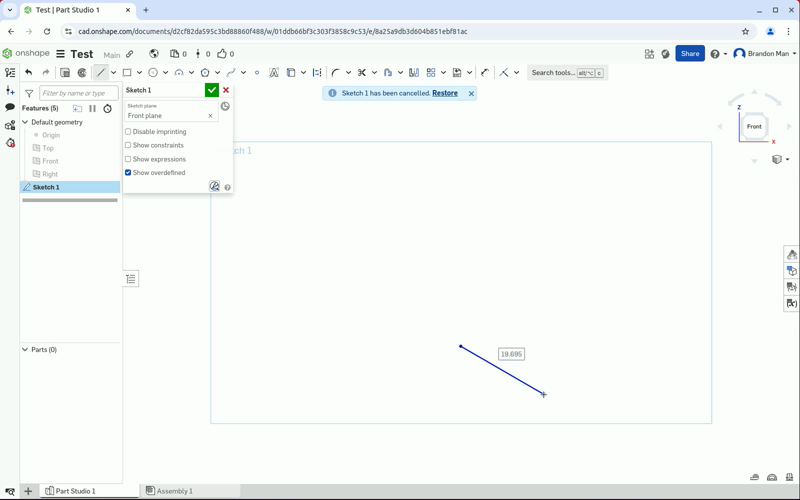
mouse_move(543, 170)
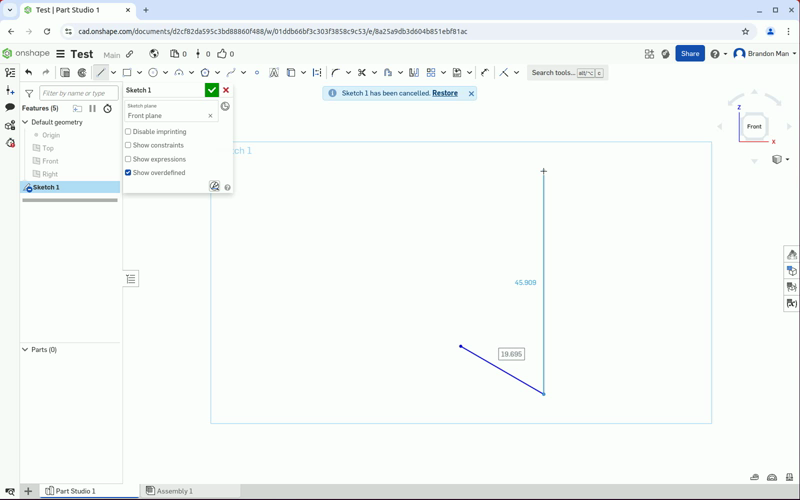
click(543, 170)
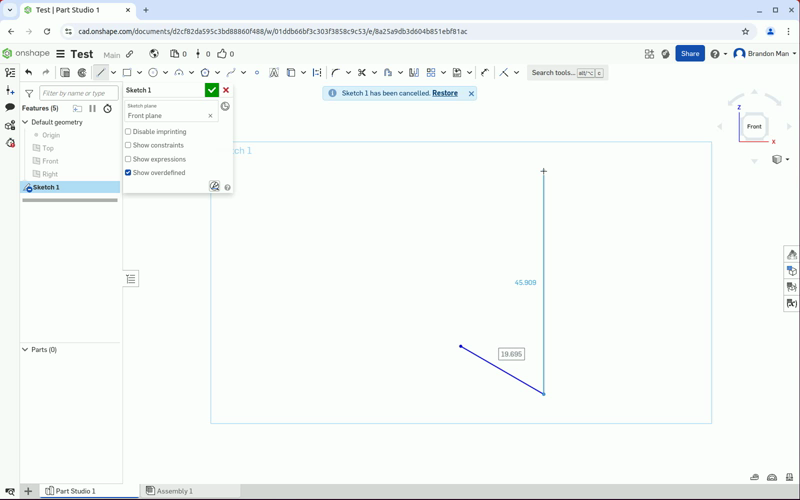
key_up(shift)
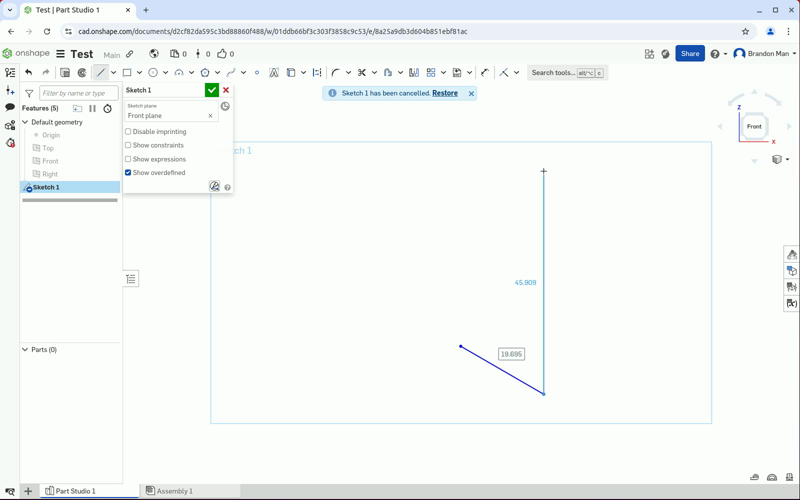
key_down(shift)
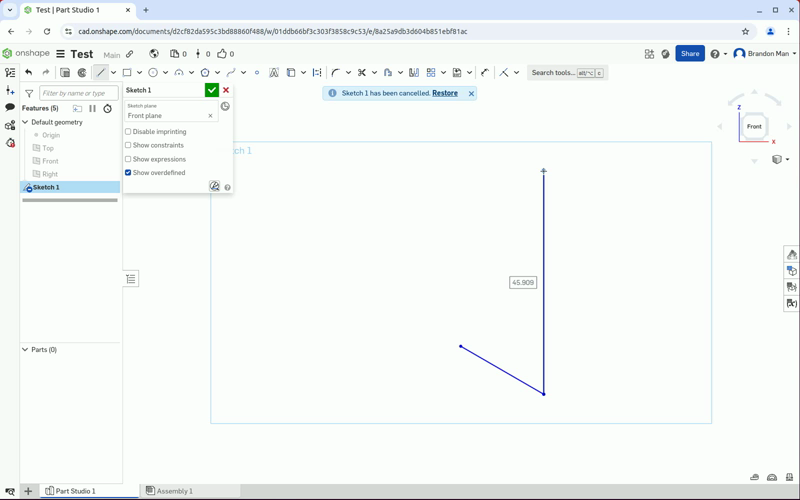
mouse_move(460, 170)
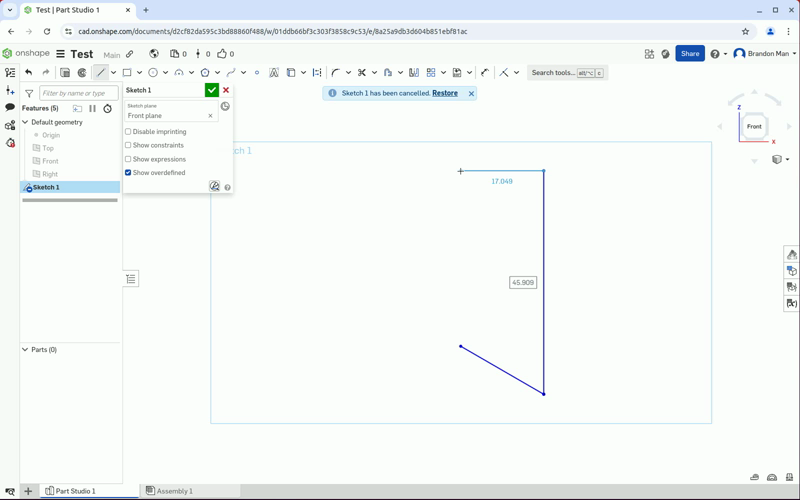
click(460, 170)
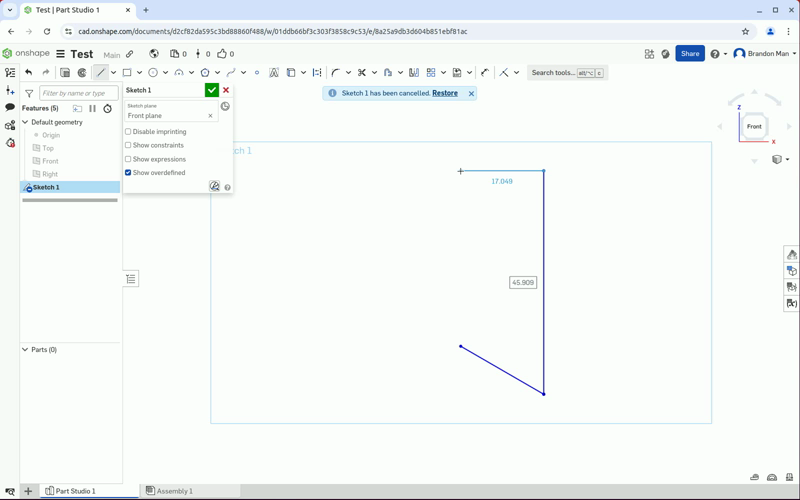
key_up(shift)
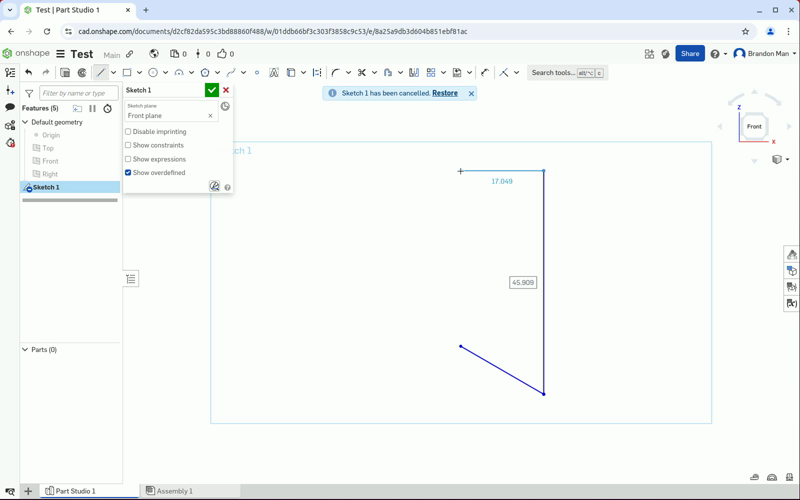
key_down(shift)
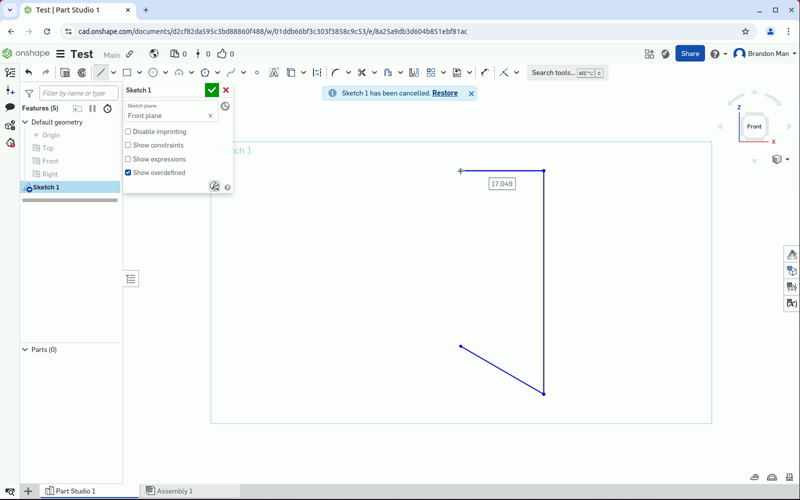
mouse_move(460, 272)
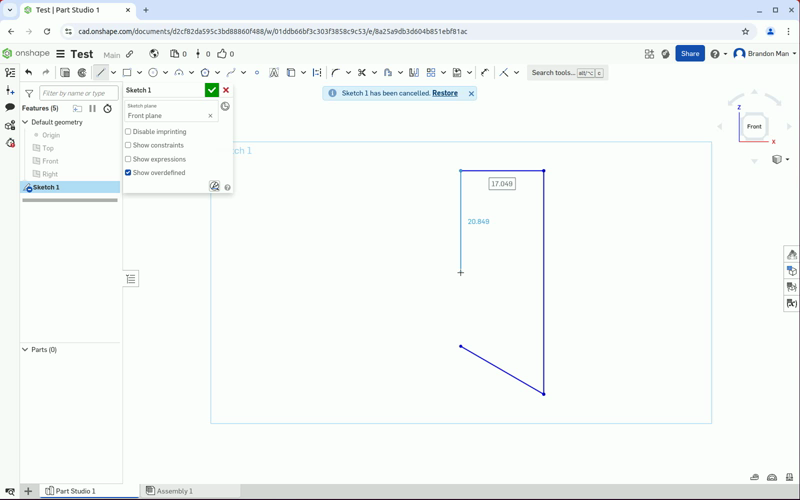
click(460, 272)
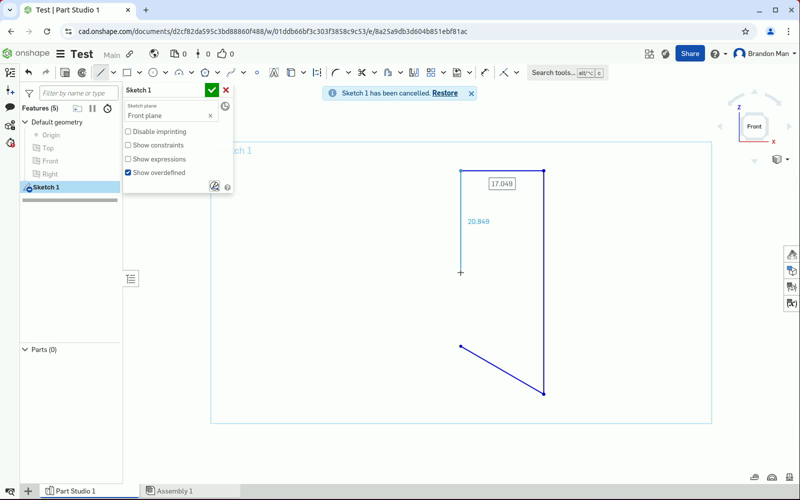
key_up(shift)
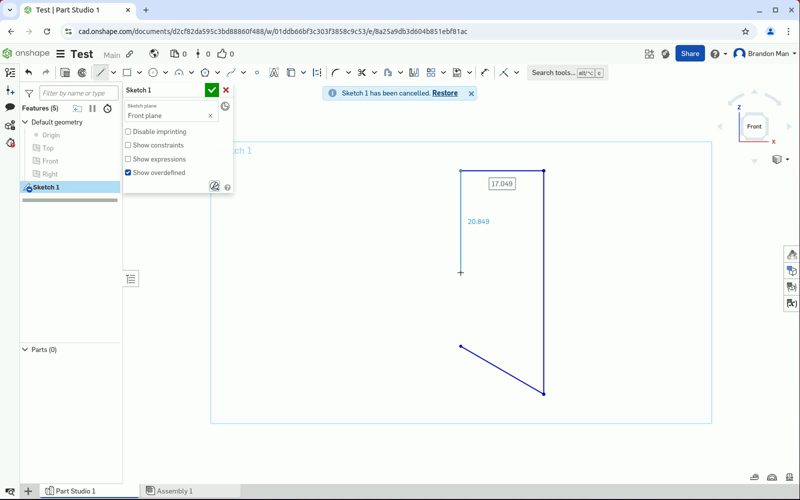
key_down(shift)
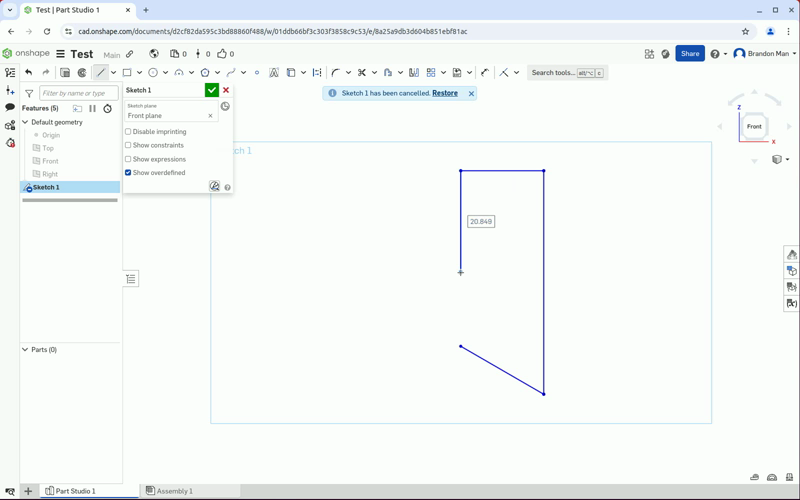
mouse_move(490, 272)
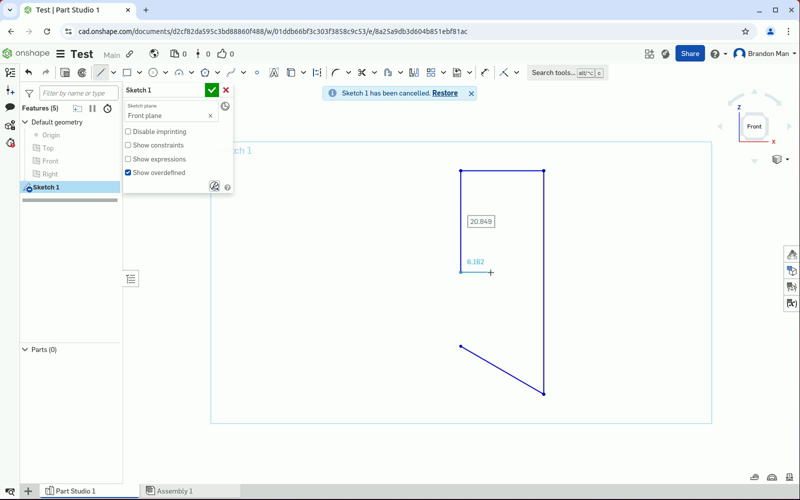
mouse_move(460, 322)
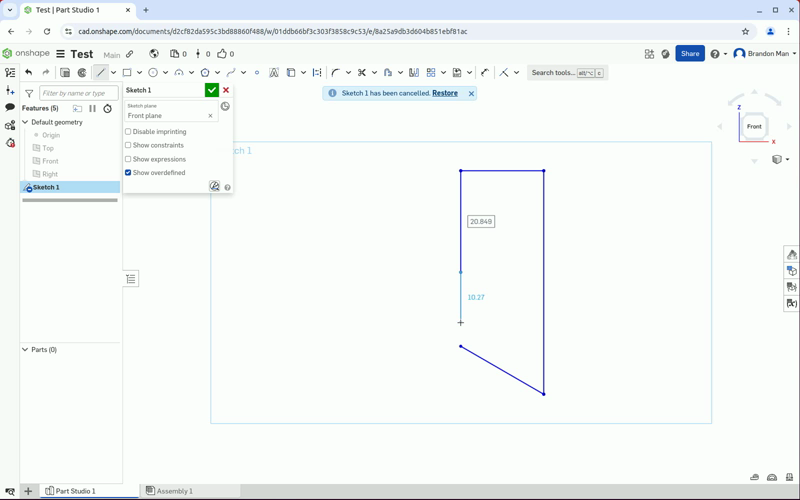
click(460, 322)
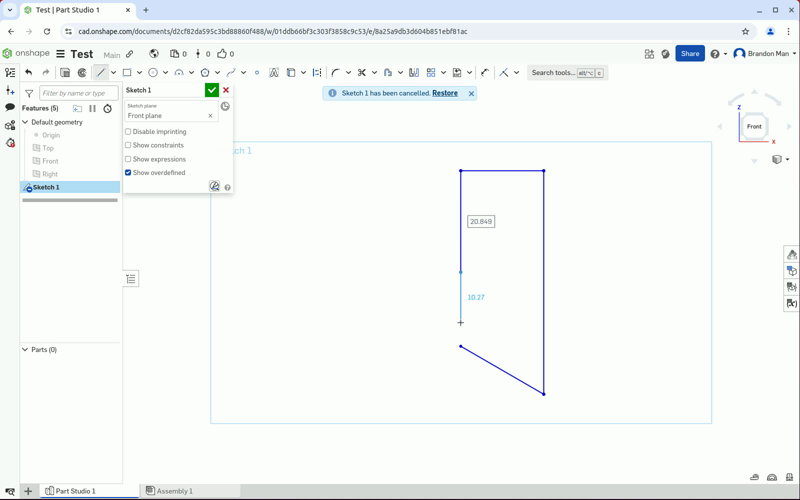
key_up(shift)
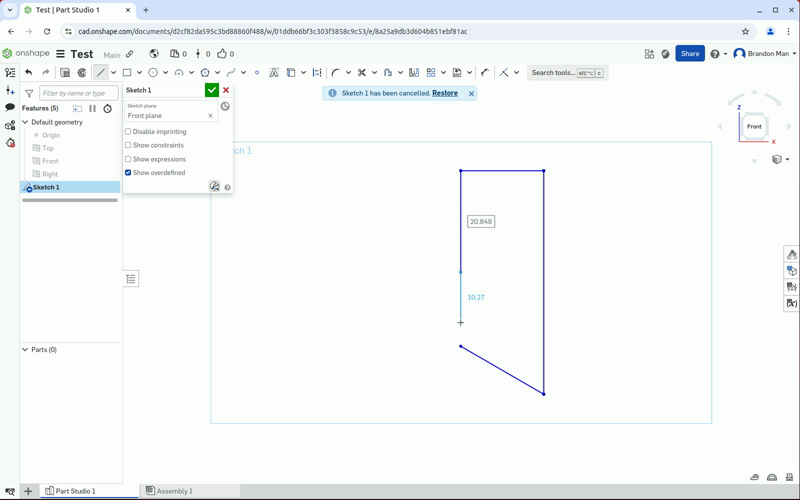
mouse_move(490, 322)
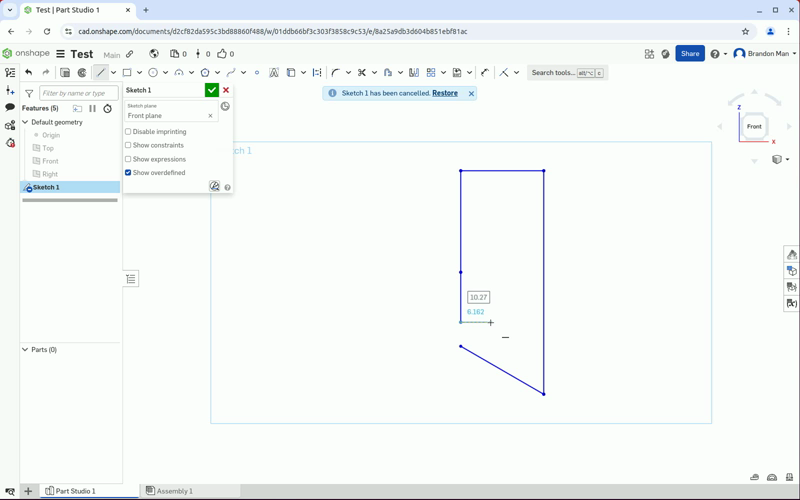
key_down(shift)
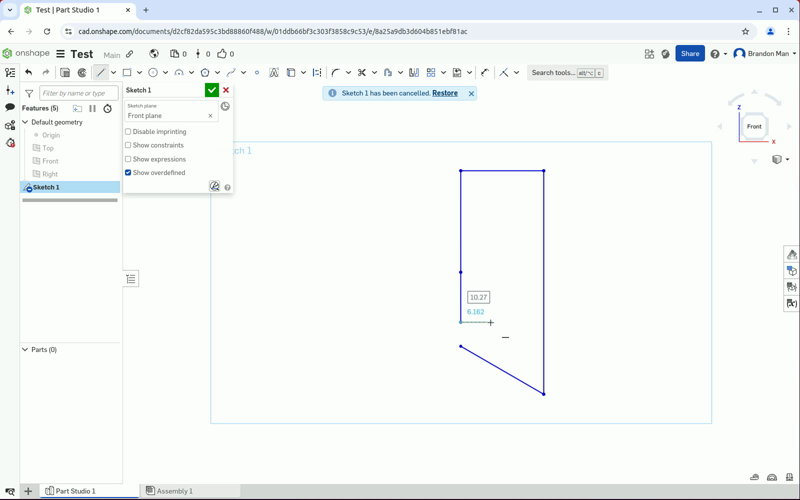
mouse_move(460, 346)
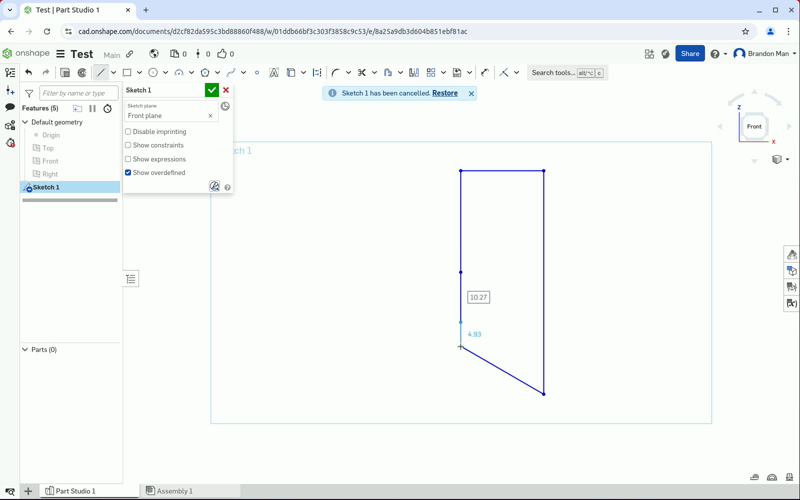
key_up(shift)
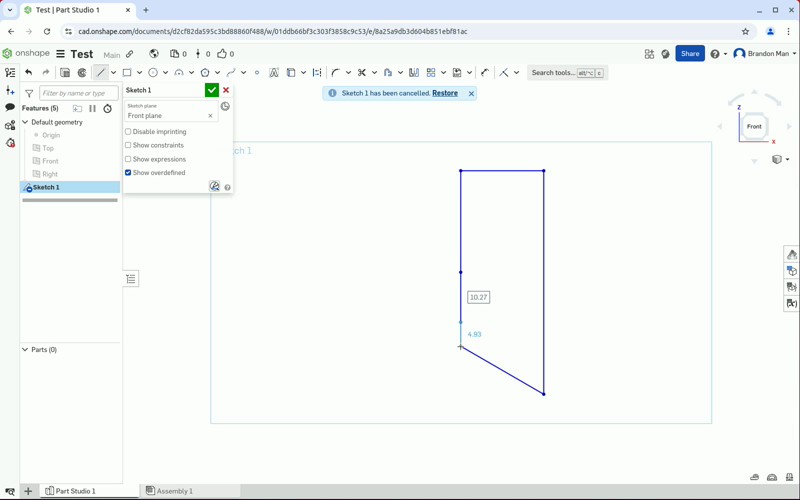
click(460, 346)
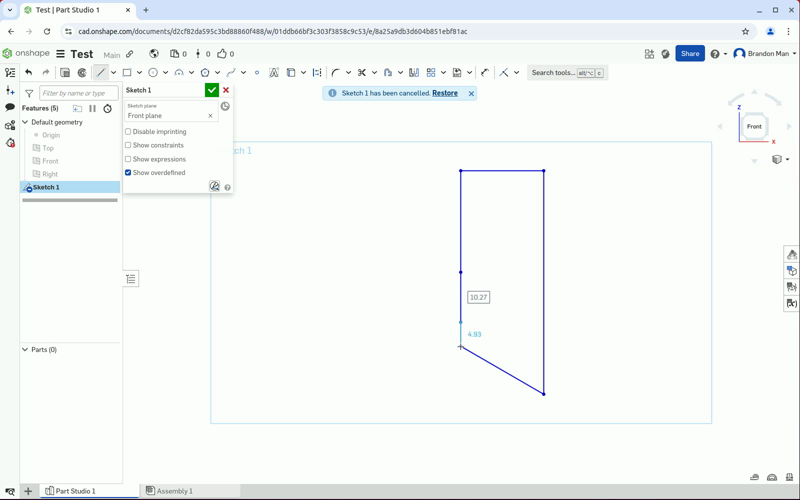
key(esc)
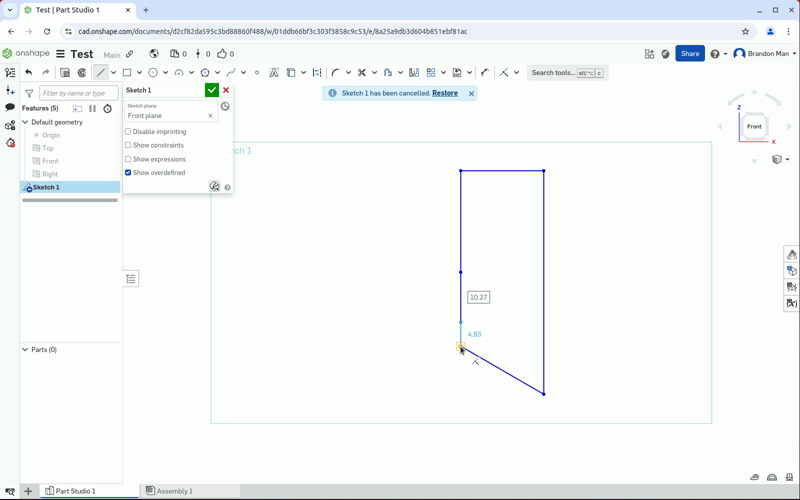
mouse_move(481, 257)
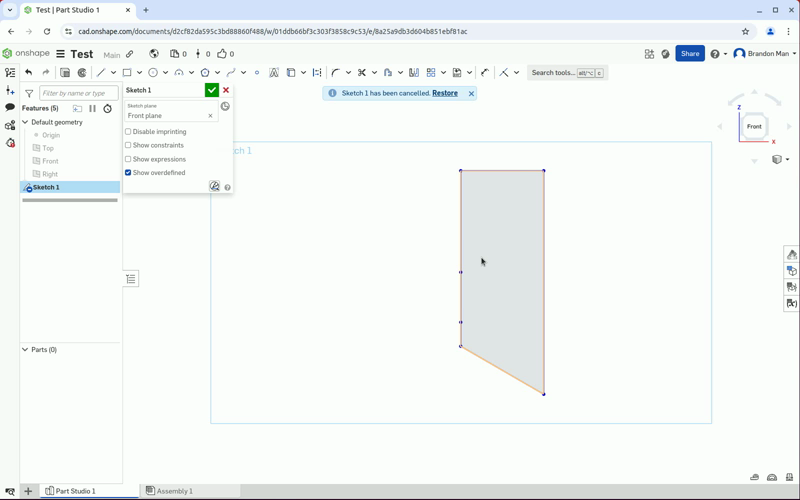
click(481, 257)
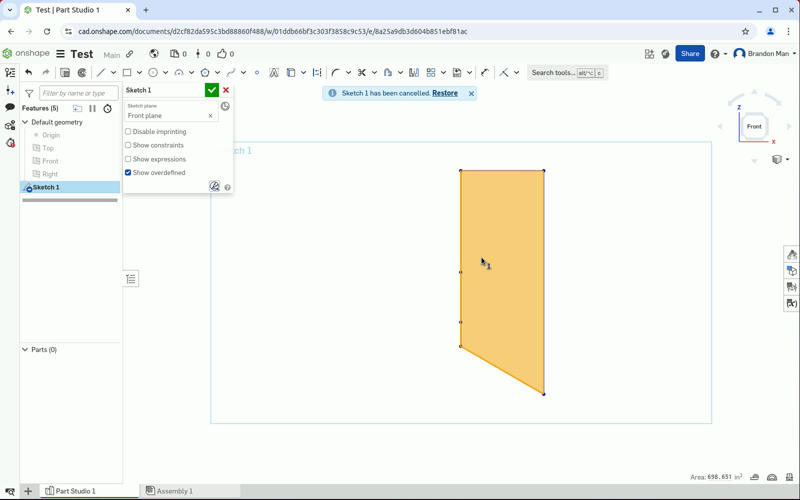
mouse_move(73, 352)
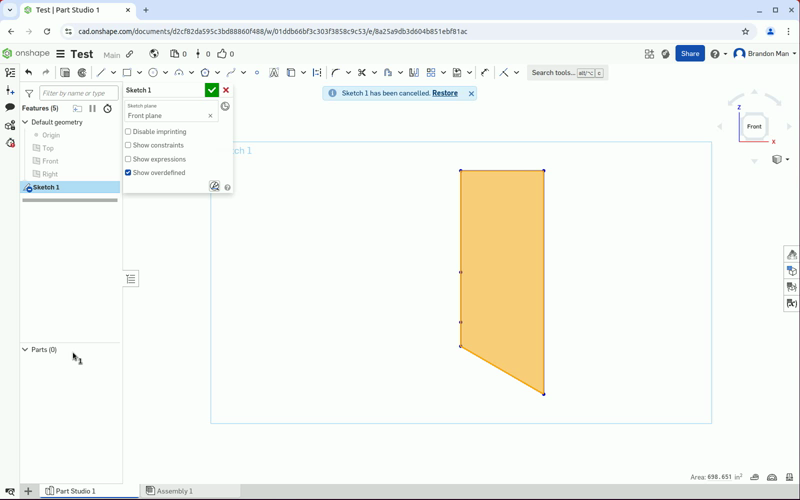
key(shift+y)
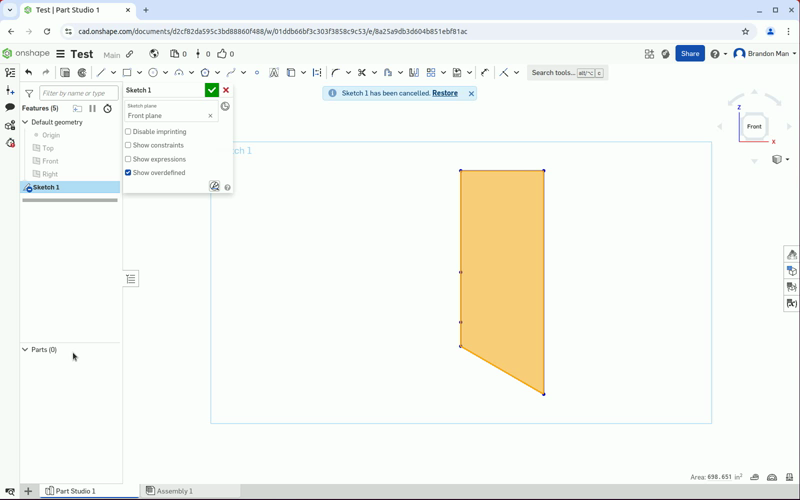
key(shift+e)
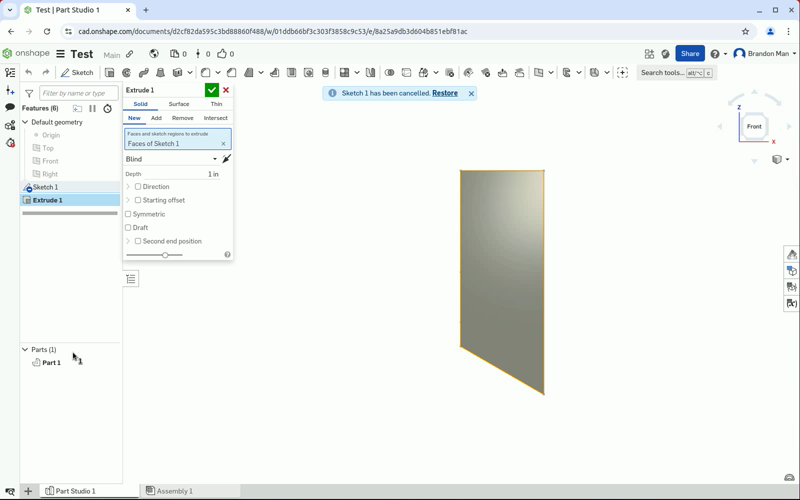
mouse_move(143, 106)
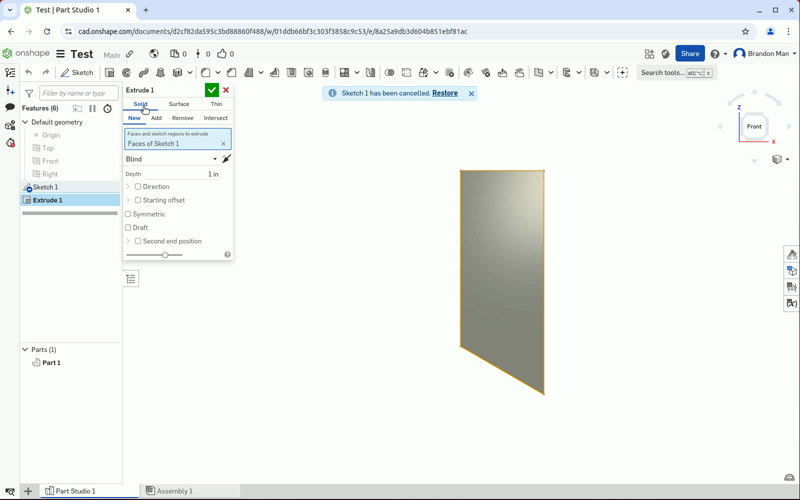
click(143, 106)
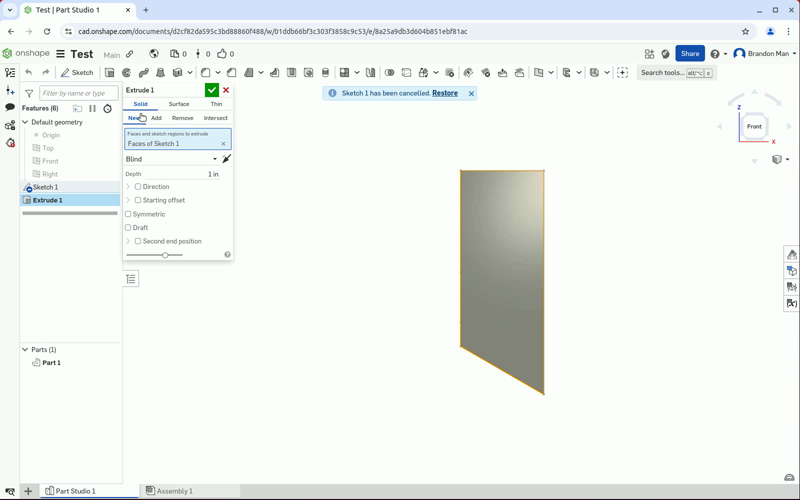
mouse_move(137, 120)
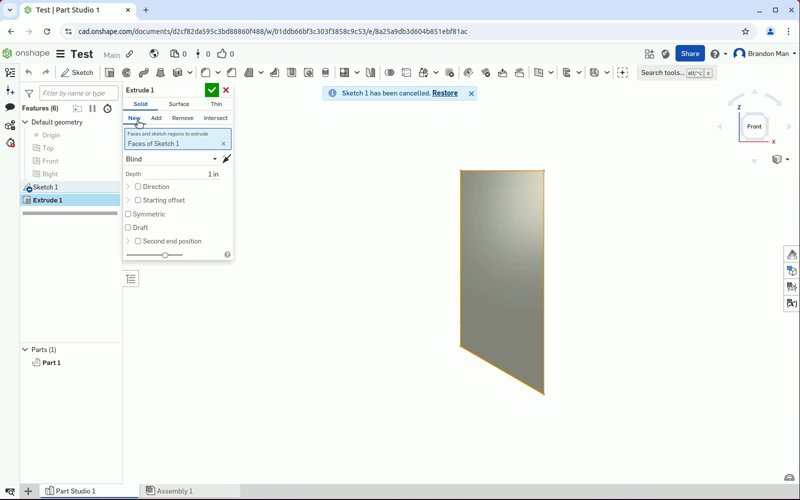
click(137, 120)
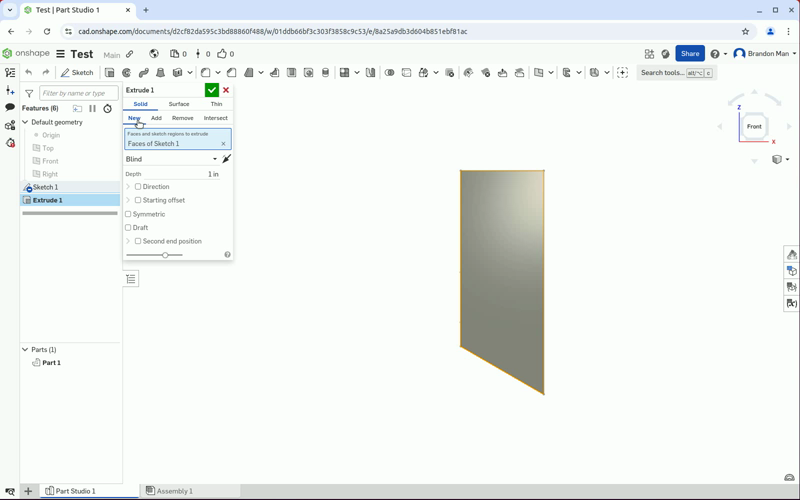
key(tab, 4)
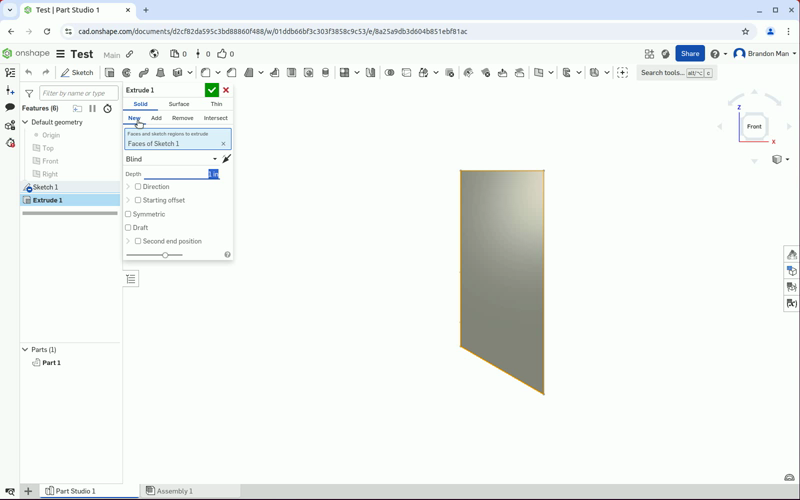
text(5.777)
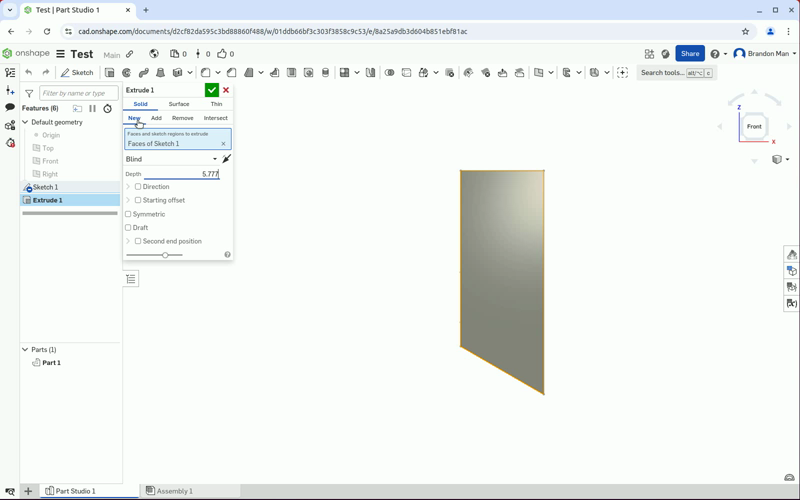
key(tab, 3)
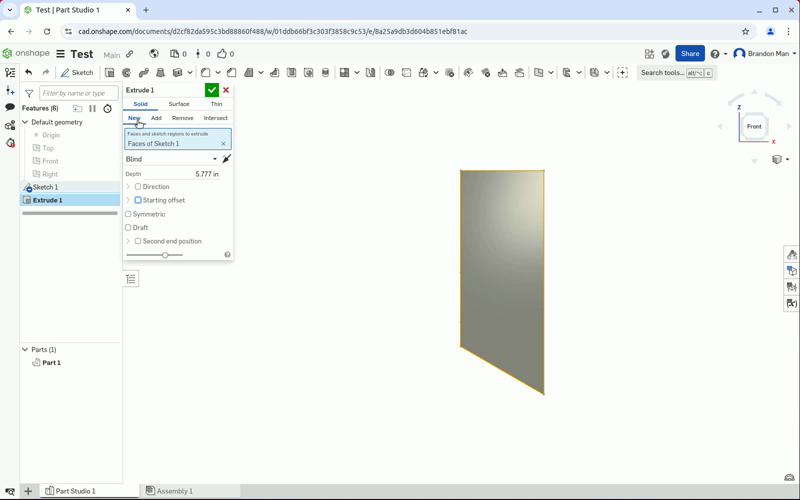
key(tab, 2)
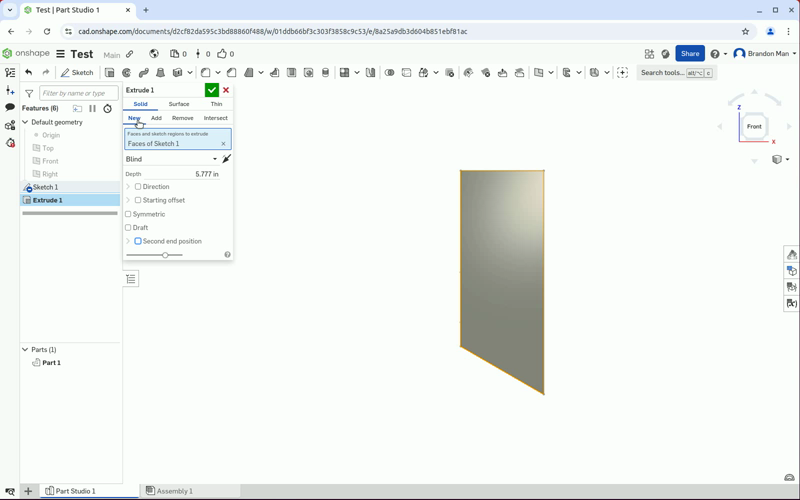
key(space)
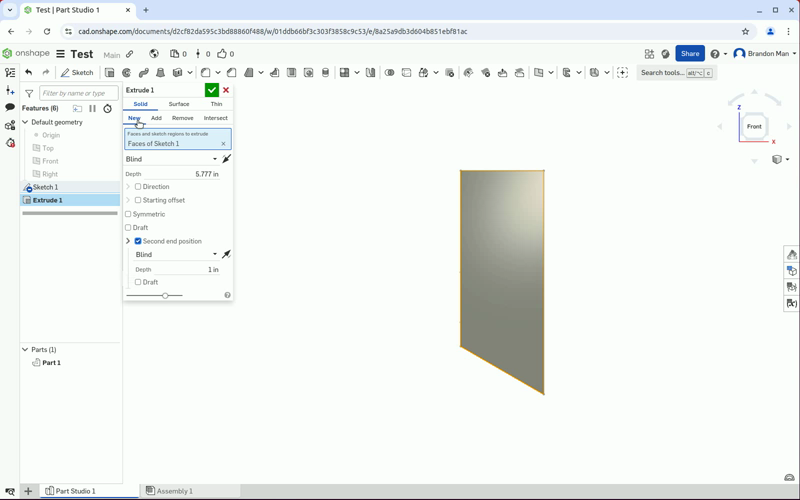
key(tab, 3)
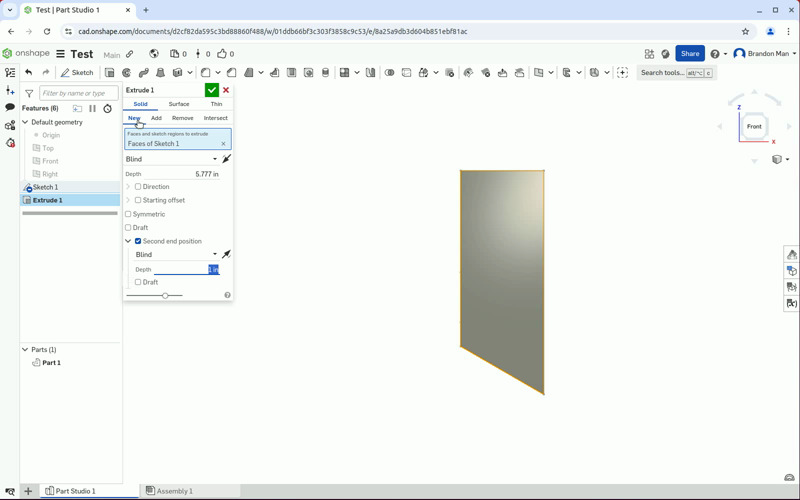
text(5.777)
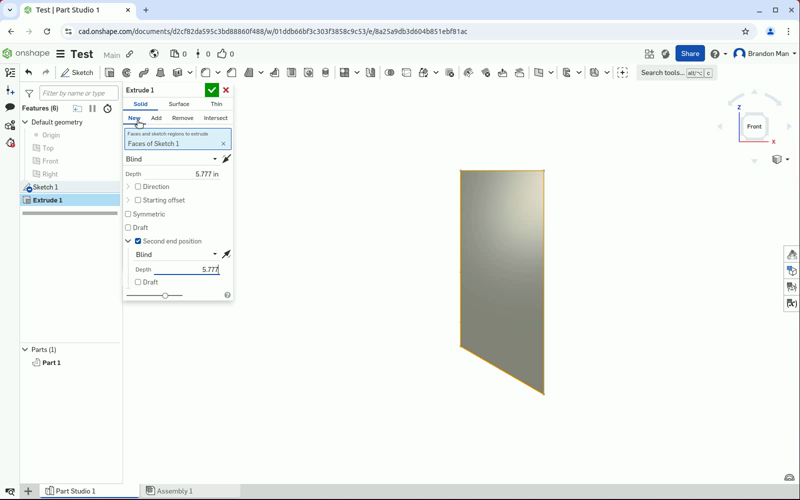
key(enter)
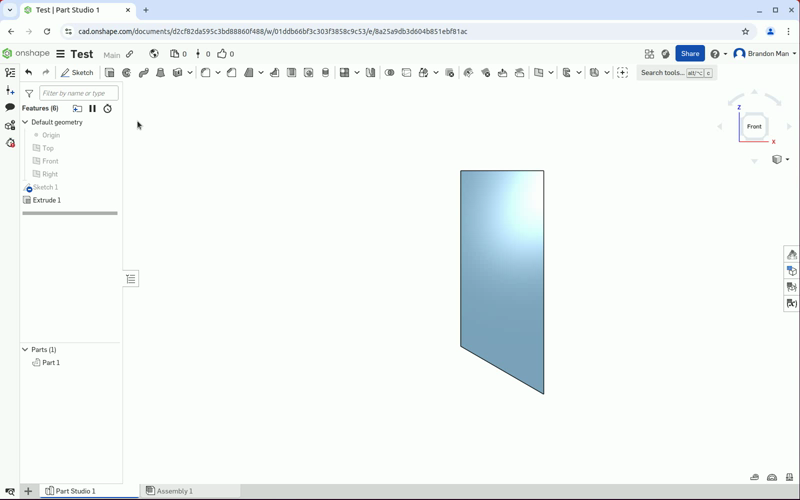
key(shift+h)
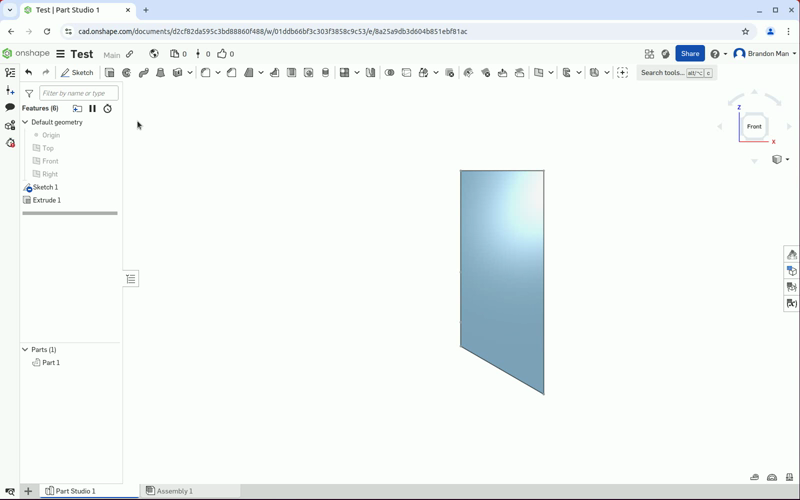
key(shift+h)
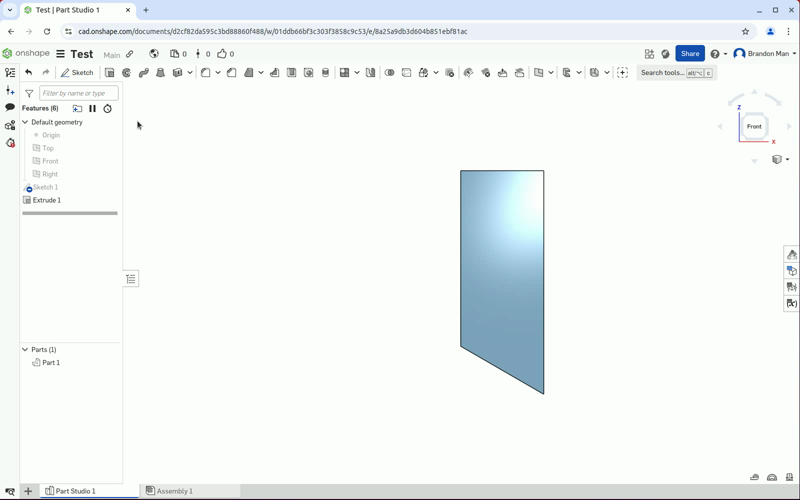
mouse_move(73, 189)
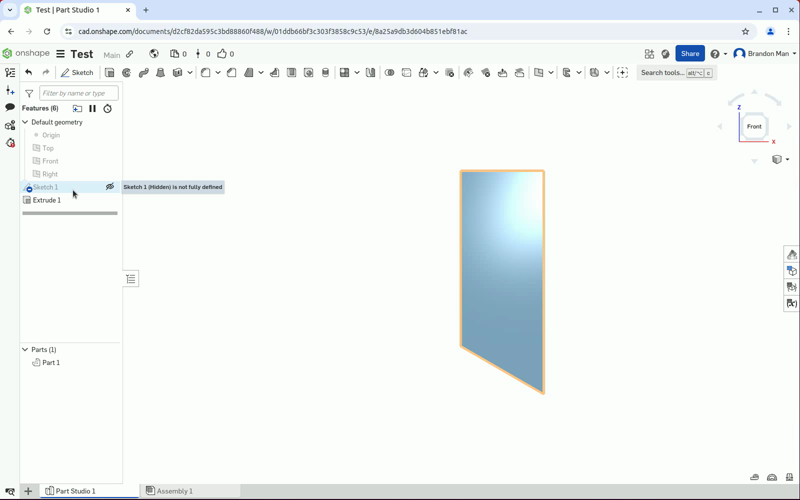
click(73, 189)
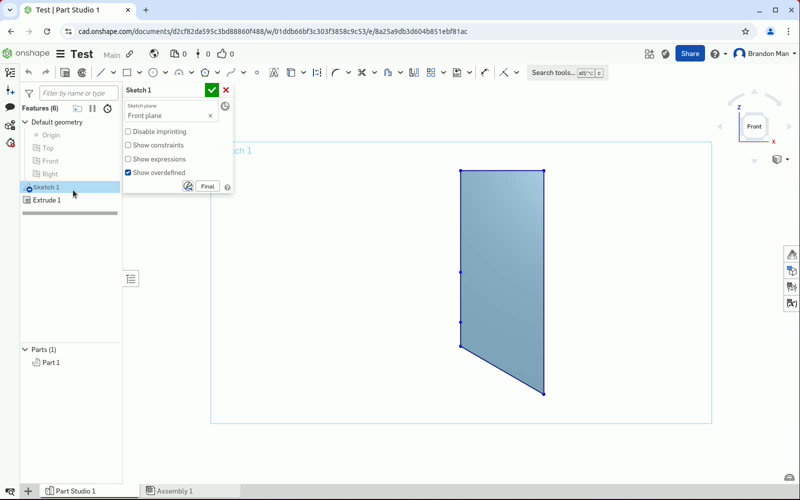
mouse_move(229, 92)
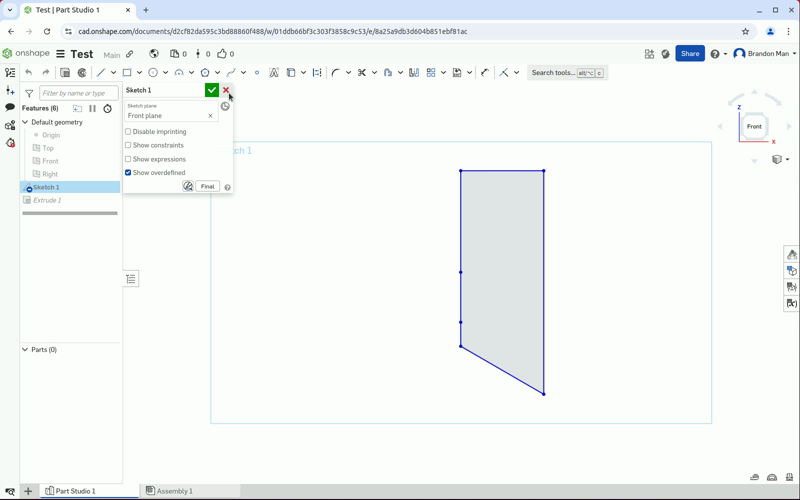
click(229, 92)
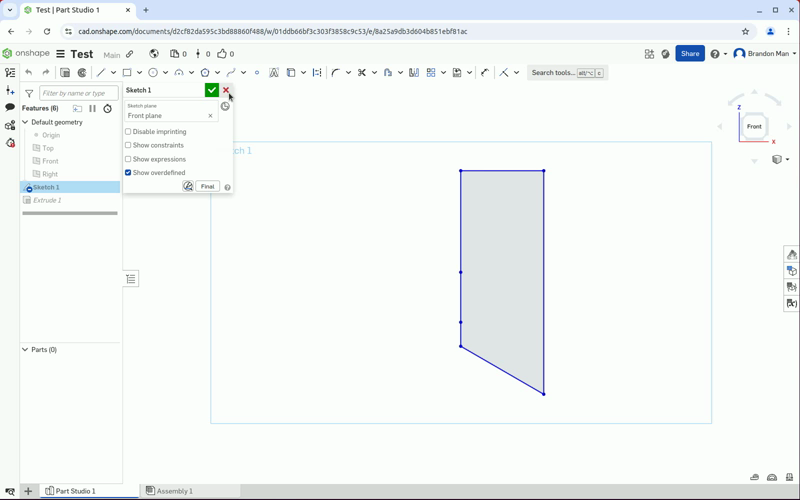
key(shift+s)
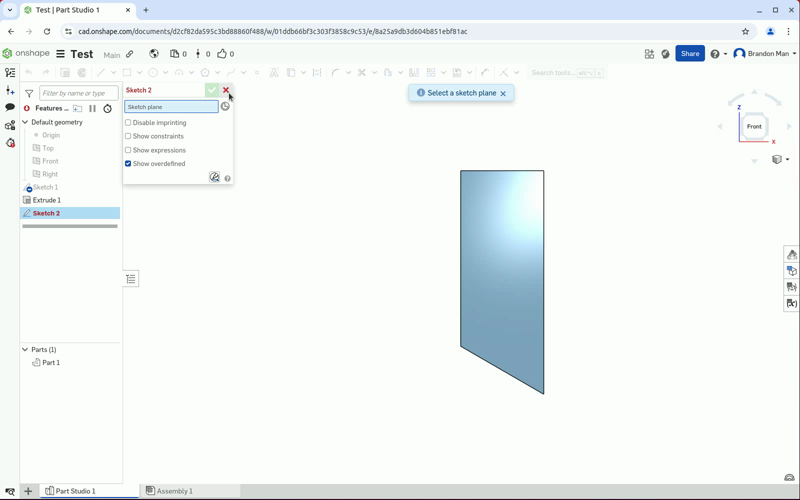
mouse_move(73, 163)
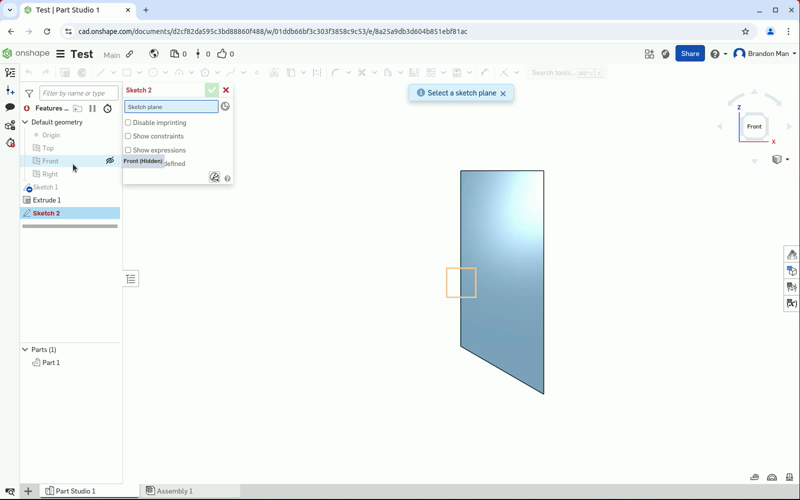
click(73, 163)
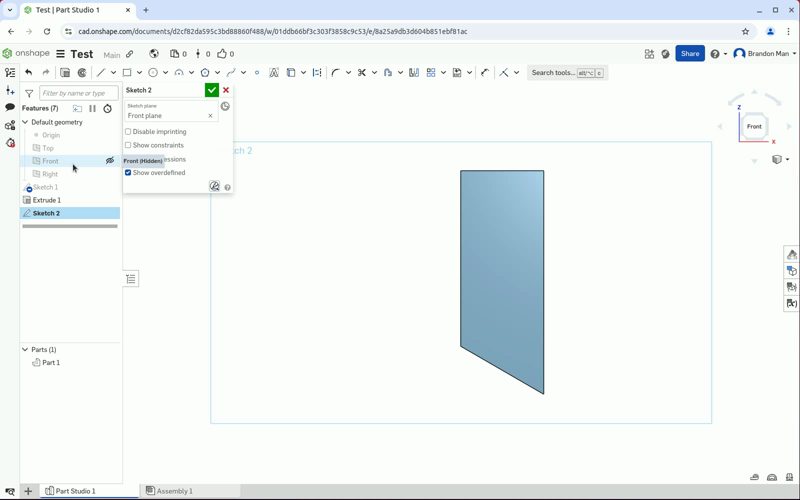
mouse_move(73, 352)
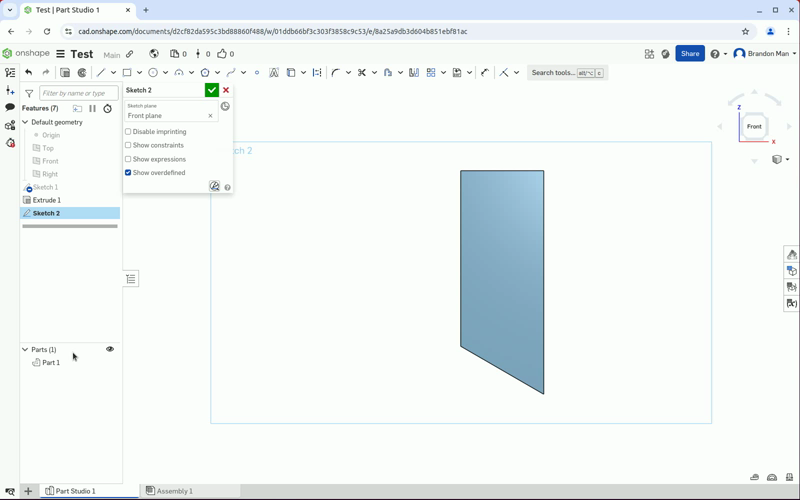
key(y)
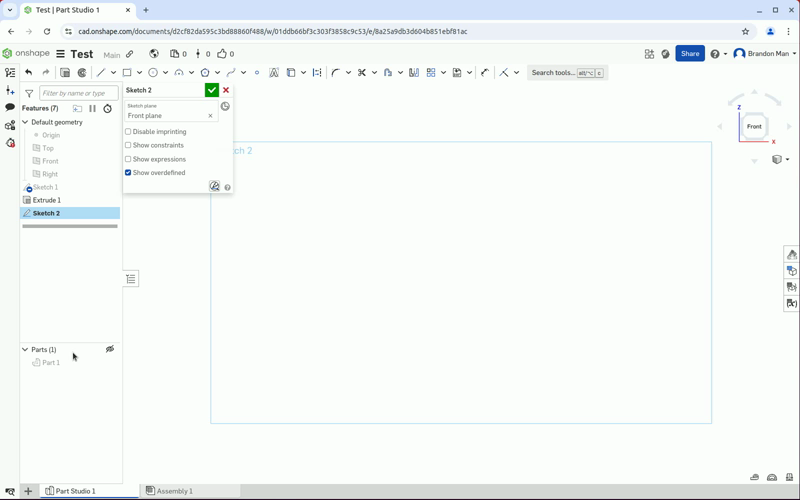
key(l)
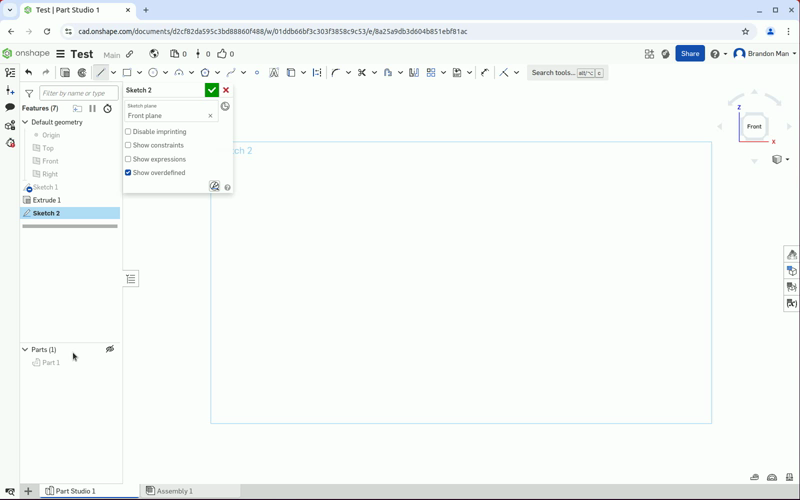
key_down(shift)
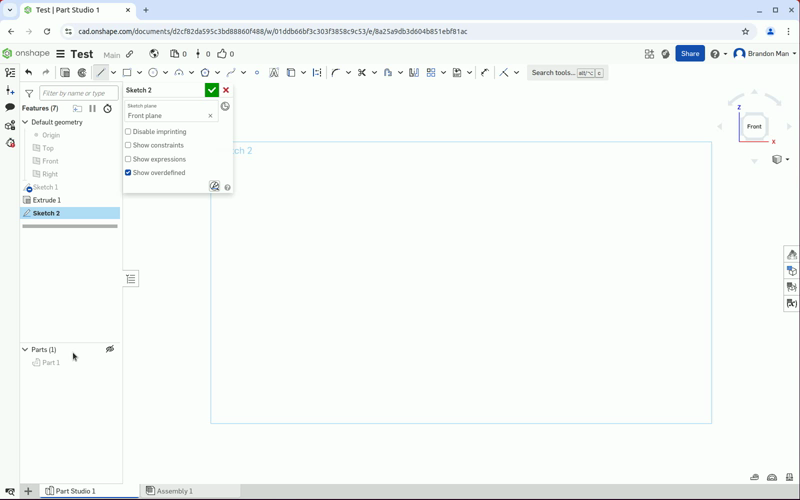
mouse_move(460, 395)
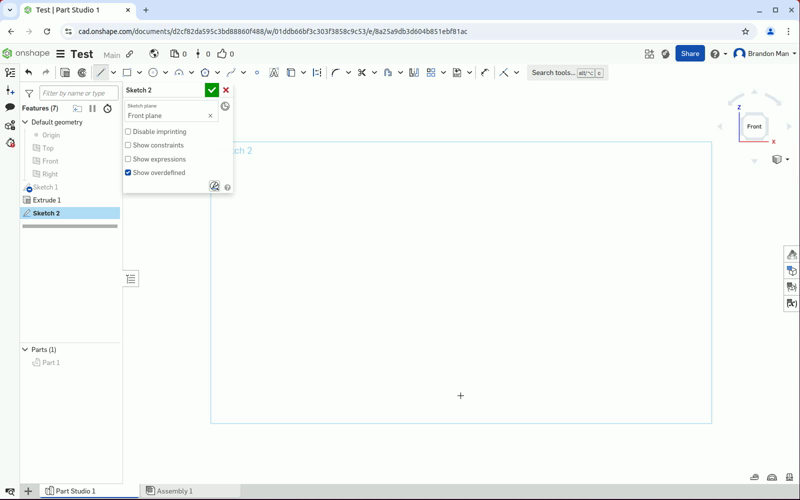
click(460, 395)
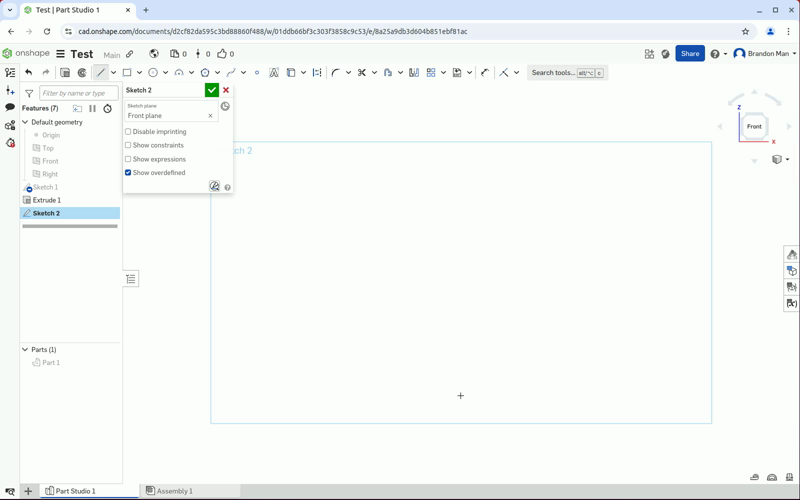
key_up(shift)
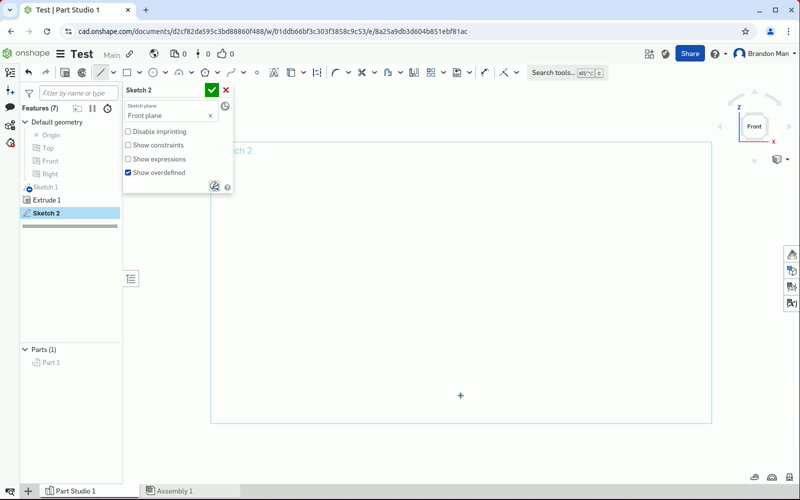
key_down(shift)
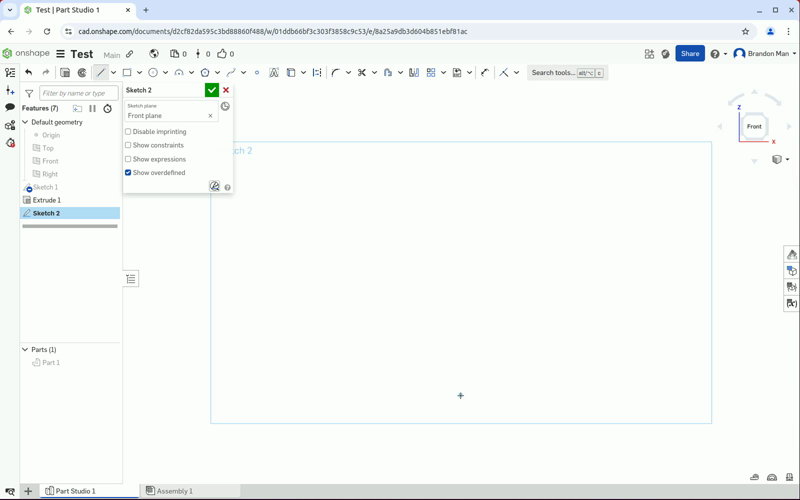
mouse_move(545, 395)
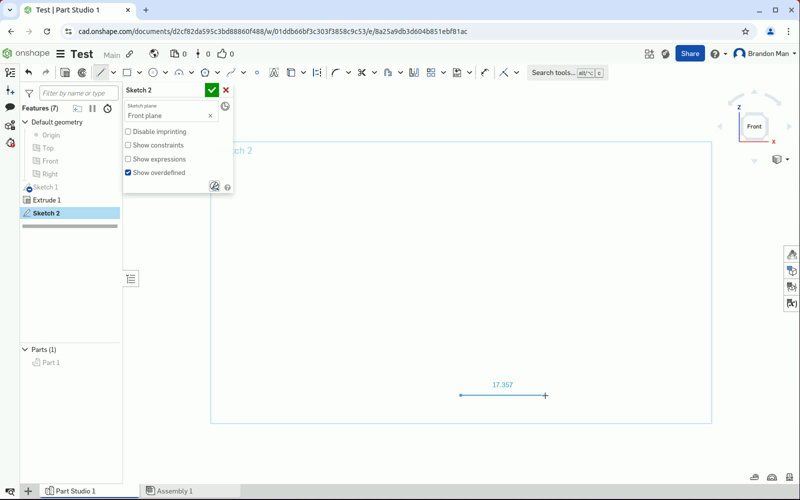
click(545, 395)
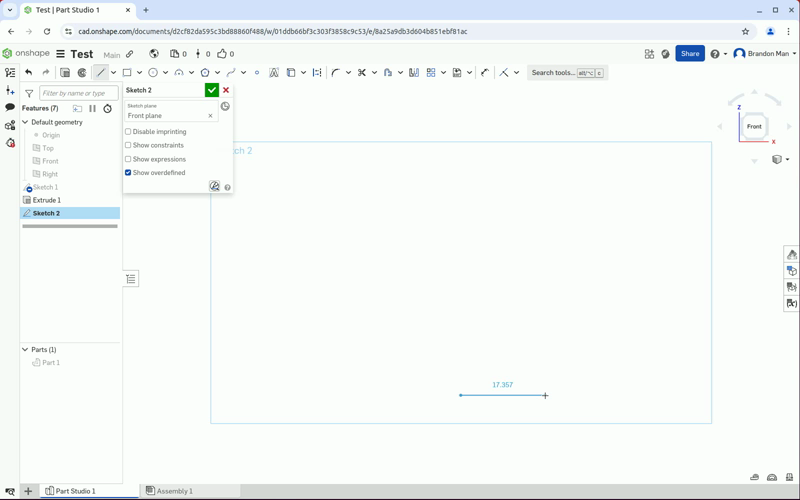
key_up(shift)
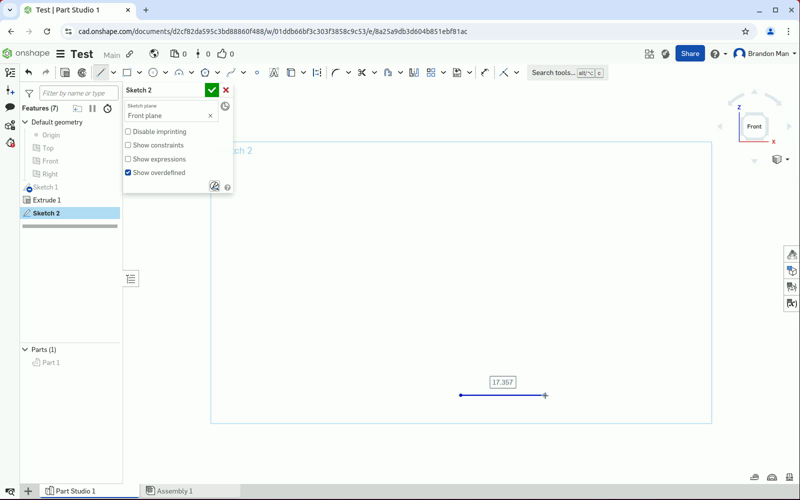
key_down(shift)
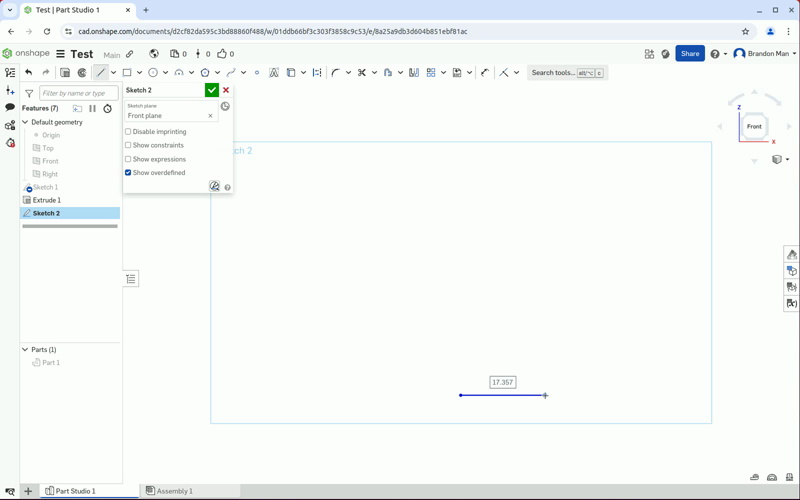
mouse_move(460, 346)
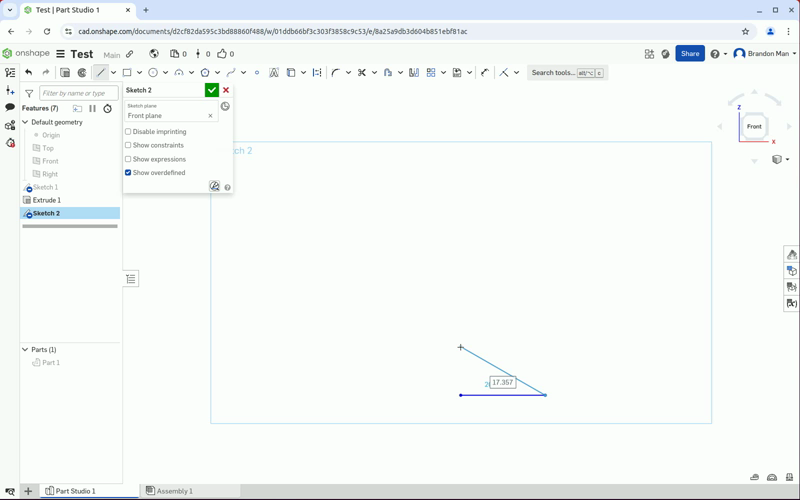
click(460, 346)
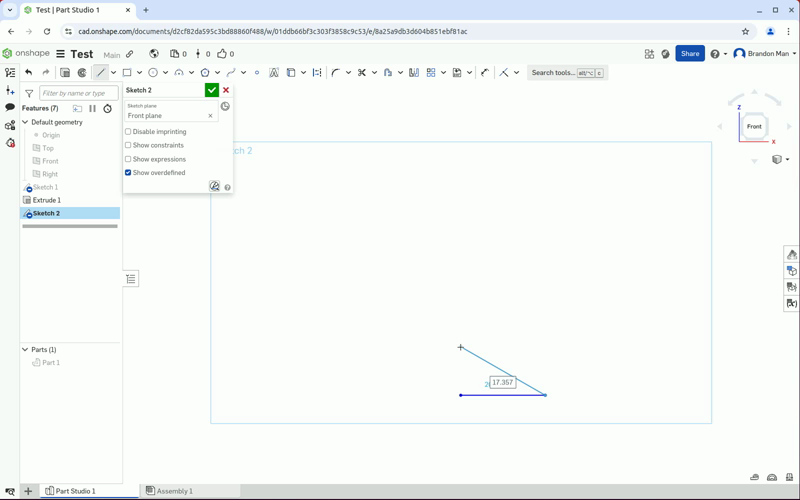
key_up(shift)
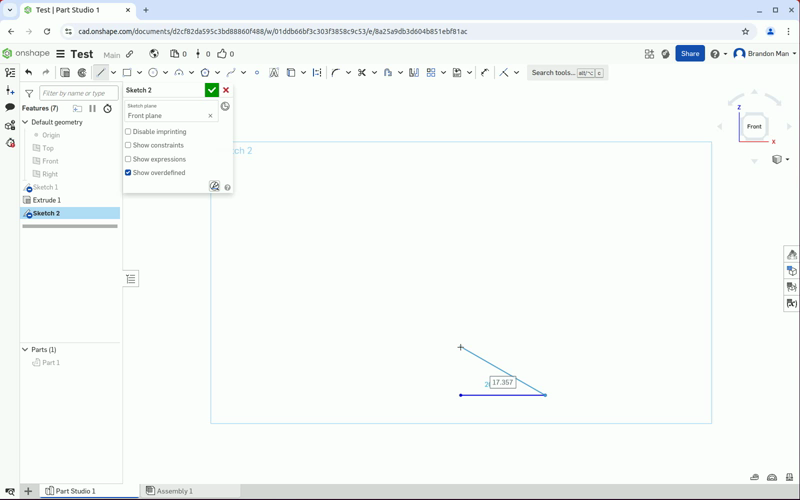
mouse_move(490, 346)
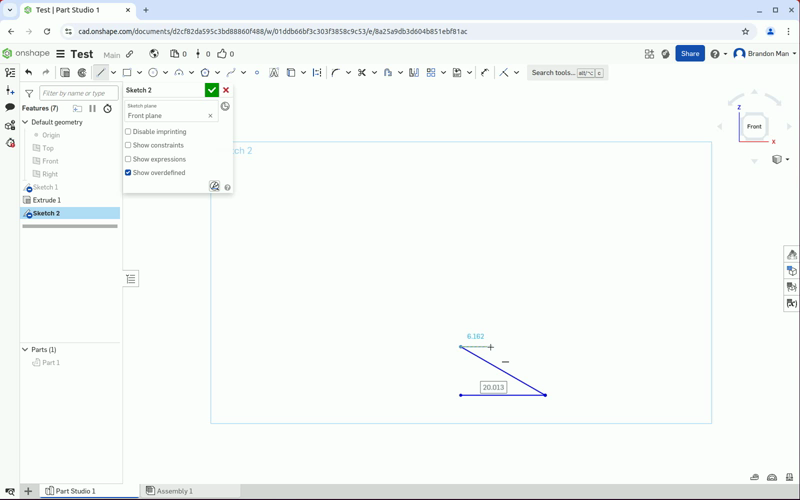
key_down(shift)
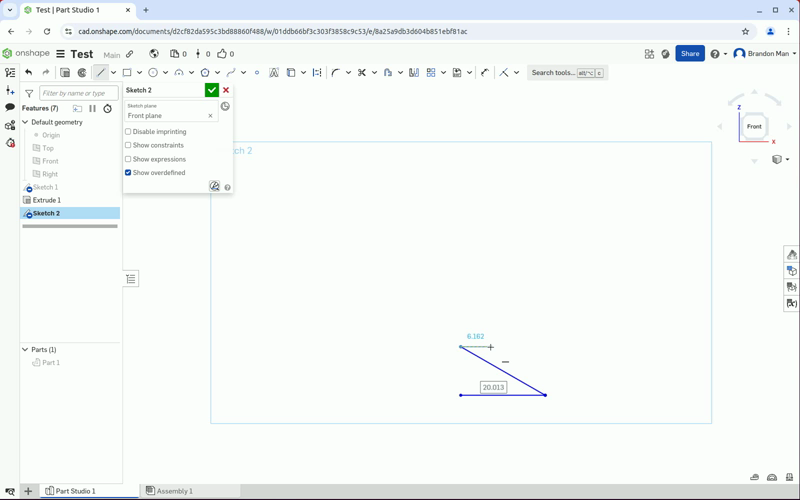
mouse_move(460, 395)
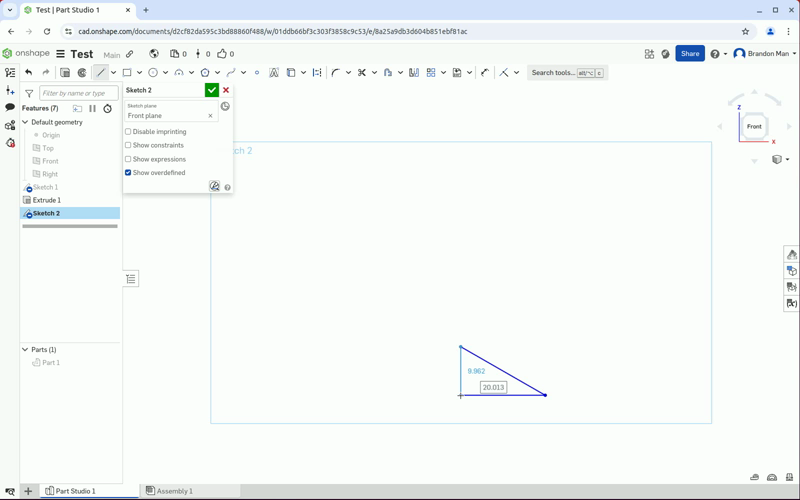
key_up(shift)
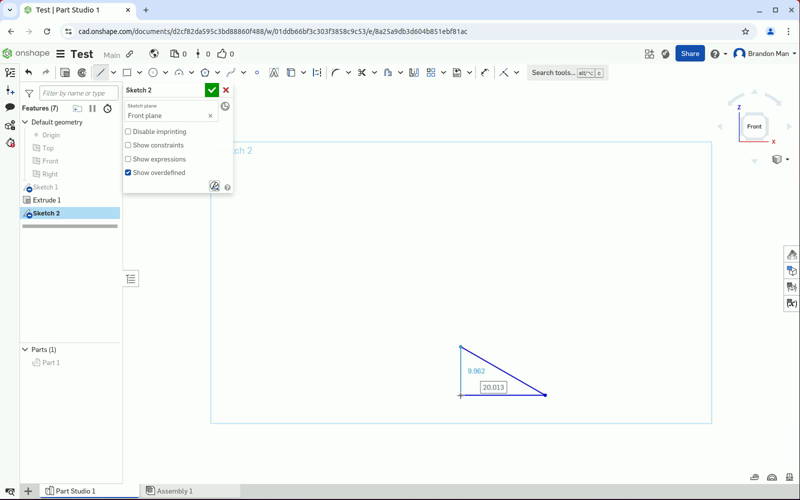
click(460, 395)
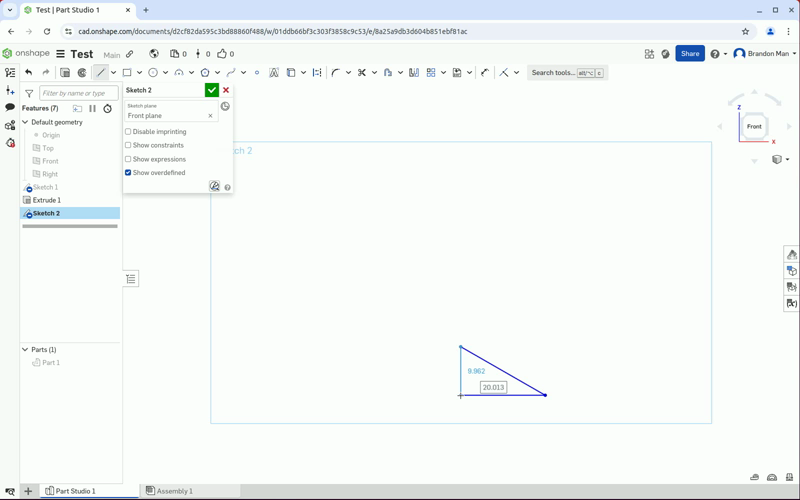
key(esc)
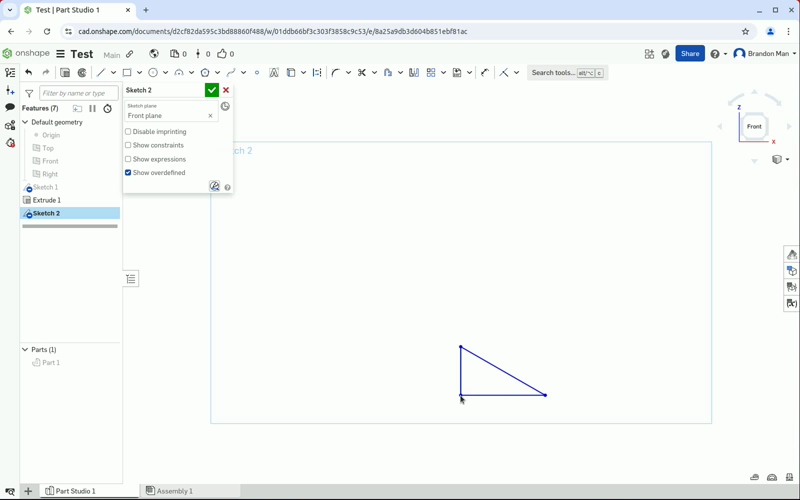
mouse_move(515, 384)
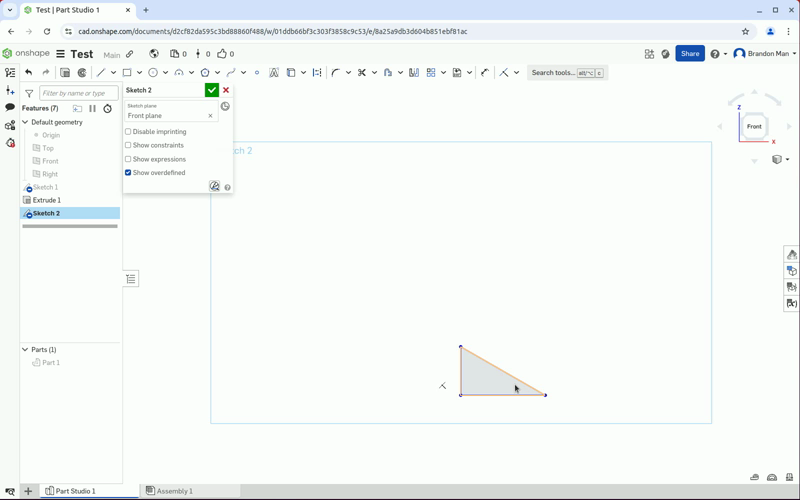
click(515, 384)
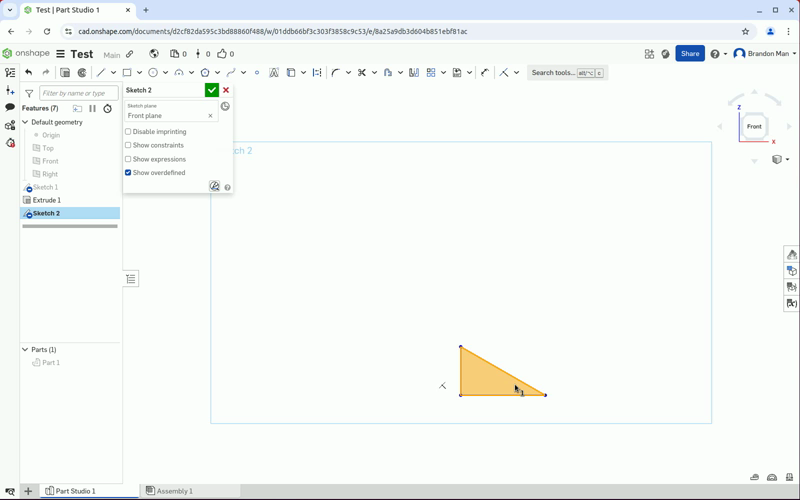
mouse_move(73, 352)
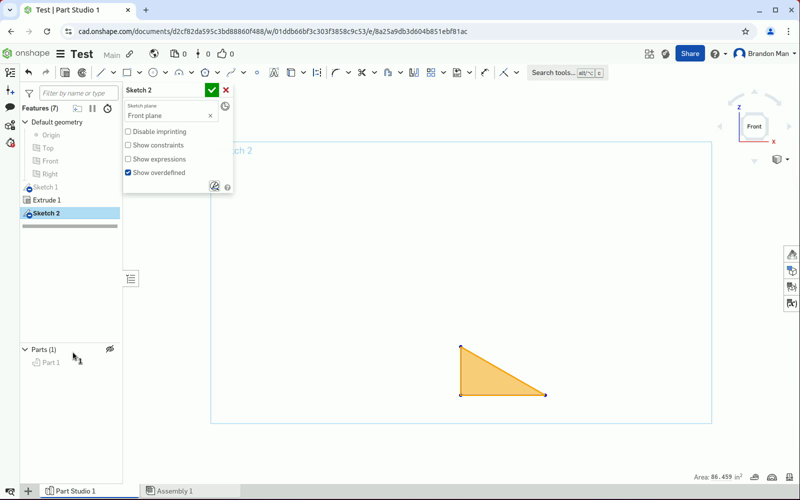
key(shift+y)
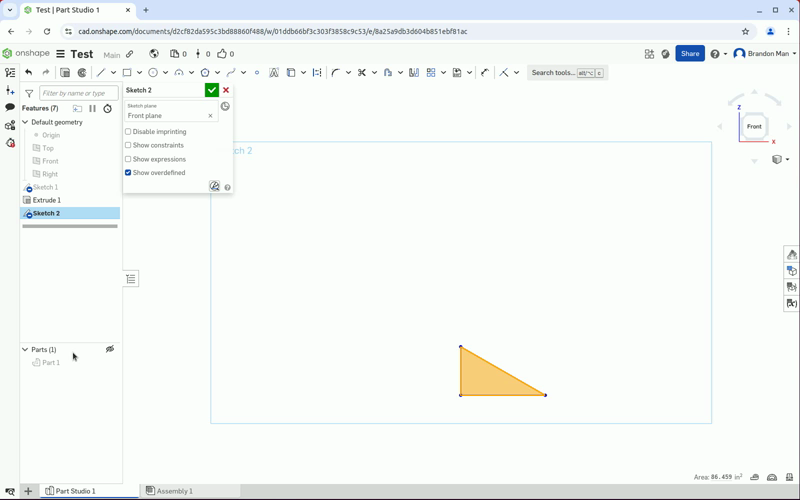
key(shift+e)
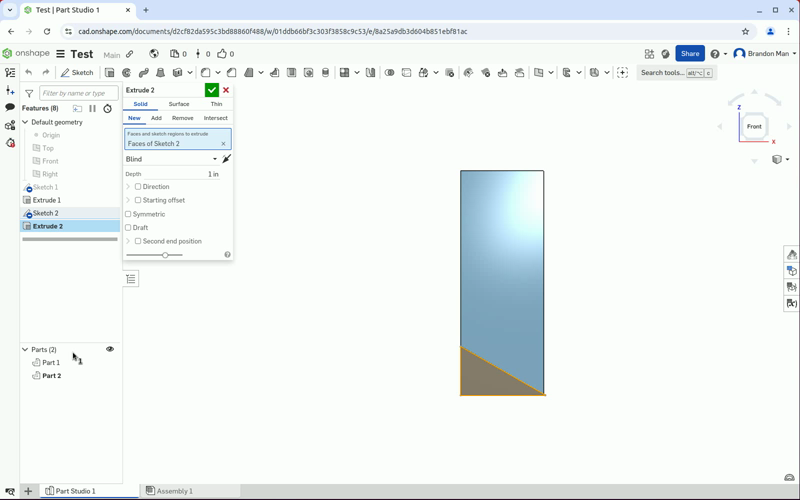
mouse_move(143, 106)
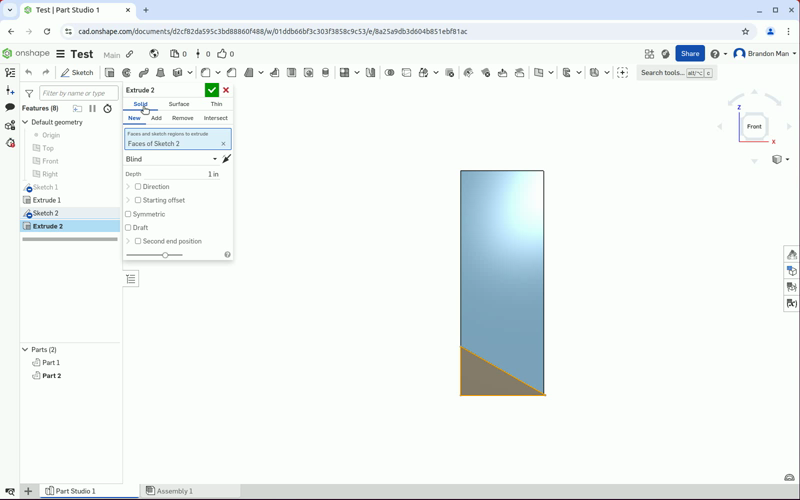
click(143, 106)
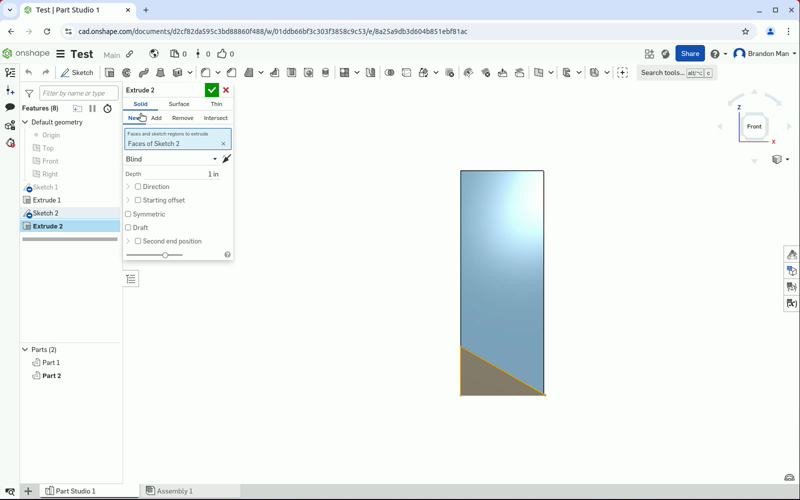
mouse_move(137, 120)
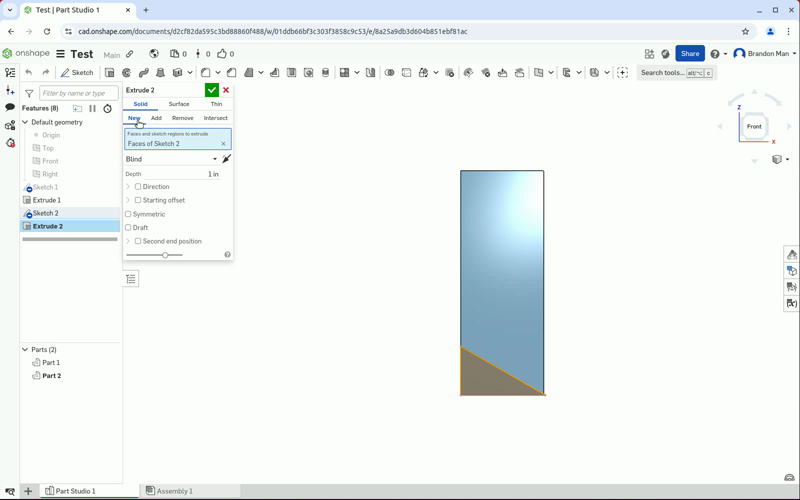
click(137, 120)
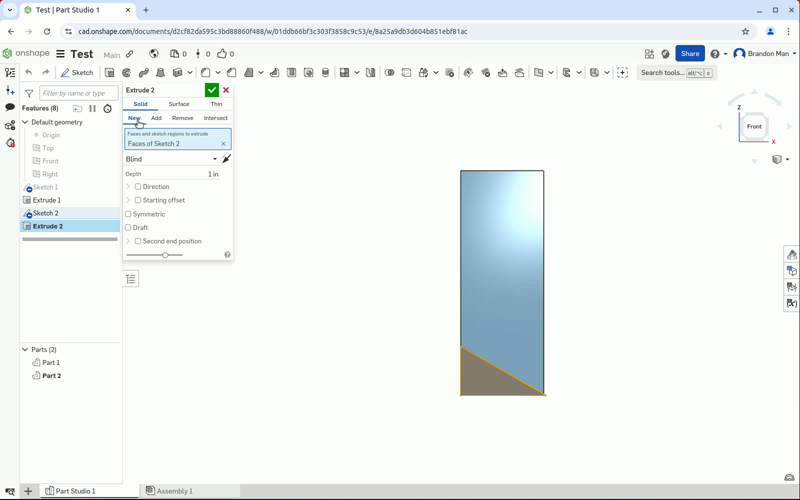
key(tab, 4)
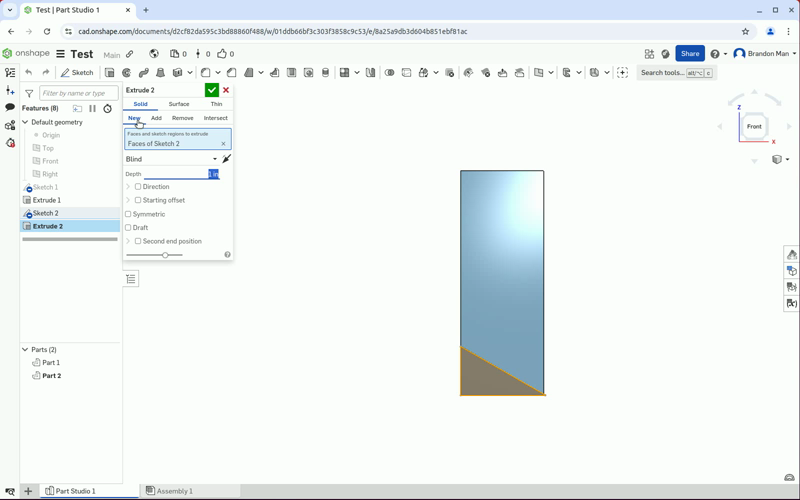
text(5.777)
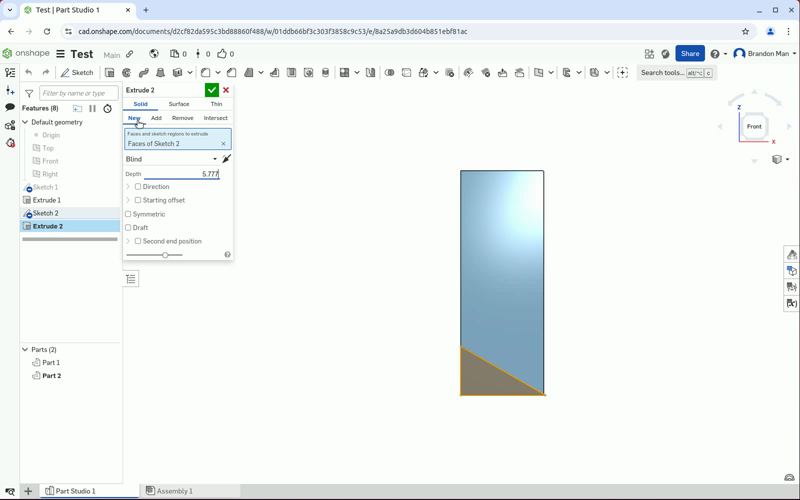
key(tab, 3)
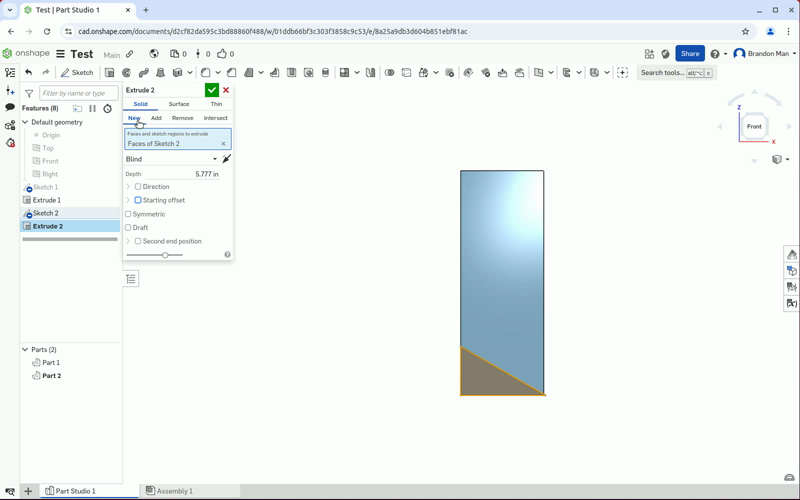
key(tab, 2)
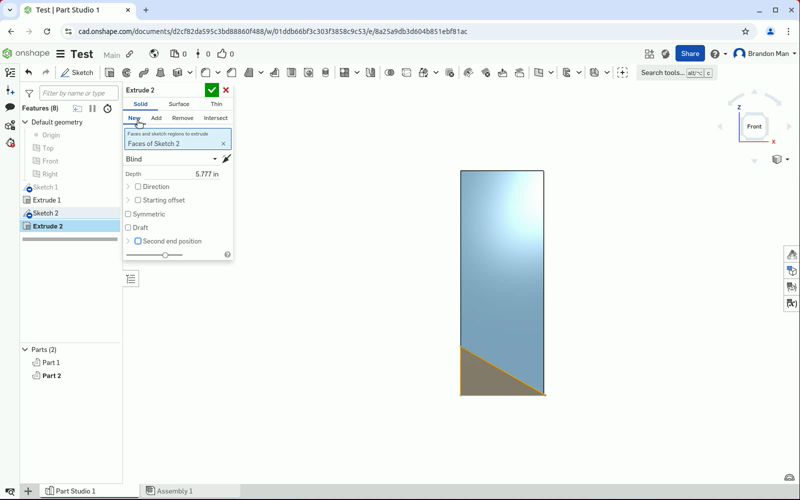
key(space)
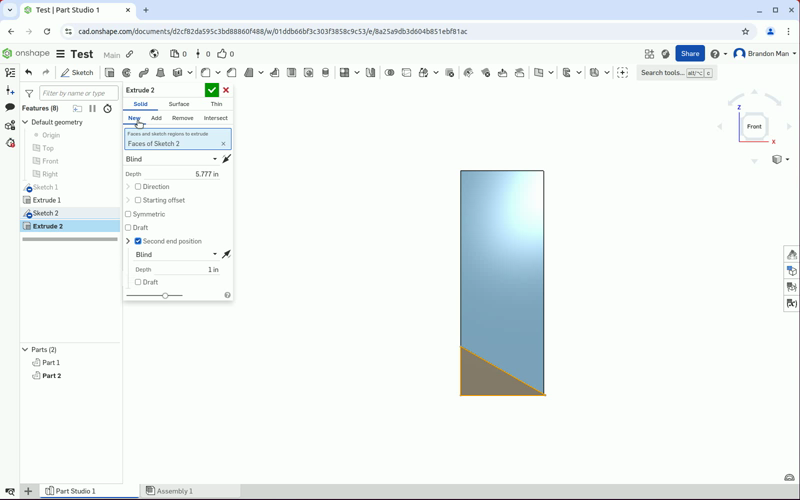
key(tab, 3)
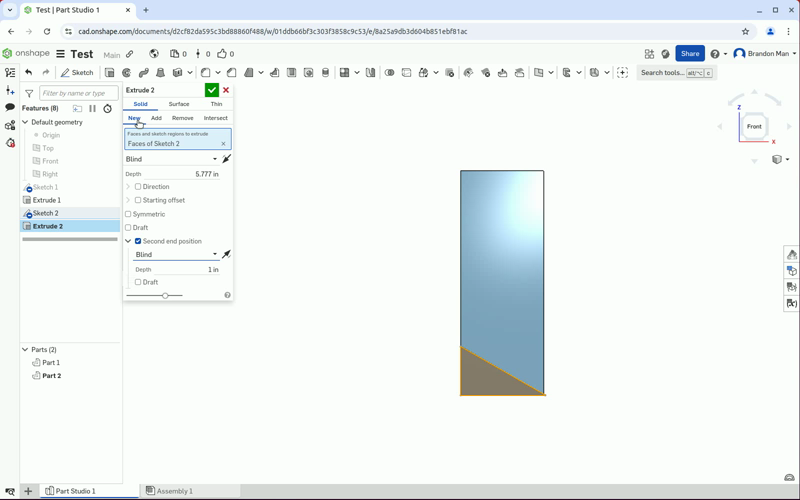
text(5.777)
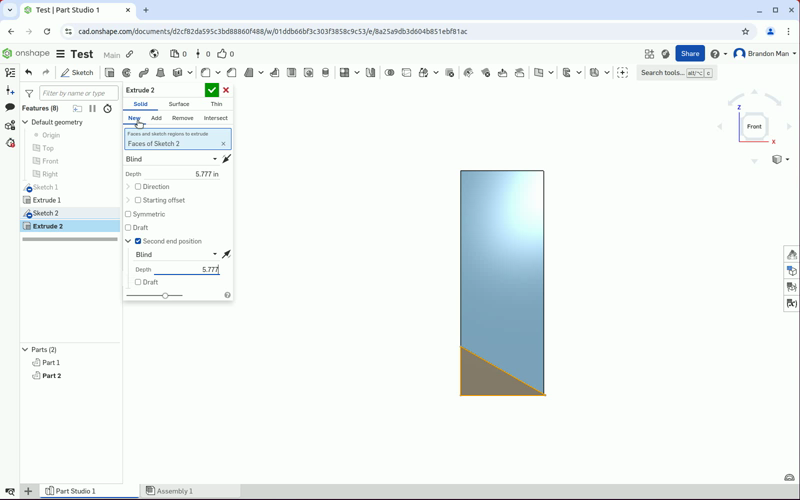
key(enter)
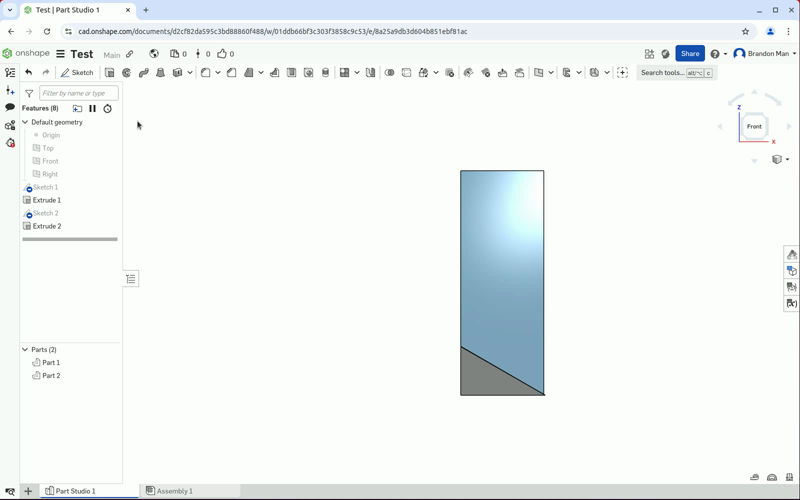
key(shift+h)
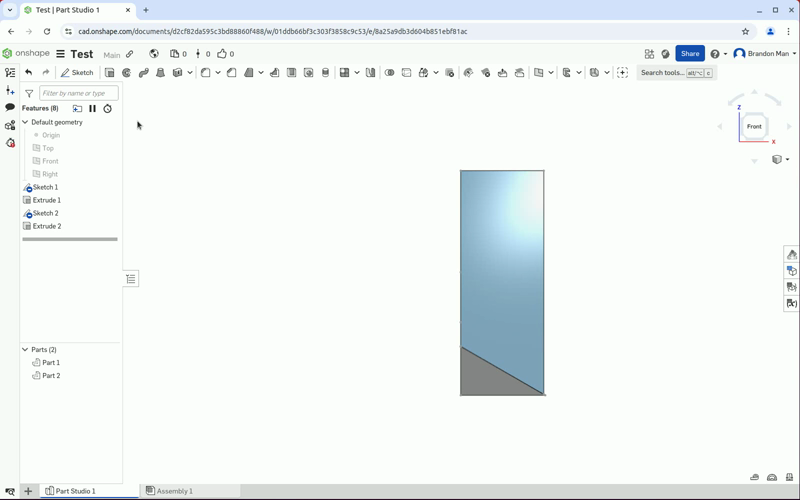
key(shift+h)
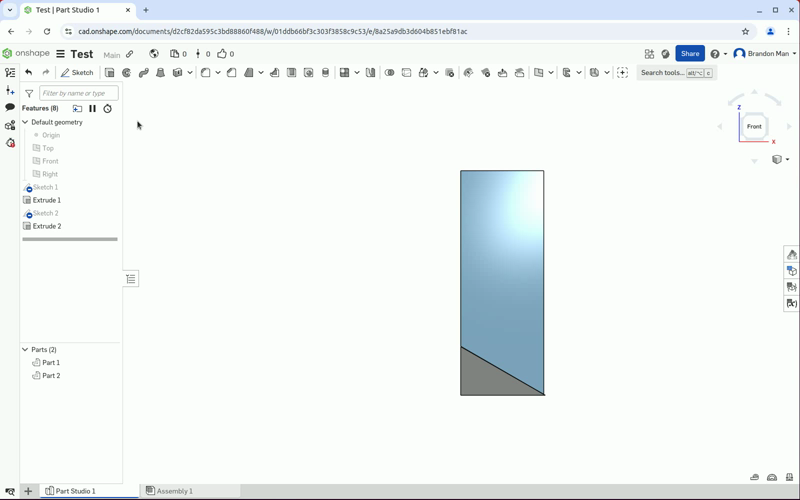
mouse_move(73, 189)
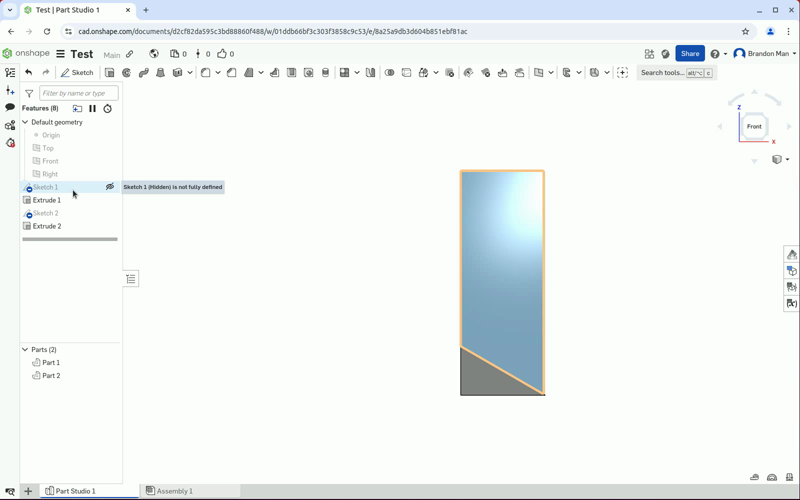
click(73, 189)
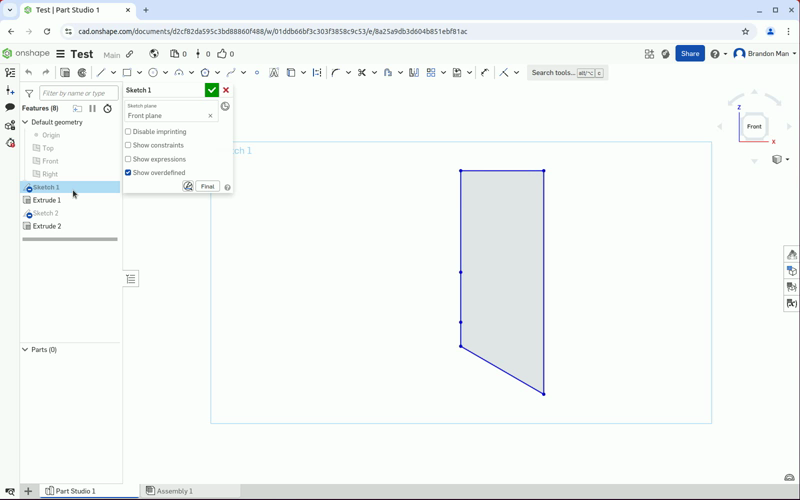
mouse_move(229, 92)
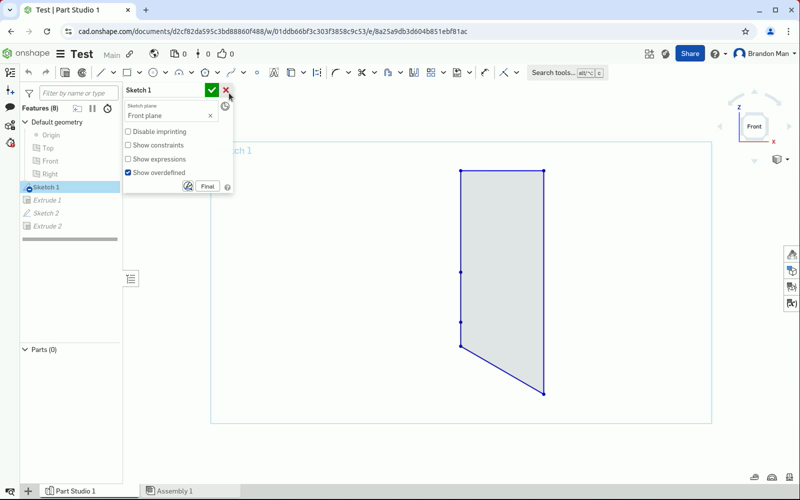
click(229, 92)
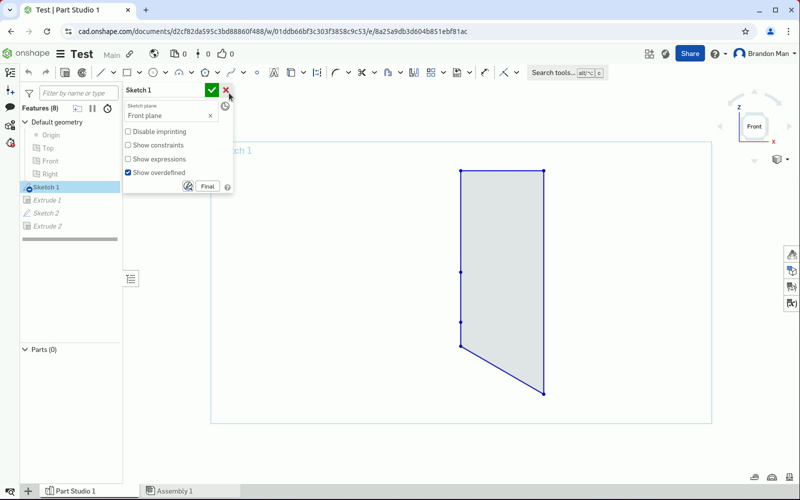
key(shift+s)
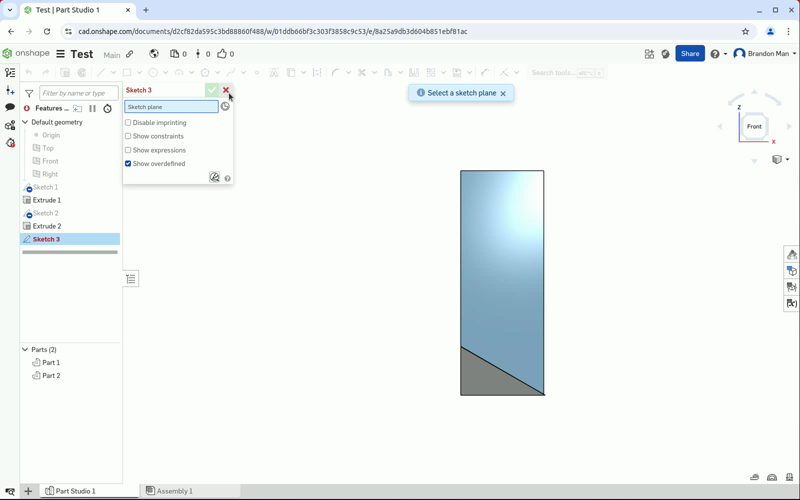
mouse_move(73, 163)
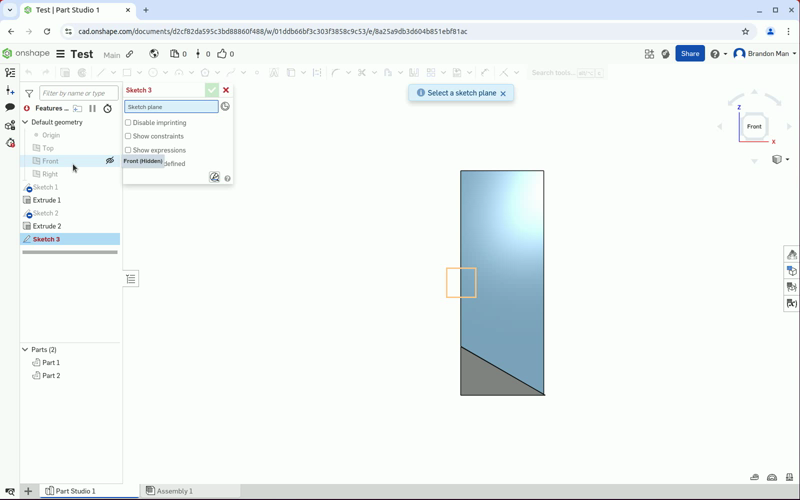
click(73, 163)
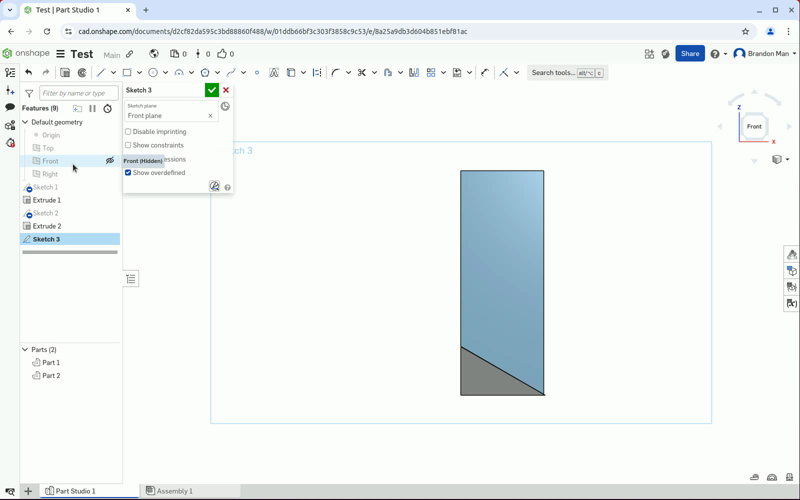
mouse_move(73, 352)
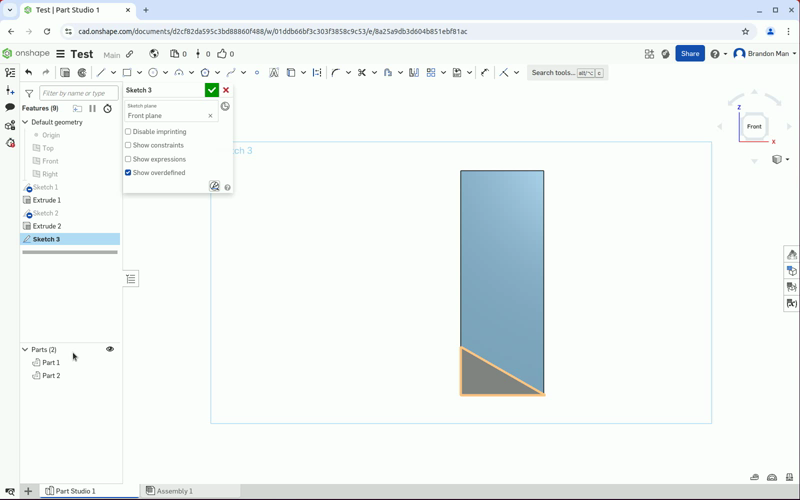
key(y)
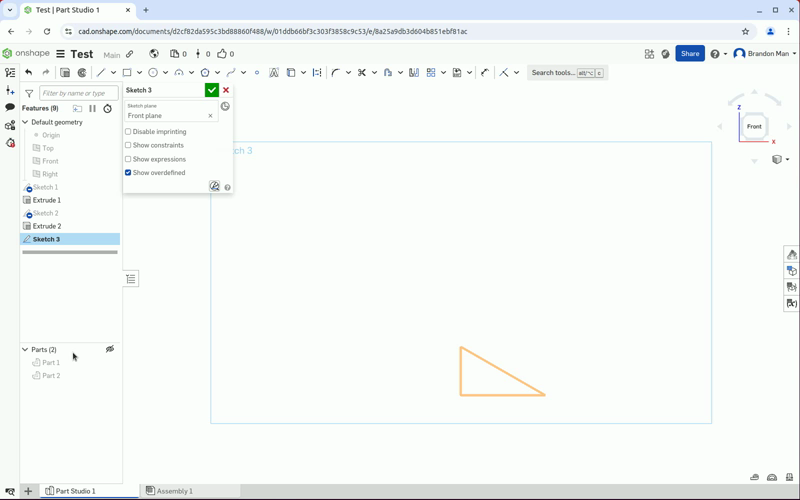
key(l)
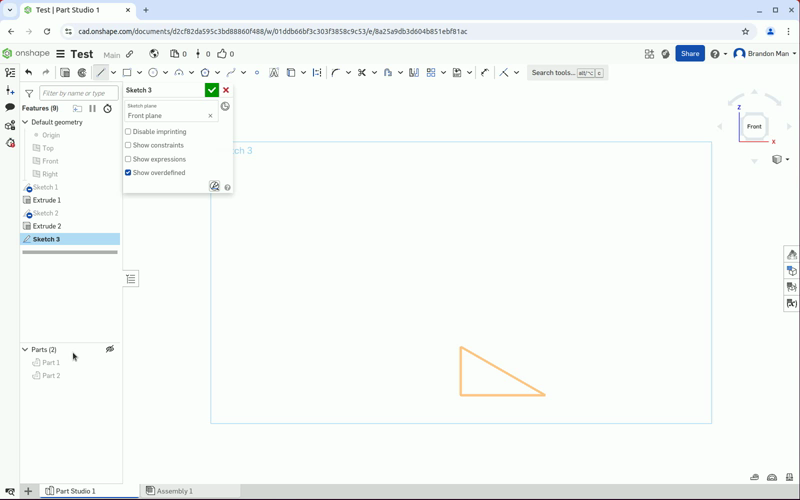
key_down(shift)
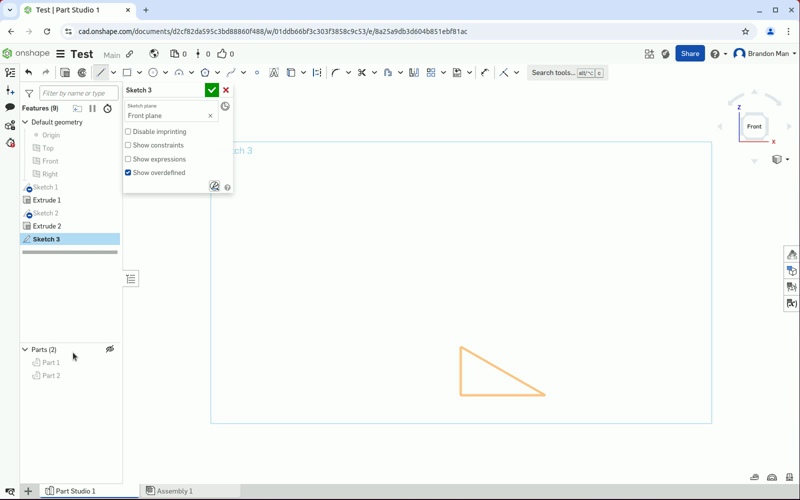
mouse_move(376, 346)
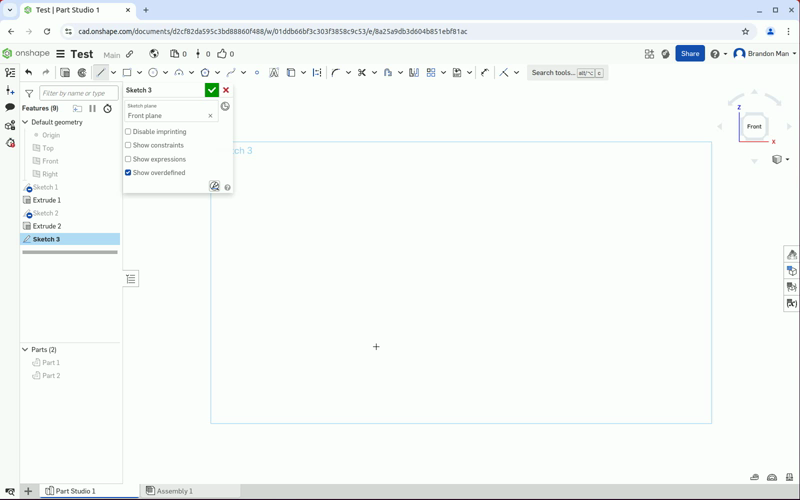
click(376, 346)
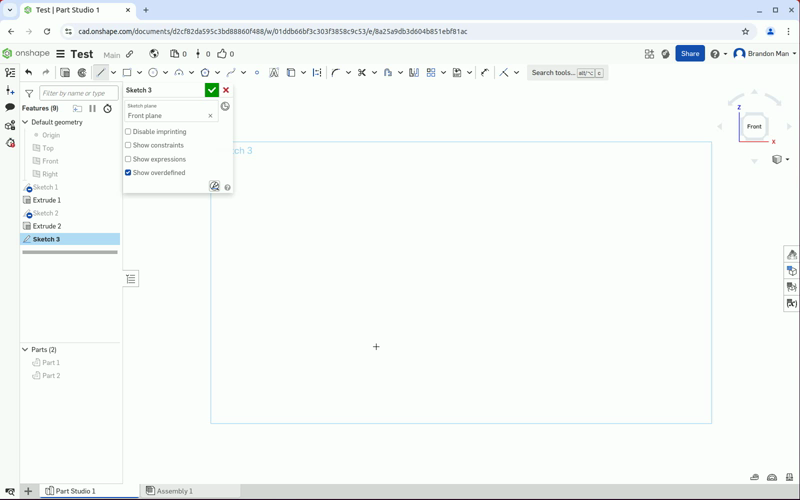
key_up(shift)
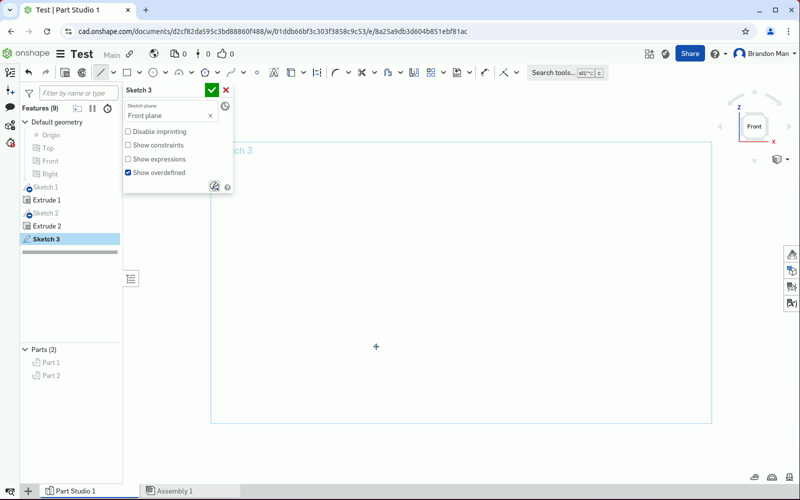
key_down(shift)
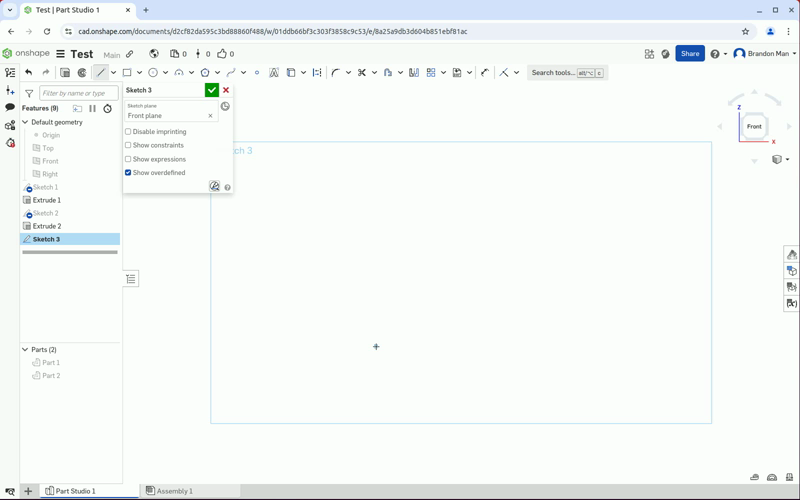
mouse_move(461, 395)
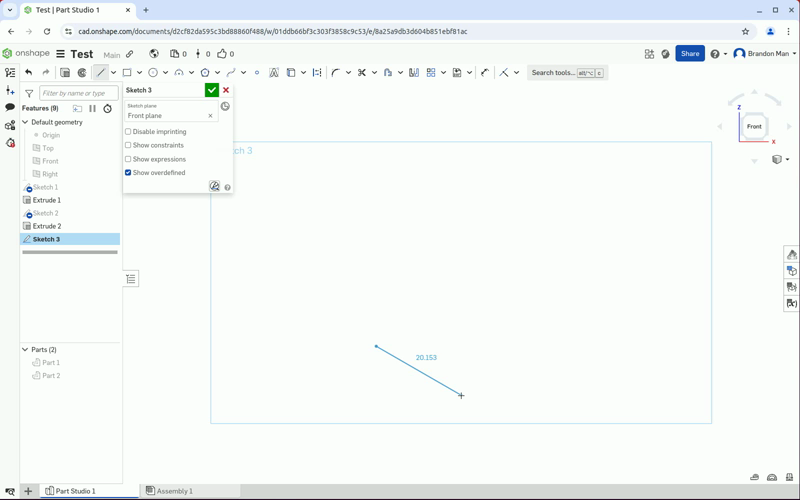
click(461, 395)
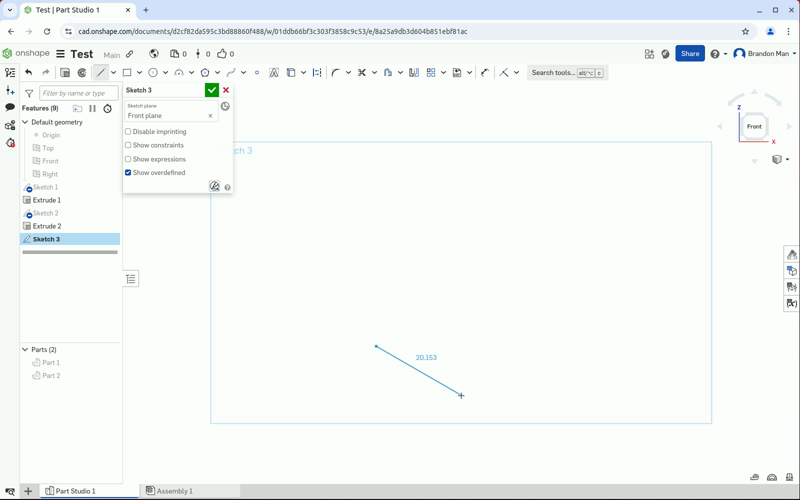
key_up(shift)
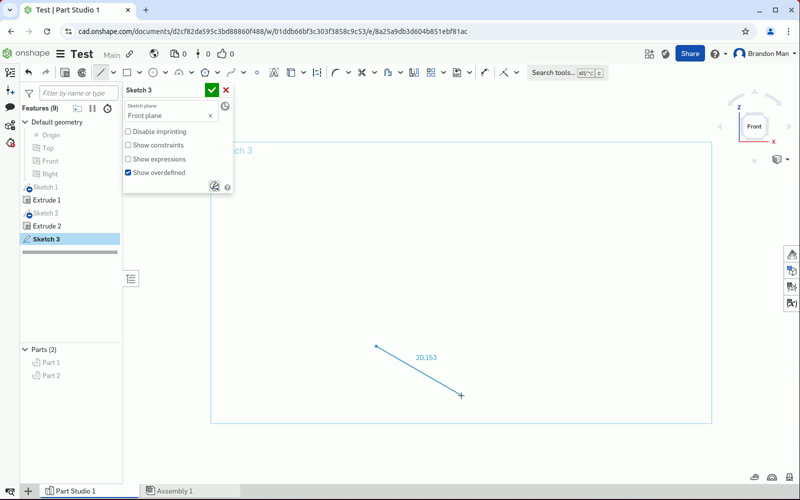
key_down(shift)
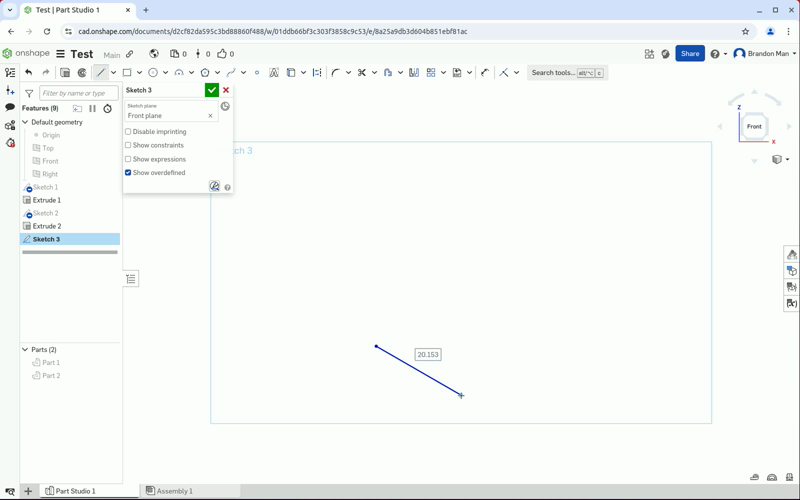
mouse_move(491, 395)
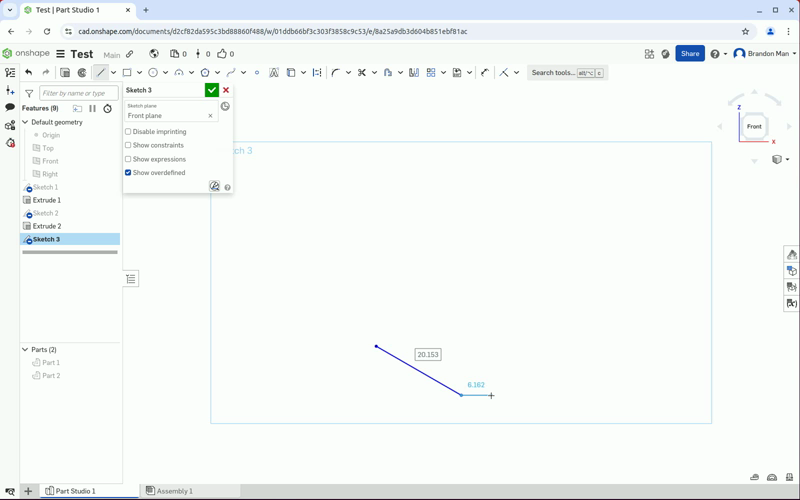
mouse_move(461, 346)
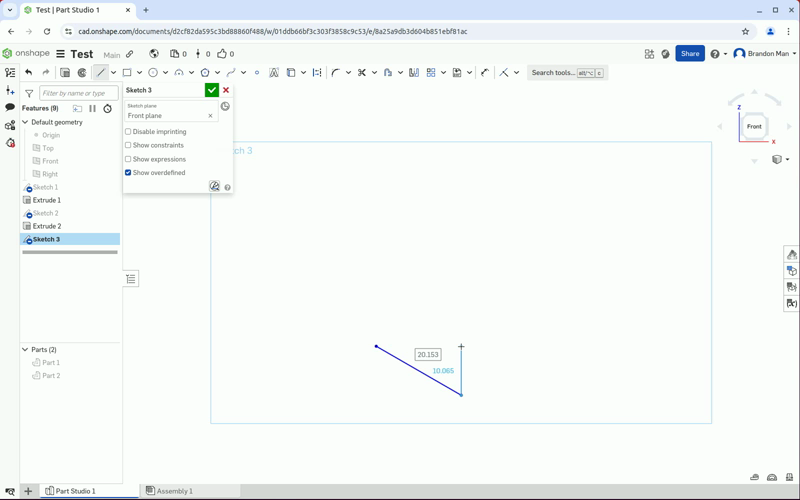
click(461, 346)
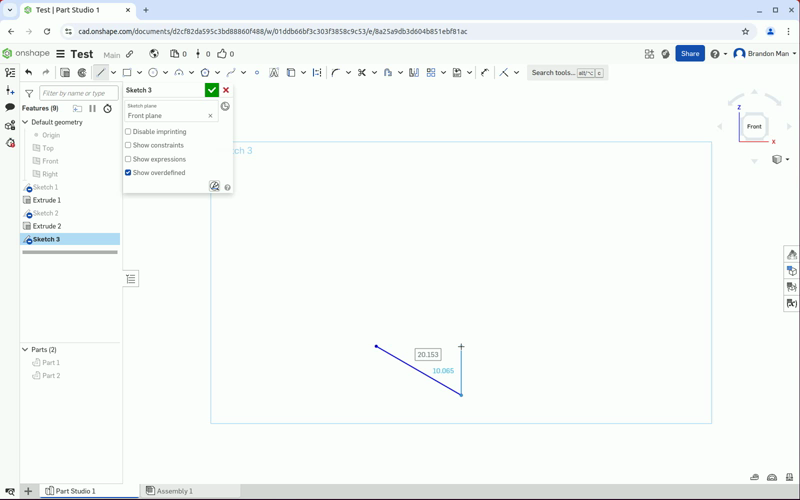
key_up(shift)
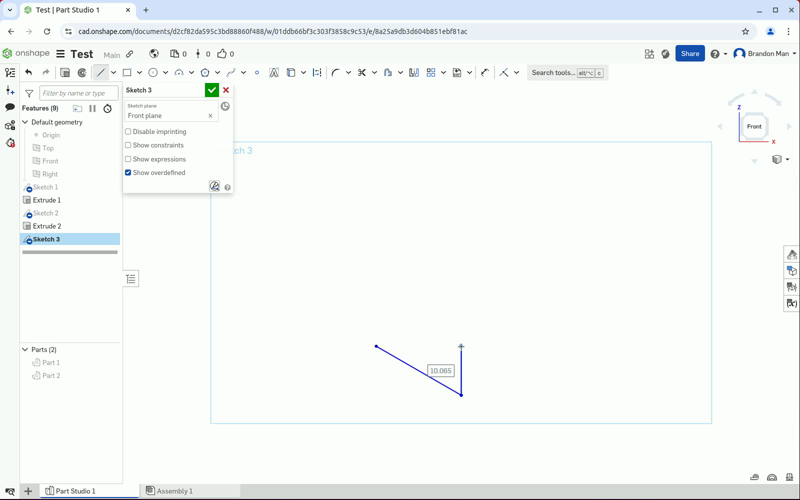
key_down(shift)
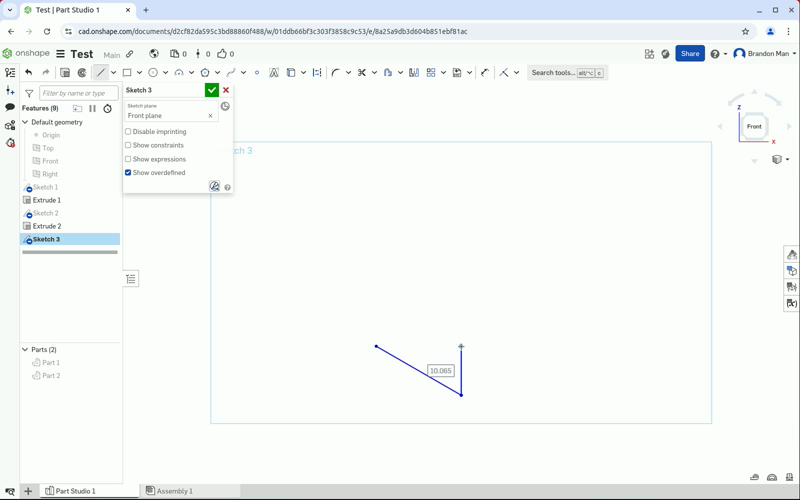
mouse_move(376, 346)
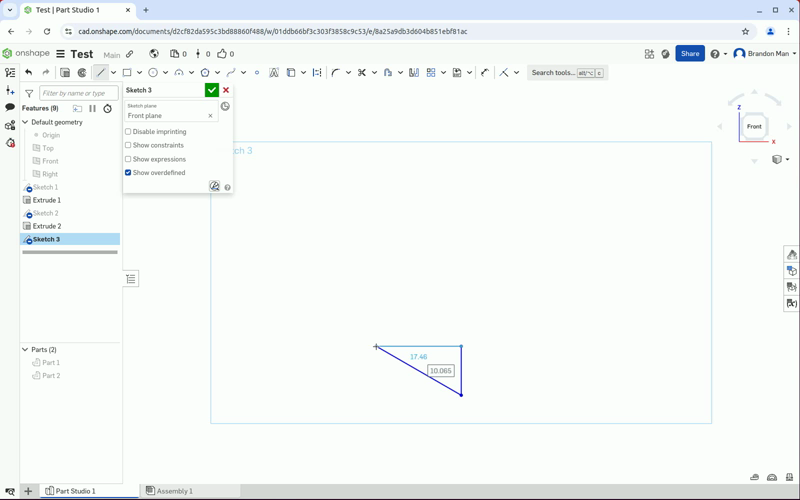
key_up(shift)
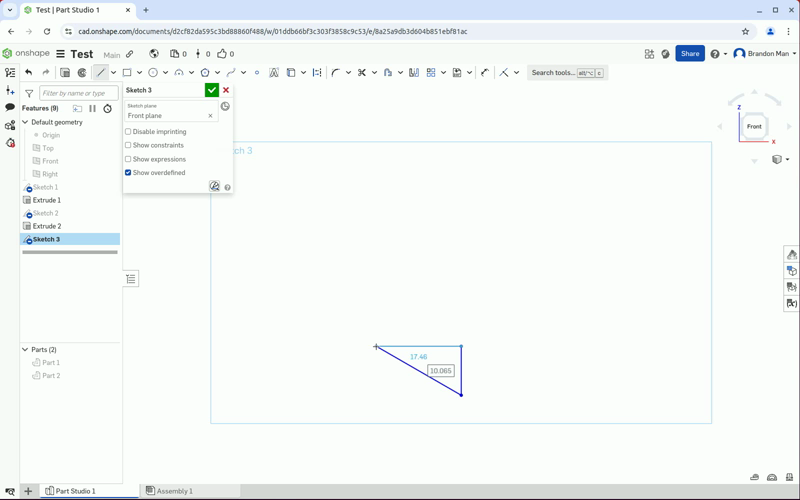
click(376, 346)
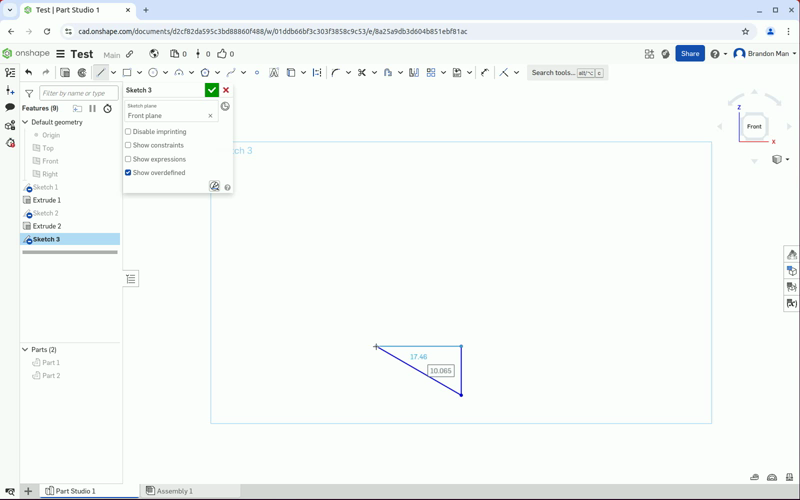
key(esc)
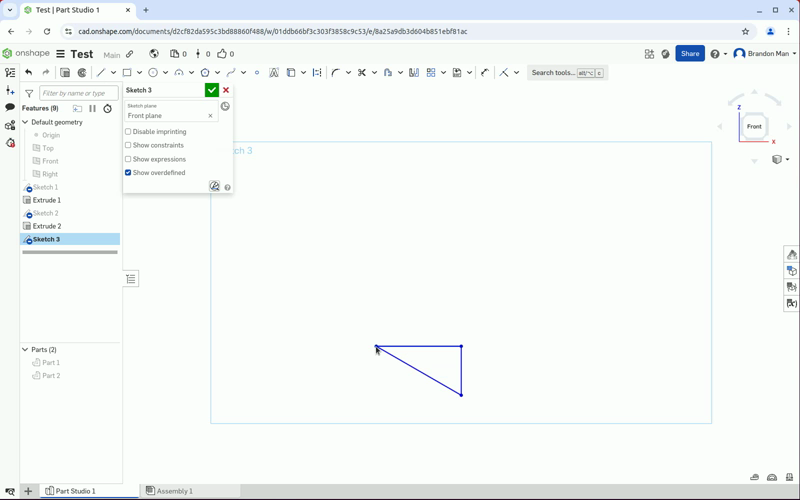
mouse_move(422, 371)
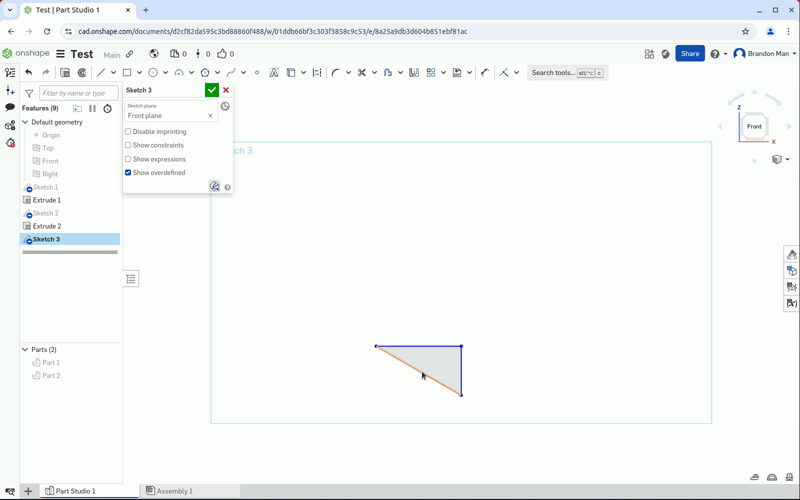
click(422, 371)
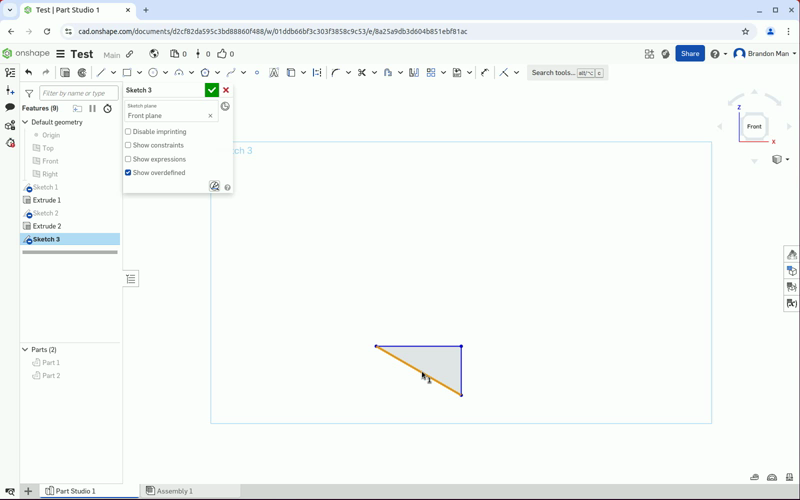
mouse_move(73, 352)
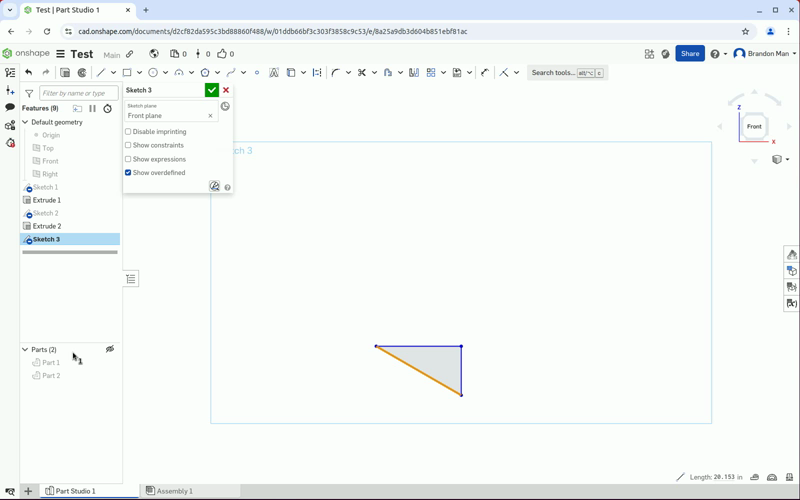
key(shift+y)
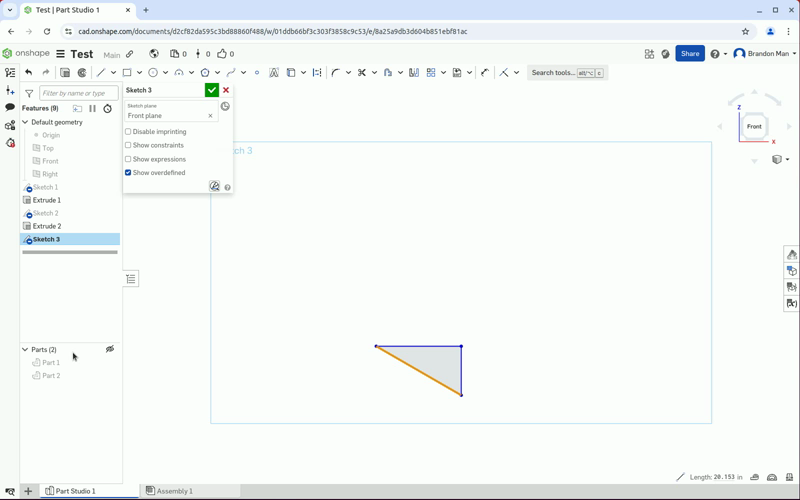
key(shift+e)
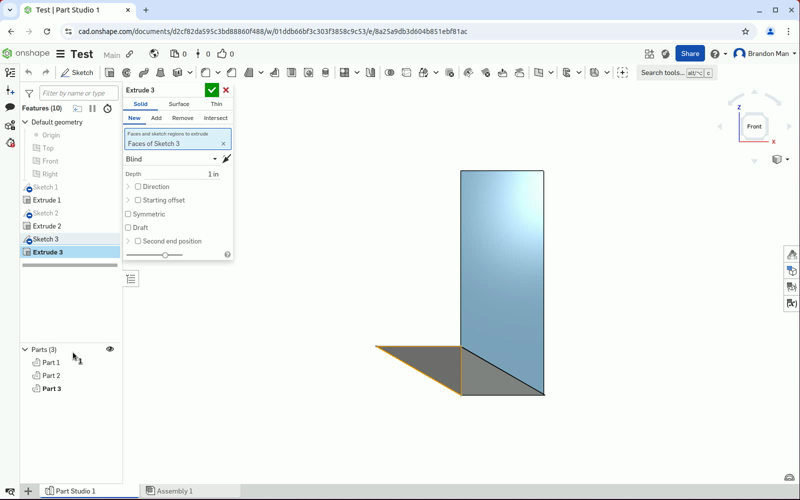
mouse_move(143, 106)
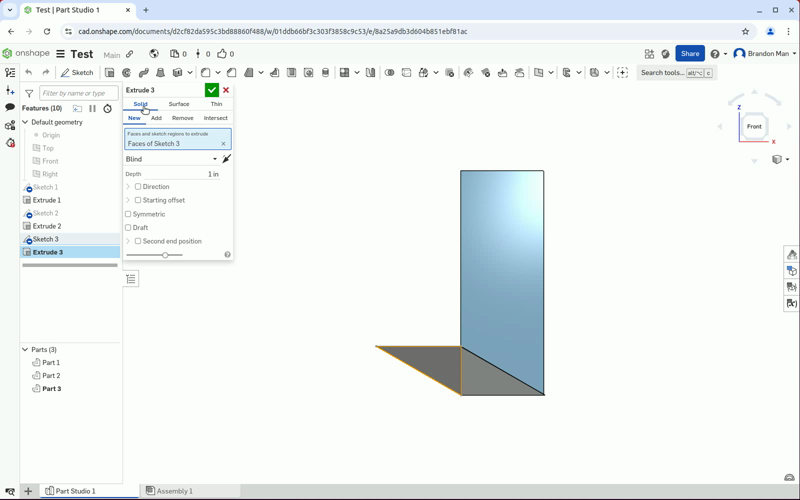
click(143, 106)
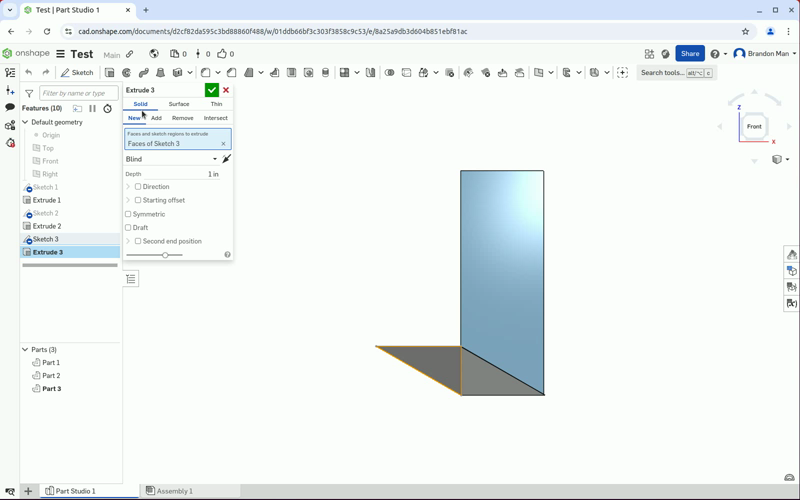
mouse_move(137, 120)
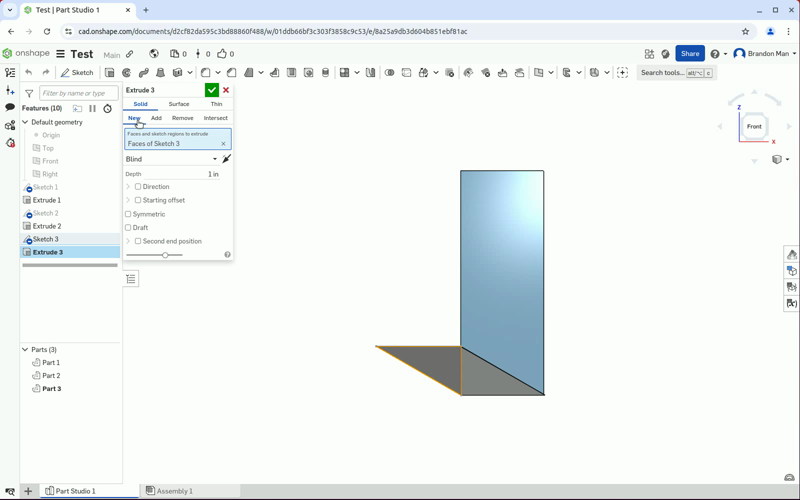
click(137, 120)
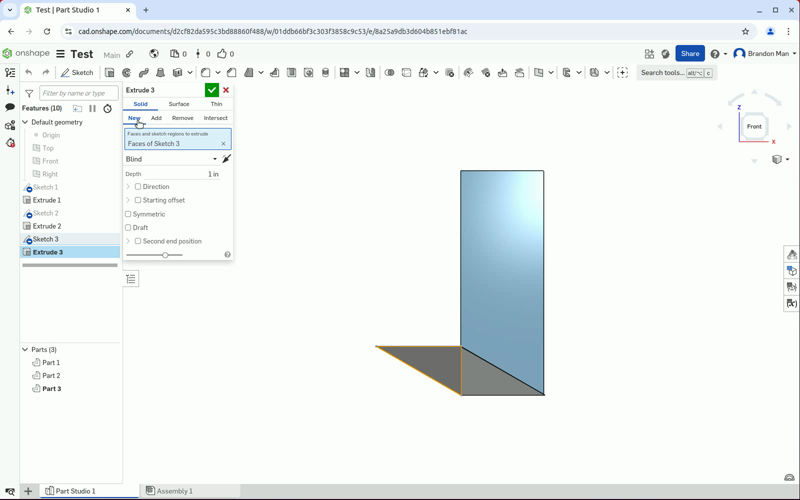
key(tab, 4)
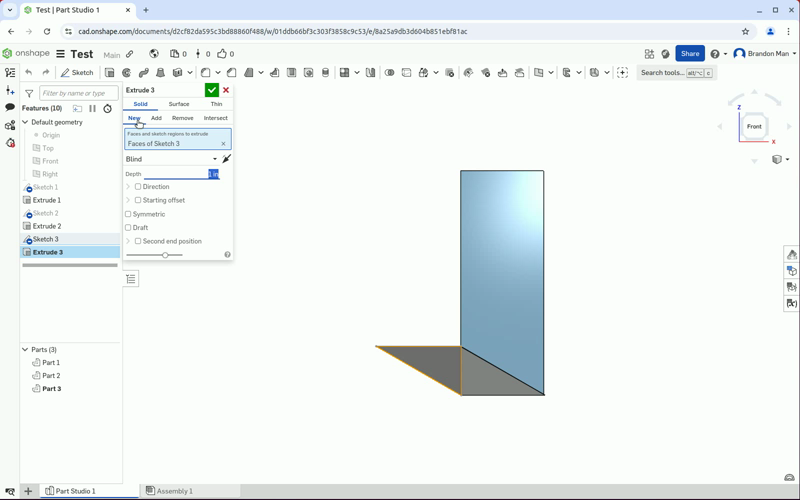
text(5.777)
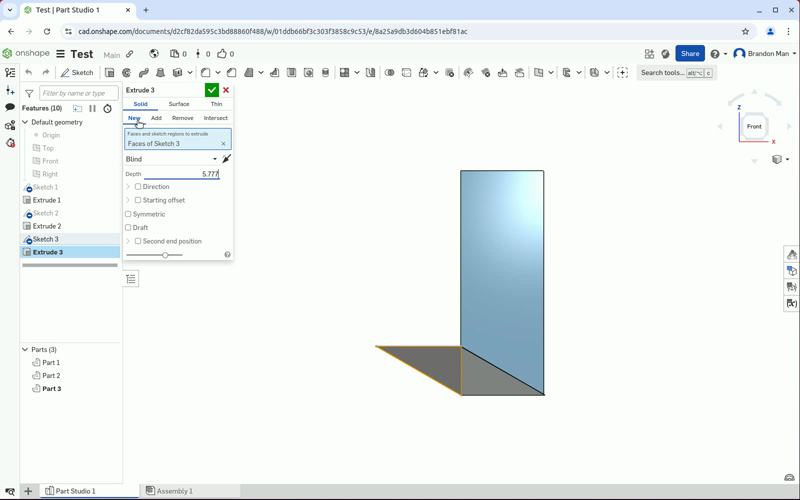
key(tab, 3)
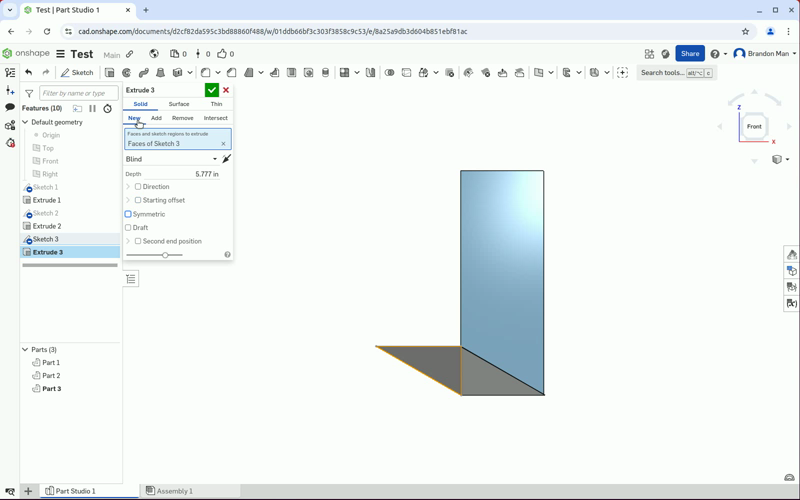
key(tab, 2)
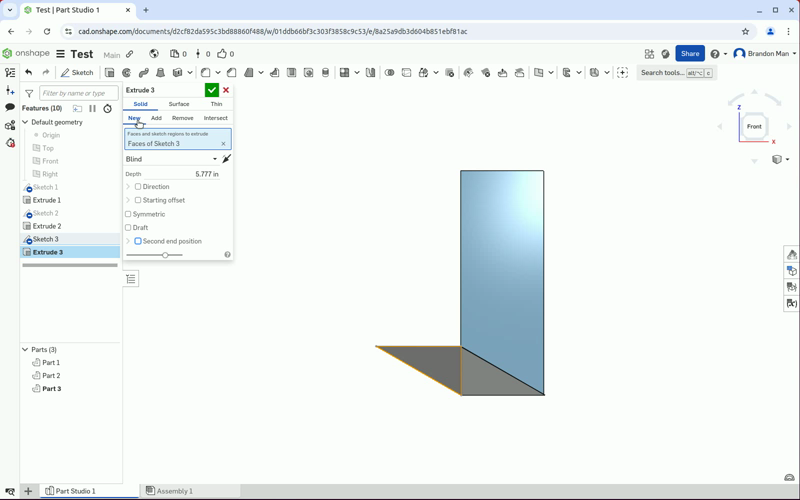
key(space)
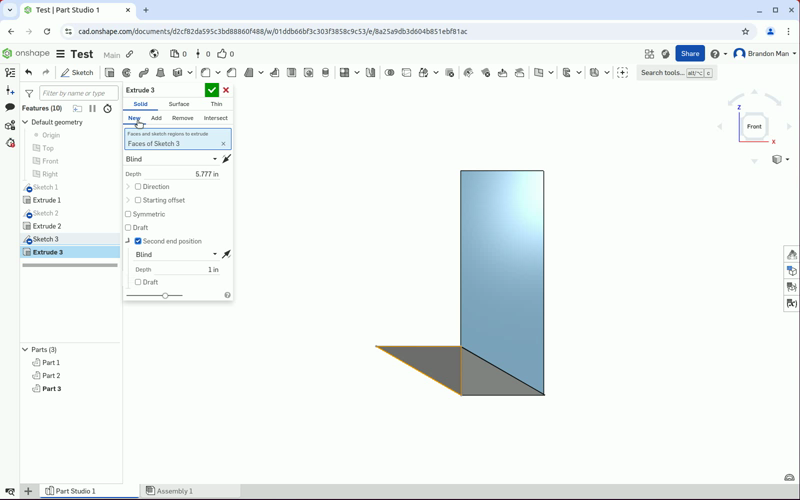
key(tab, 3)
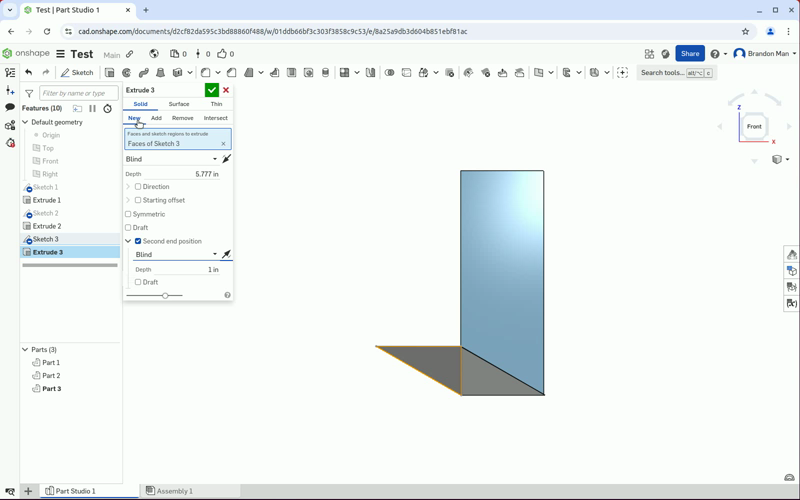
text(5.777)
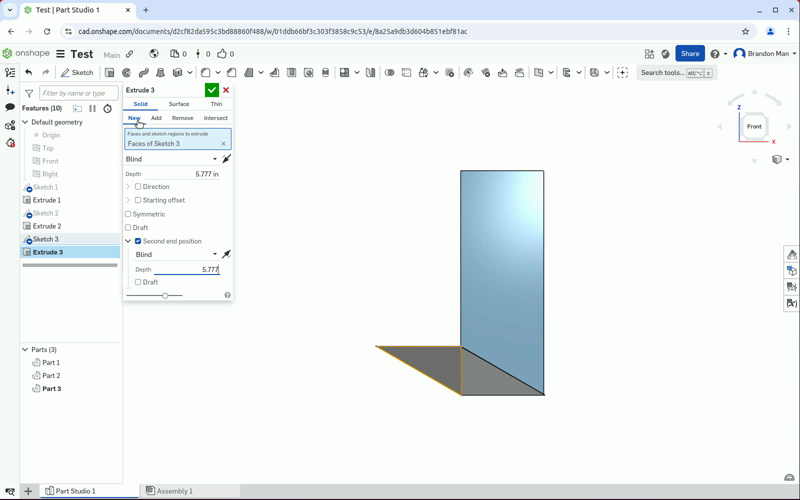
key(enter)
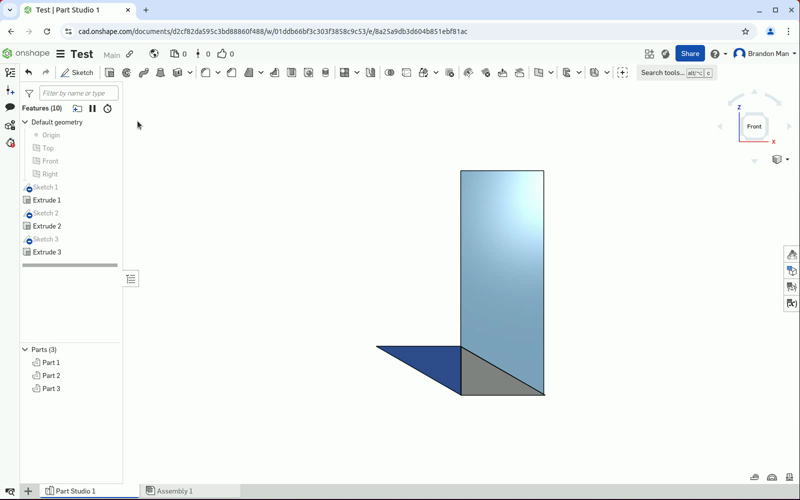
key(shift+h)
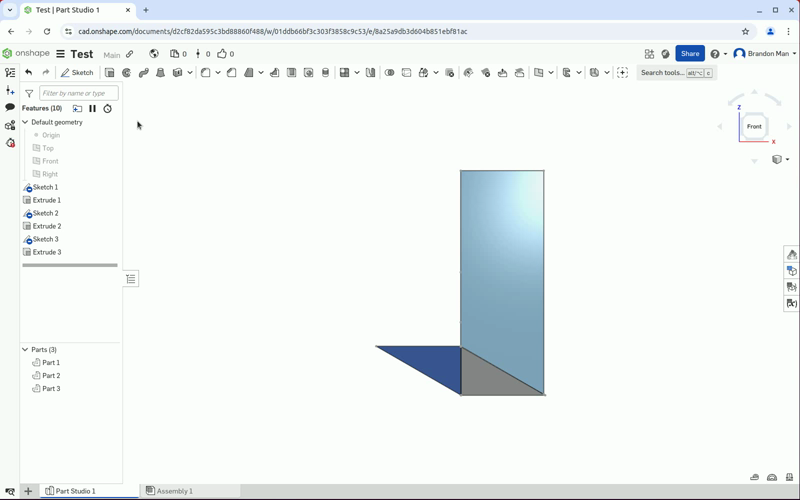
key(shift+h)
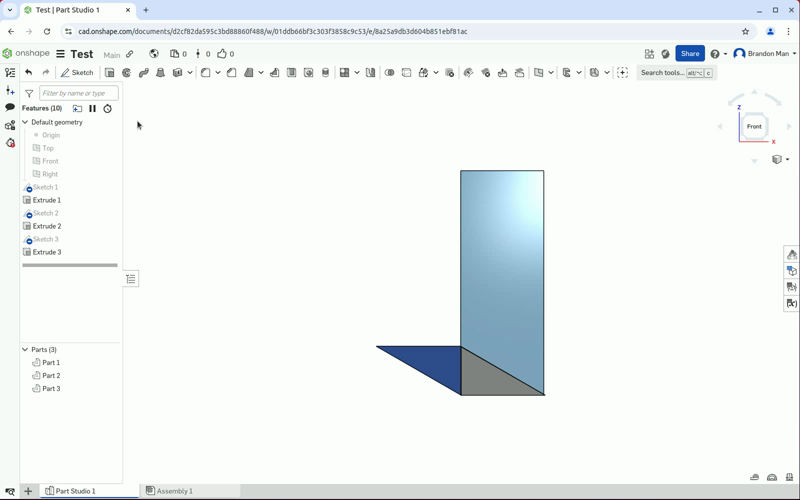
mouse_move(73, 189)
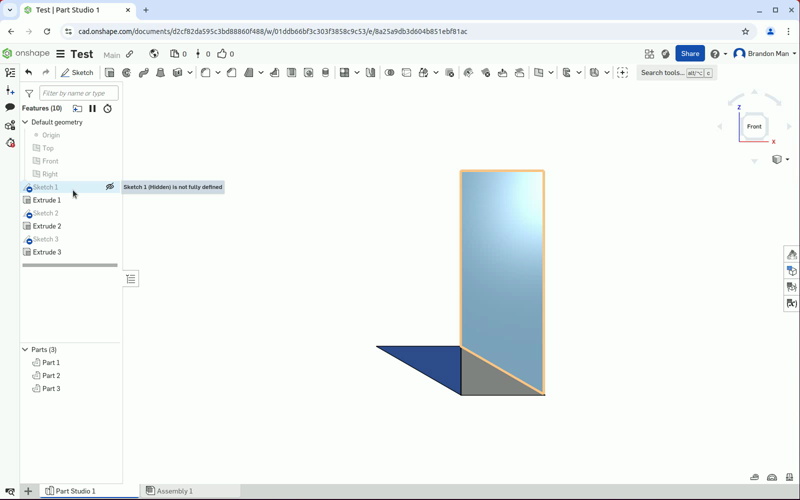
click(73, 189)
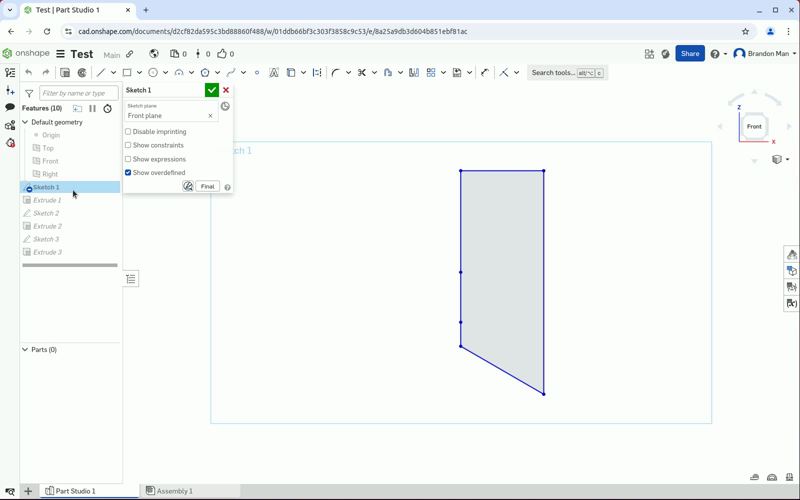
mouse_move(229, 92)
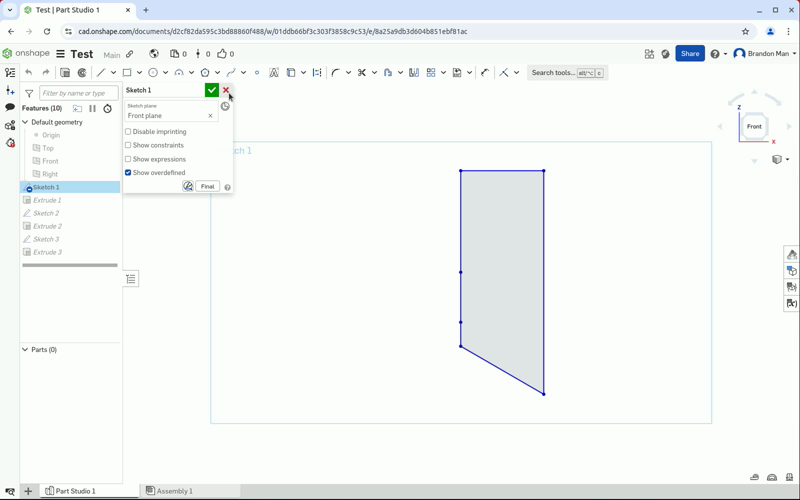
click(229, 92)
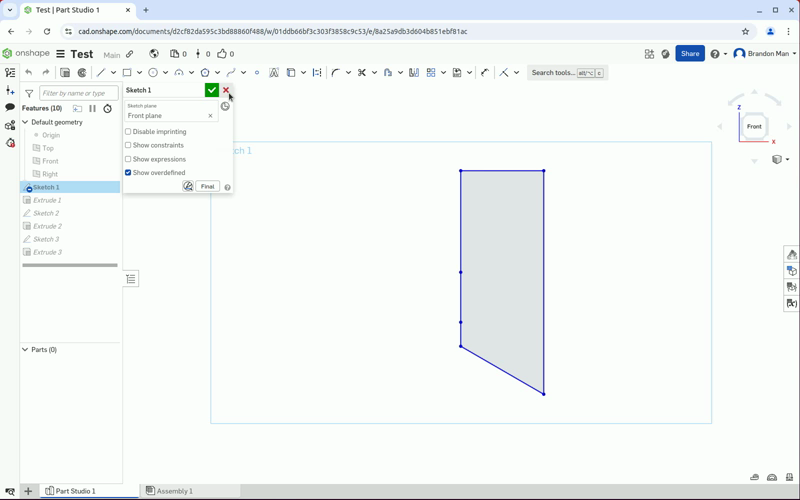
key(shift+s)
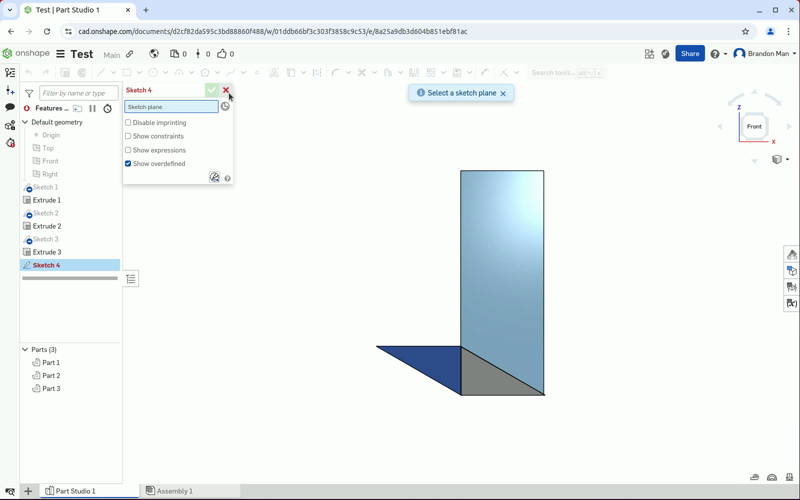
mouse_move(73, 163)
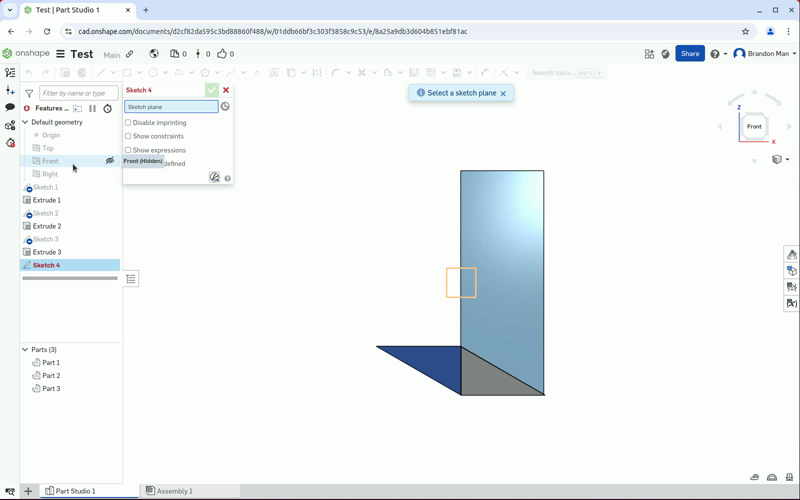
click(73, 163)
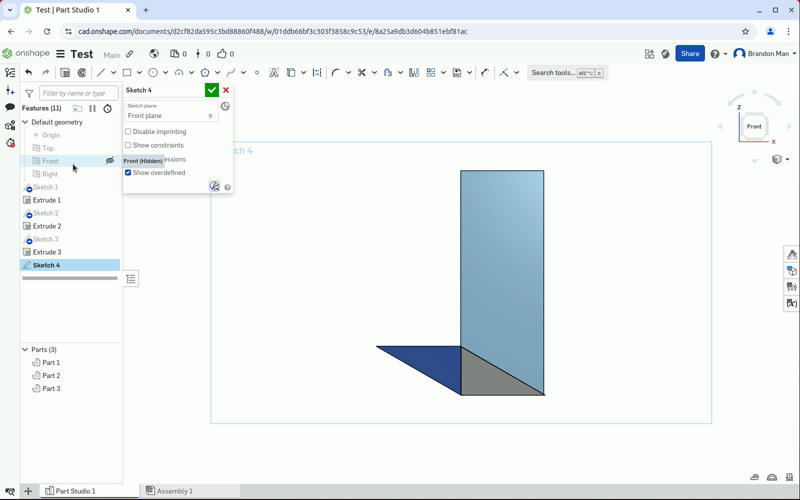
mouse_move(73, 352)
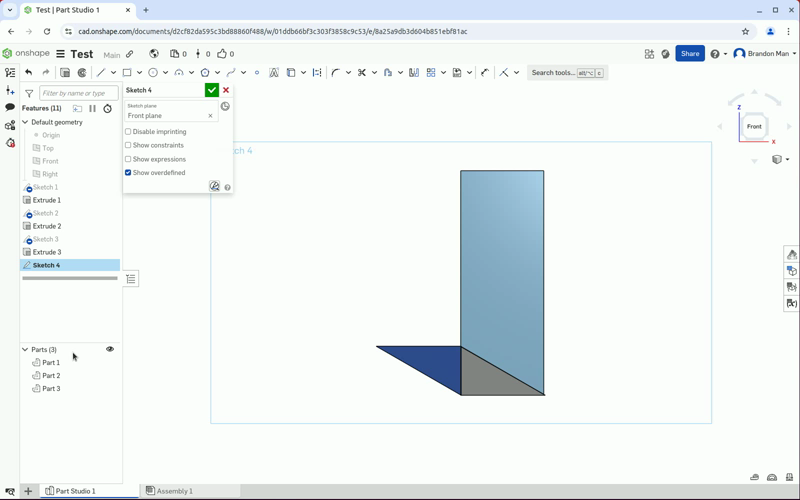
key(y)
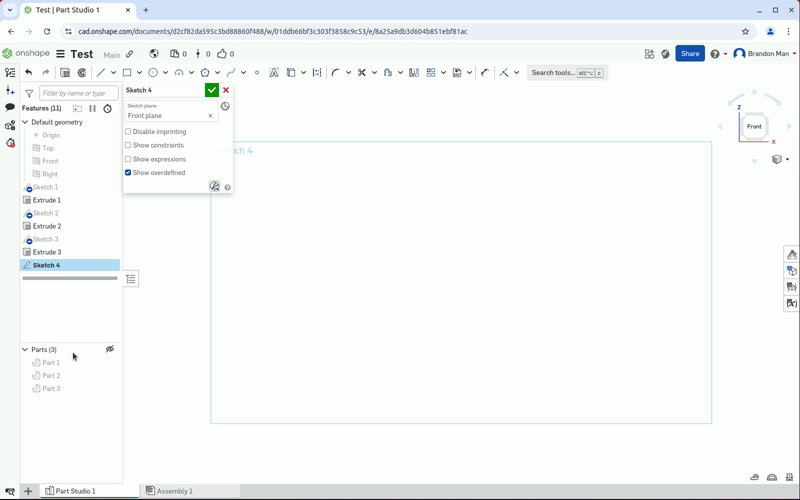
key(l)
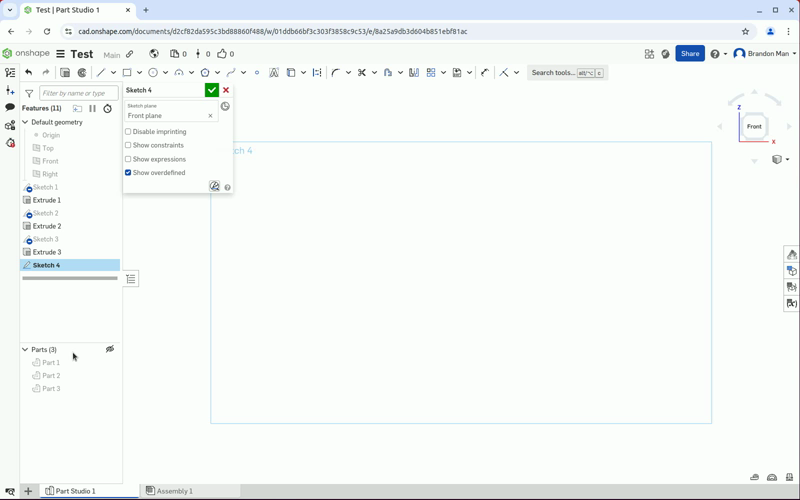
key_down(shift)
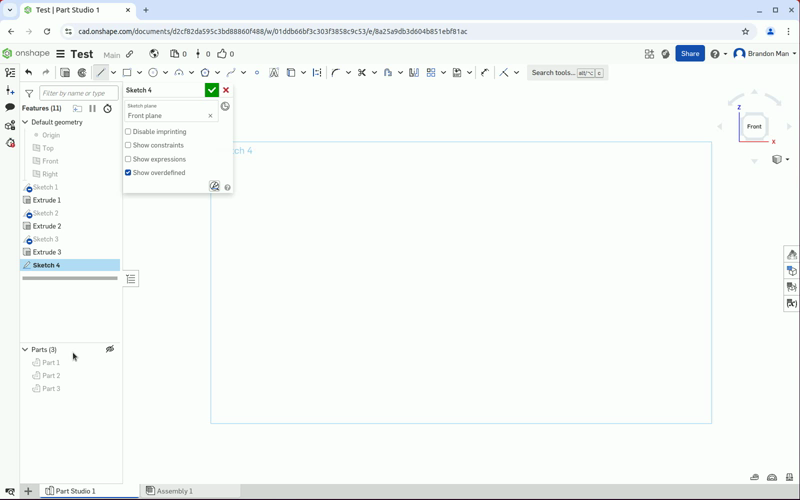
mouse_move(376, 273)
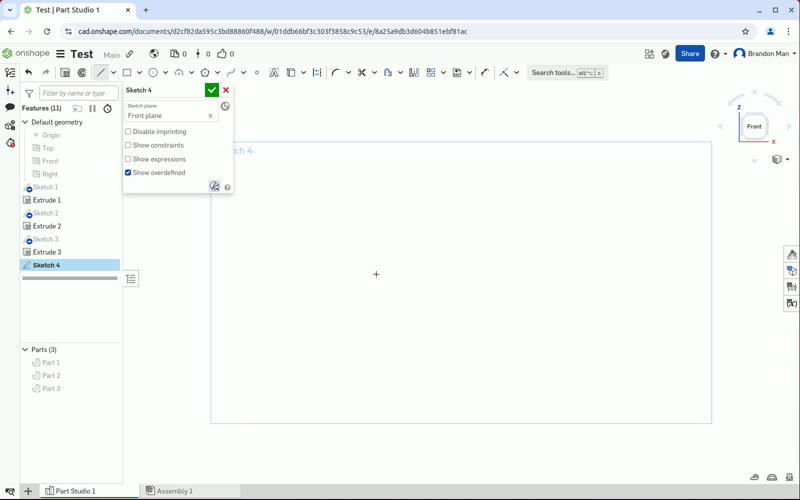
click(376, 273)
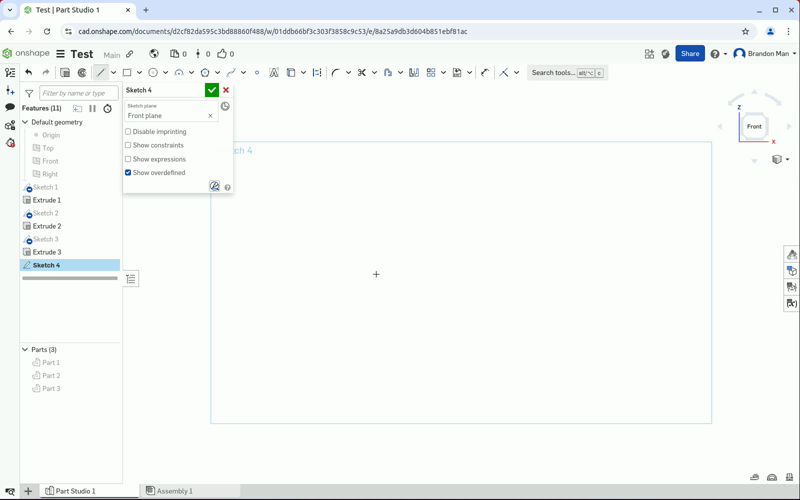
key_up(shift)
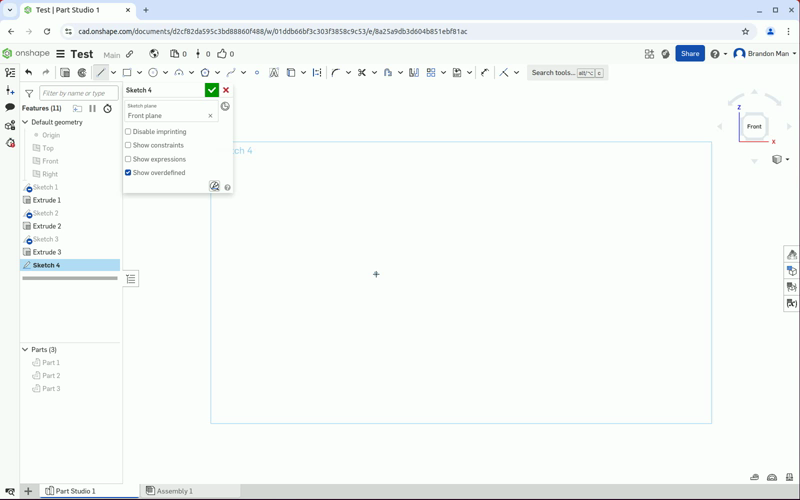
key_down(shift)
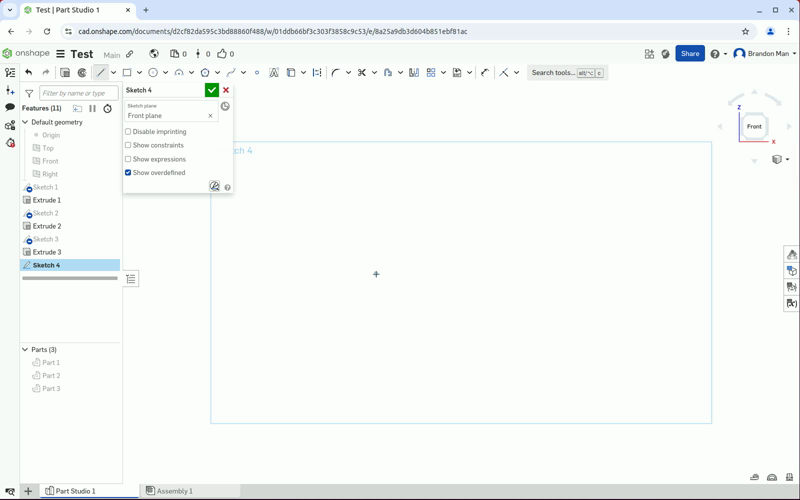
mouse_move(461, 322)
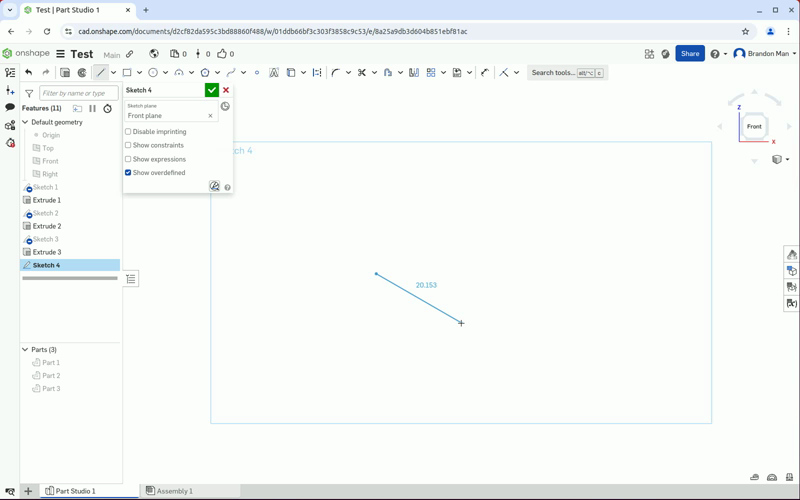
click(461, 322)
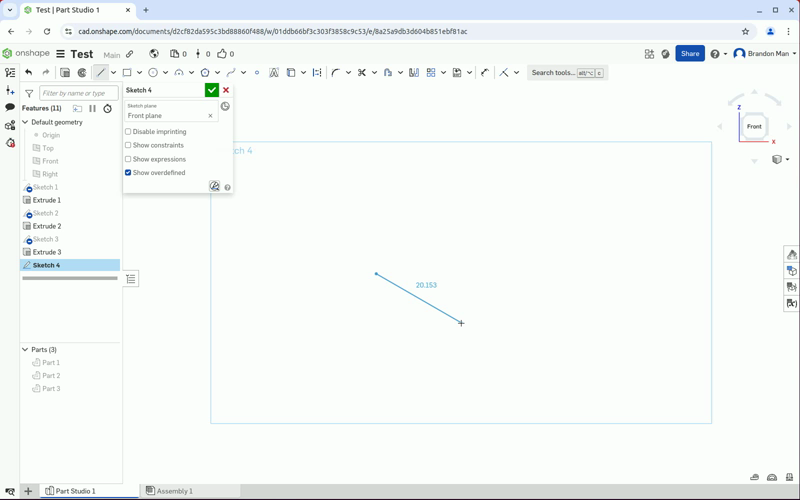
key_up(shift)
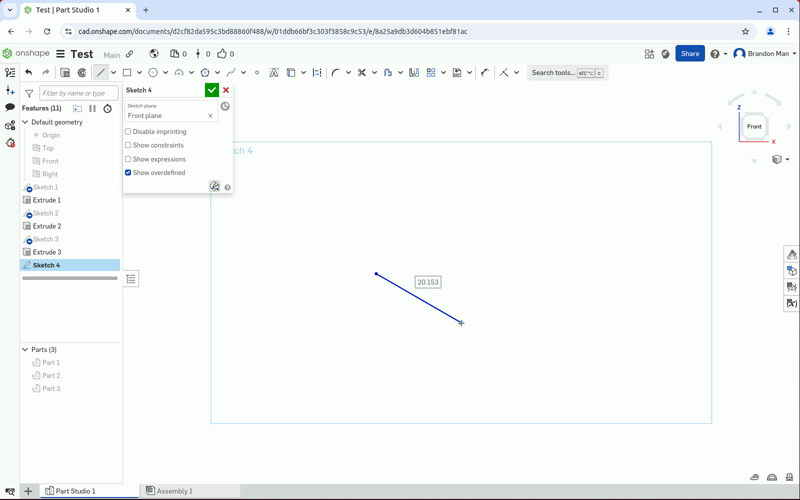
key_down(shift)
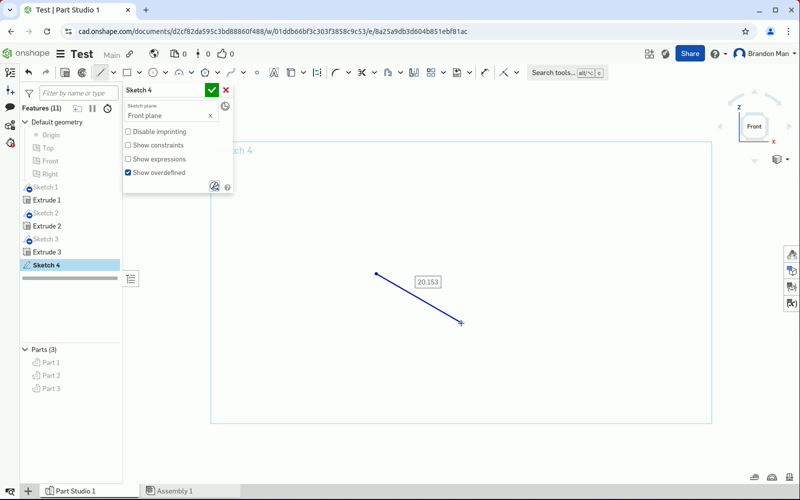
mouse_move(491, 322)
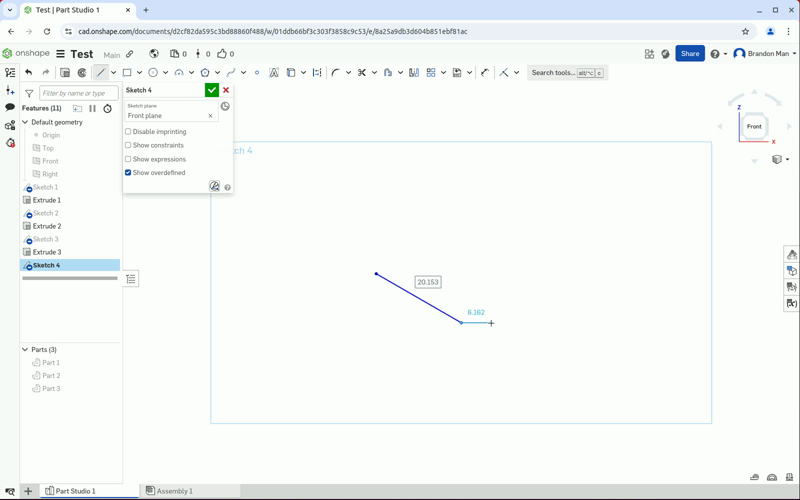
mouse_move(461, 273)
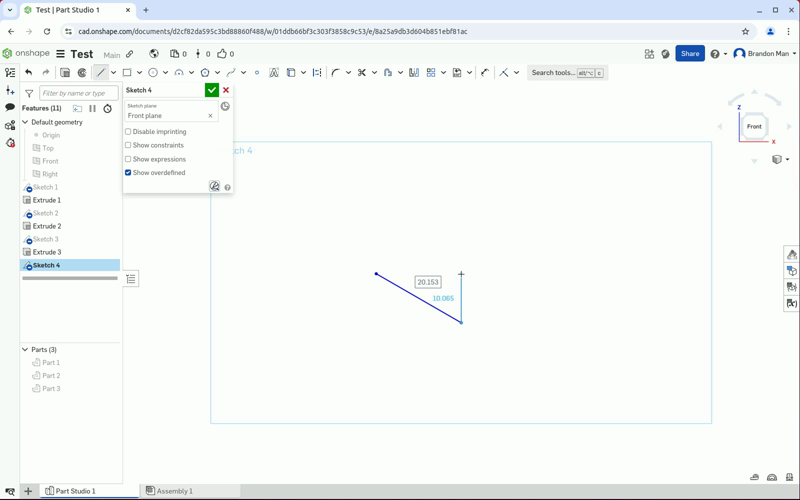
click(461, 273)
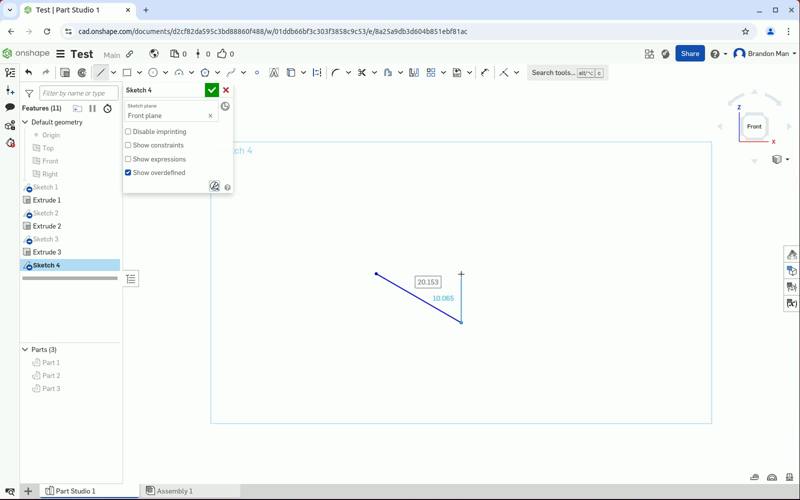
key_up(shift)
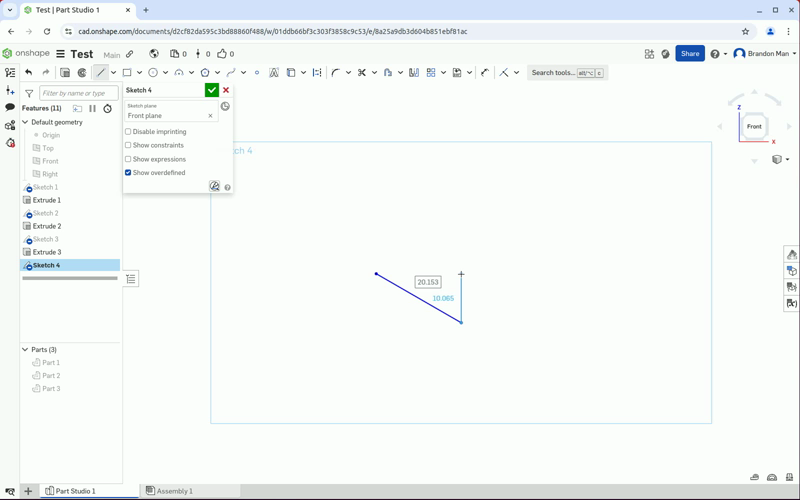
key_down(shift)
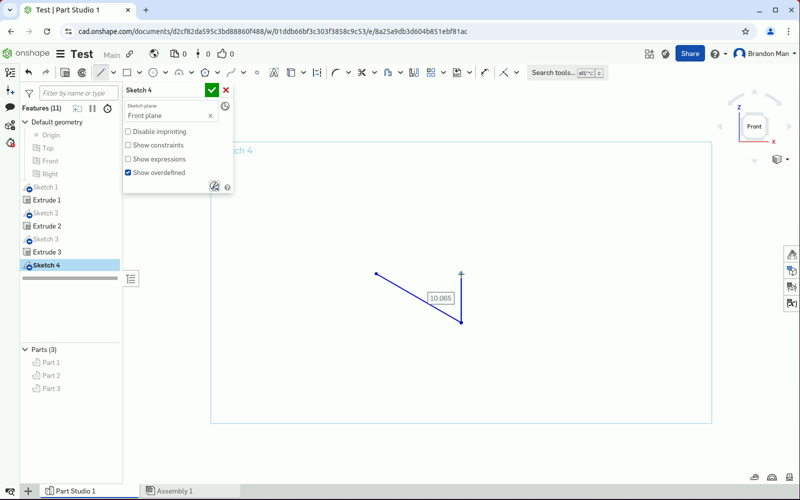
mouse_move(376, 273)
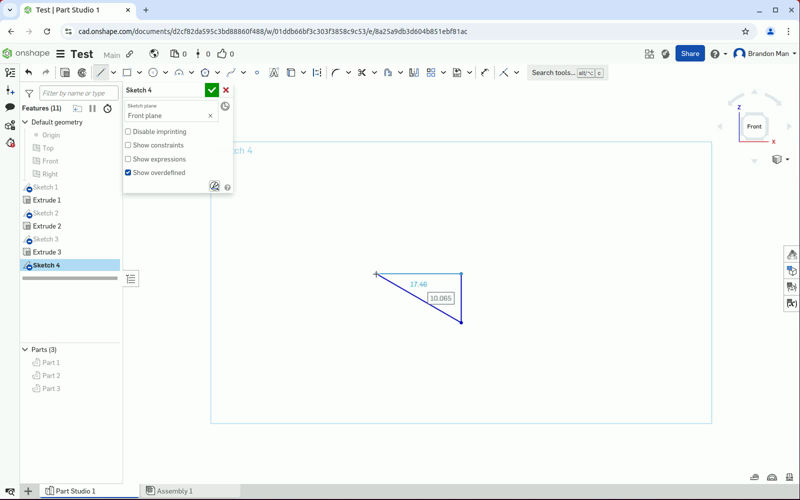
key_up(shift)
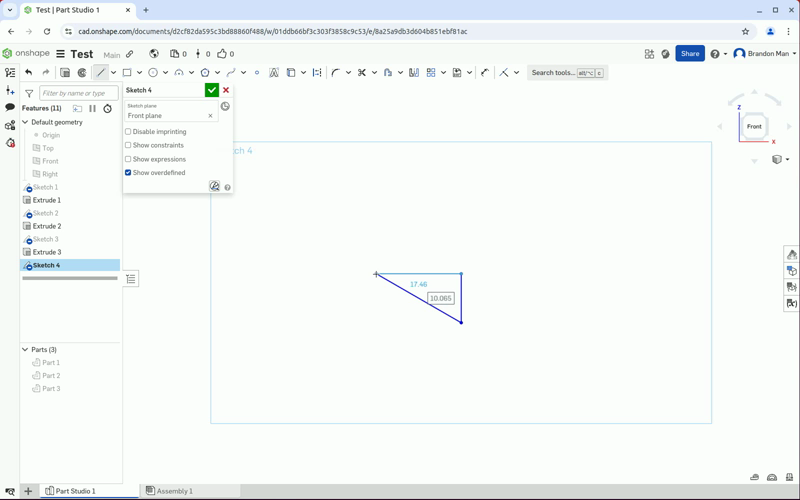
click(376, 273)
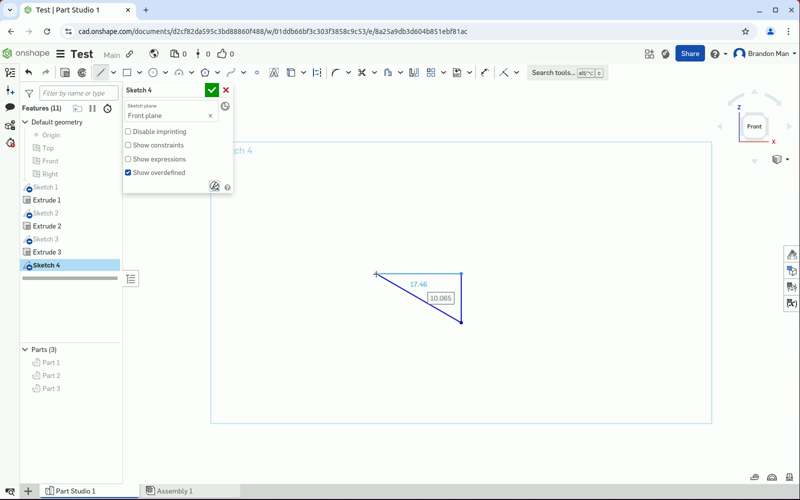
key(esc)
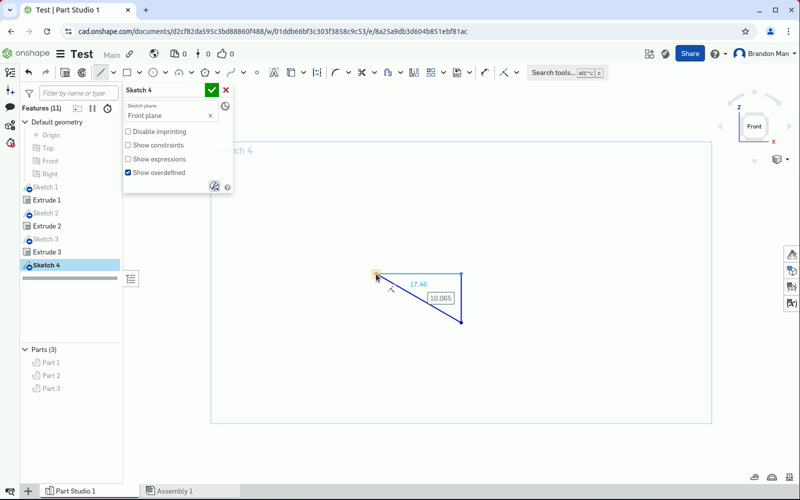
mouse_move(427, 286)
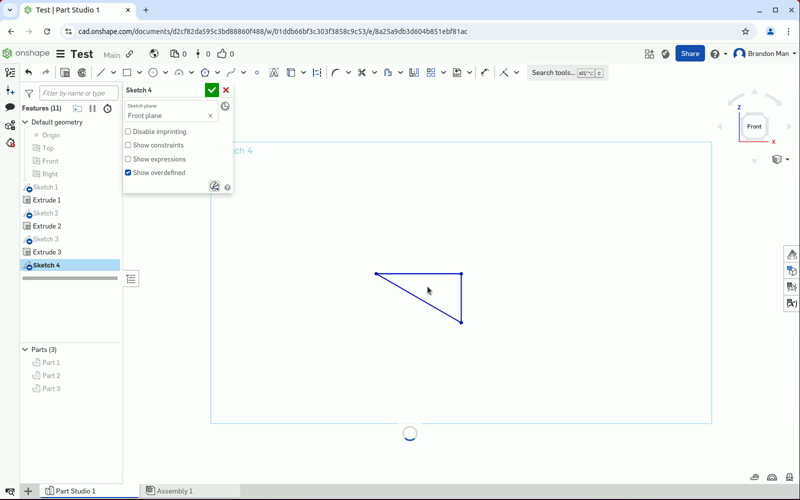
click(427, 286)
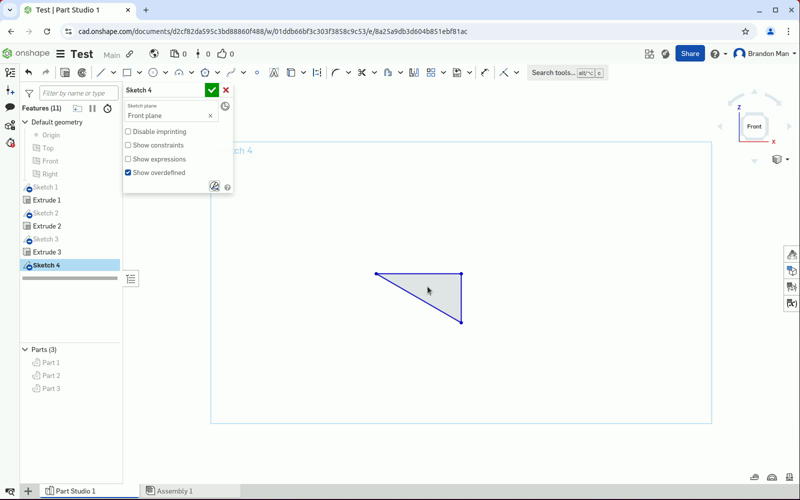
mouse_move(73, 352)
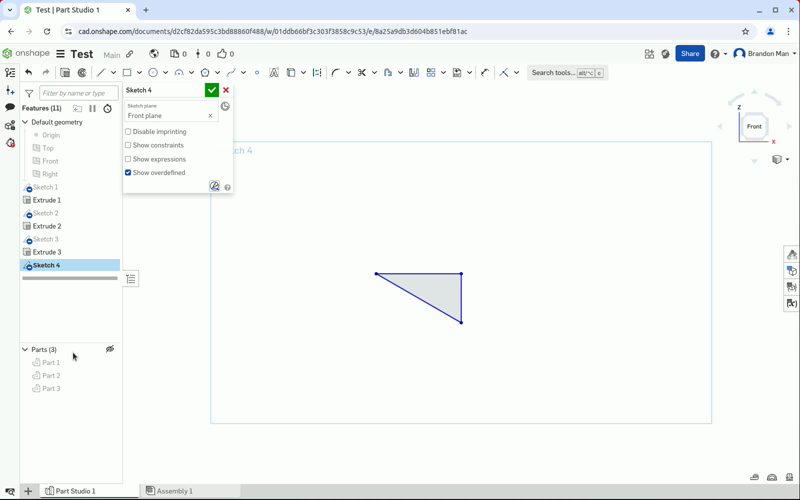
key(shift+y)
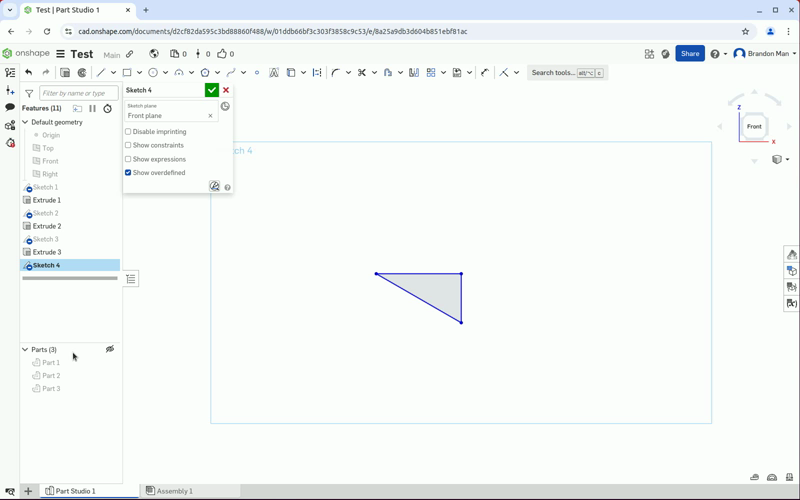
key(shift+e)
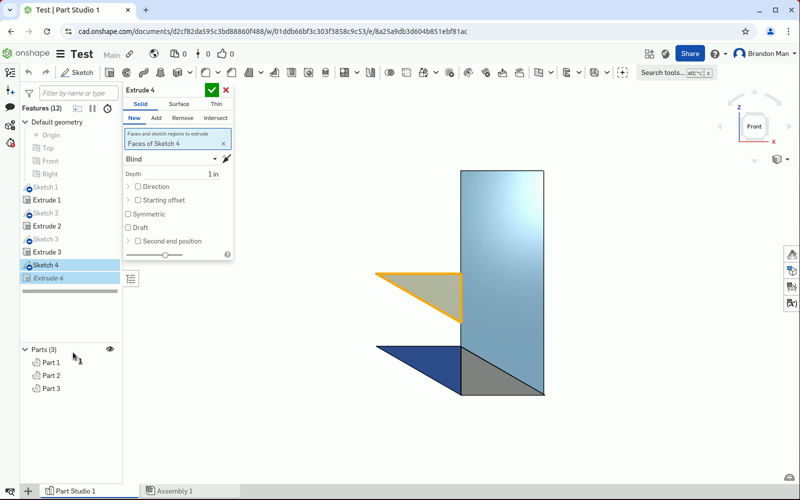
mouse_move(143, 106)
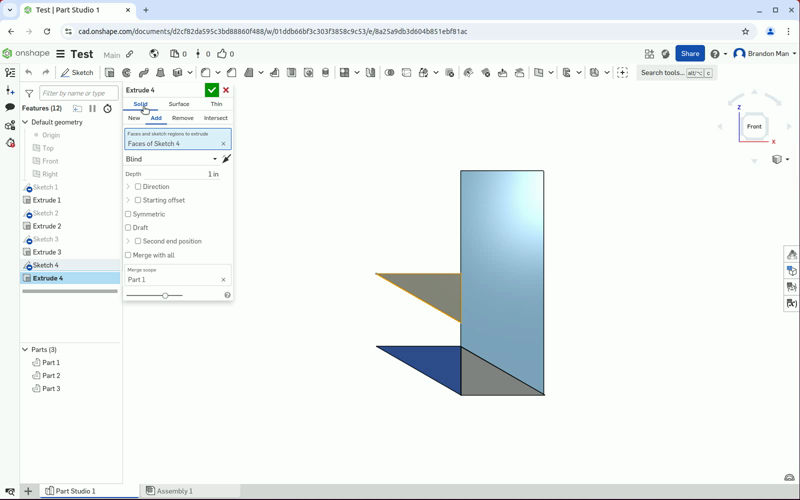
click(143, 106)
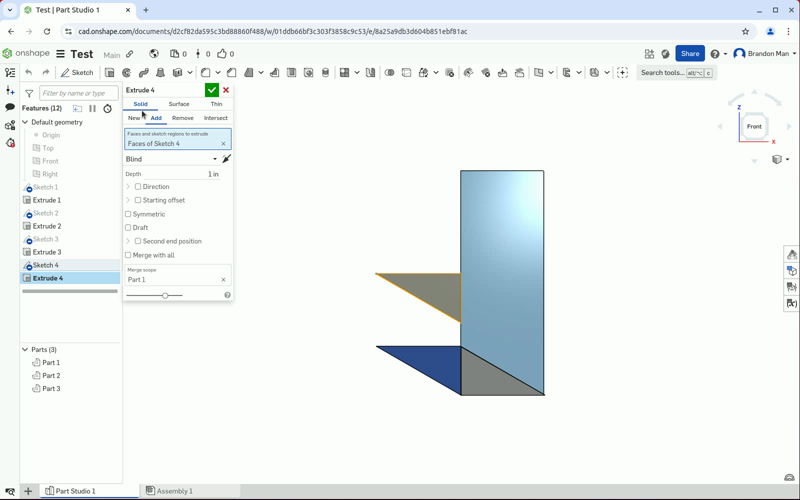
mouse_move(137, 120)
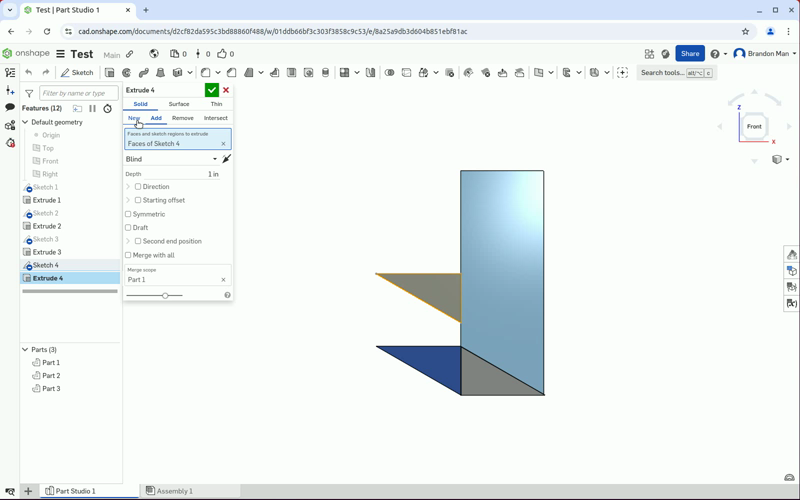
click(137, 120)
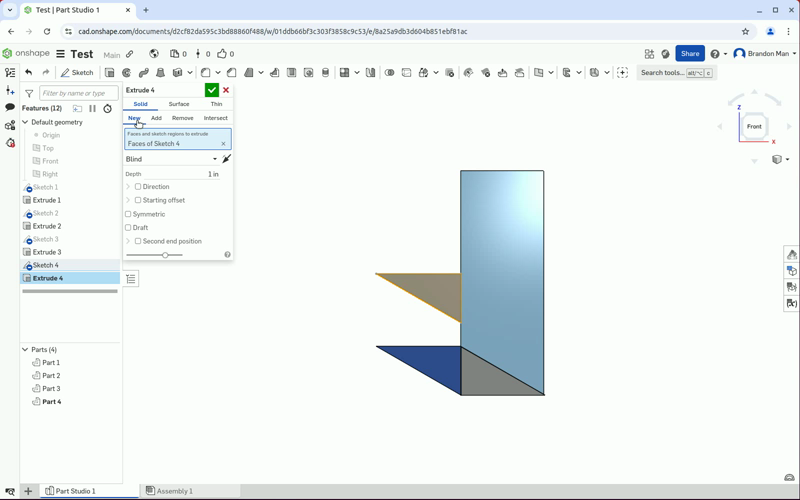
key(tab, 4)
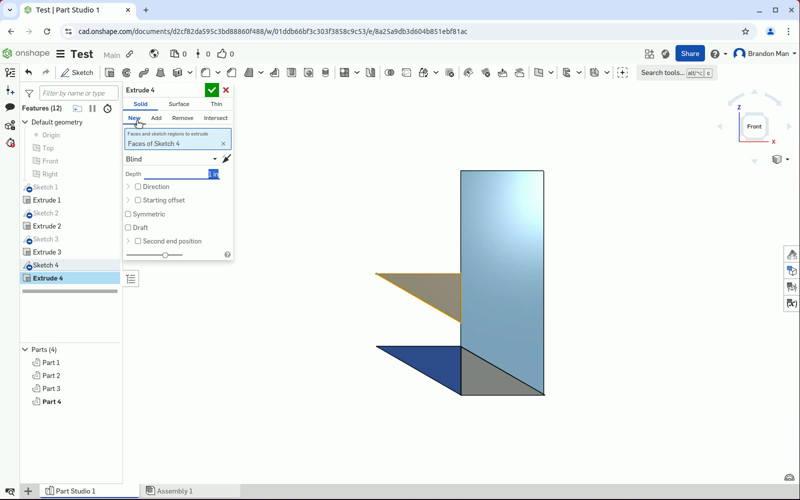
text(5.777)
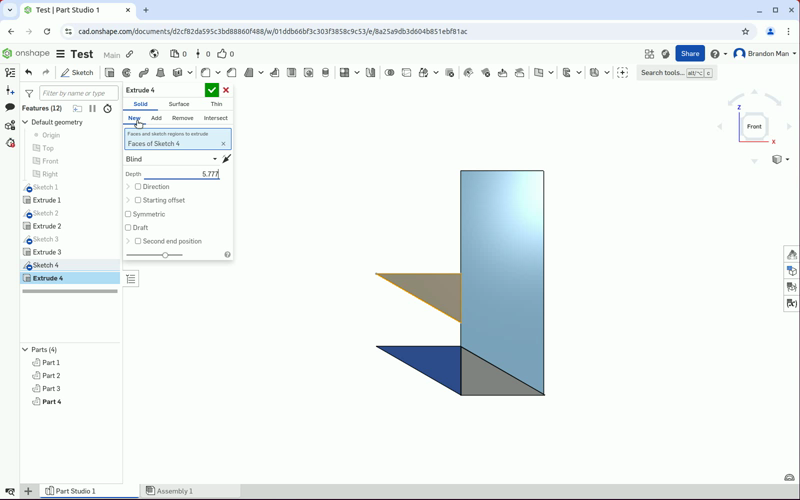
key(tab, 3)
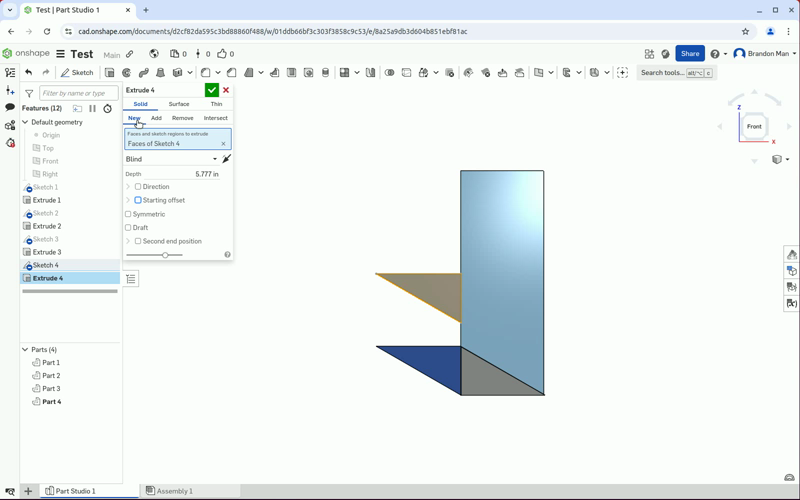
key(tab, 2)
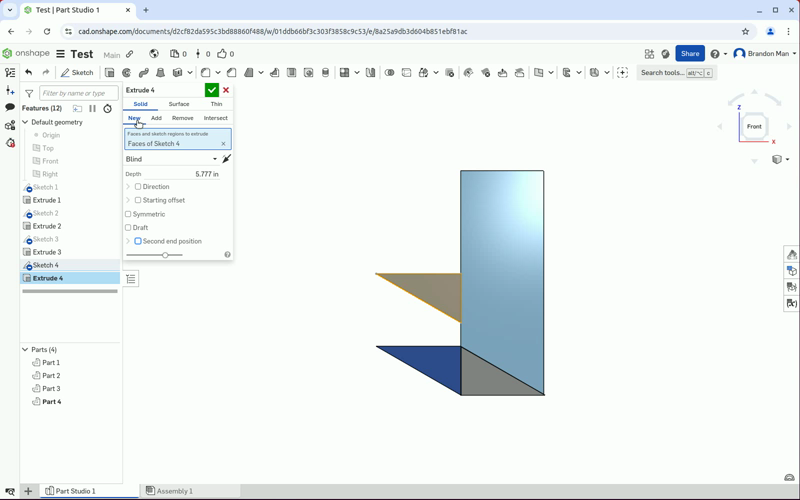
key(space)
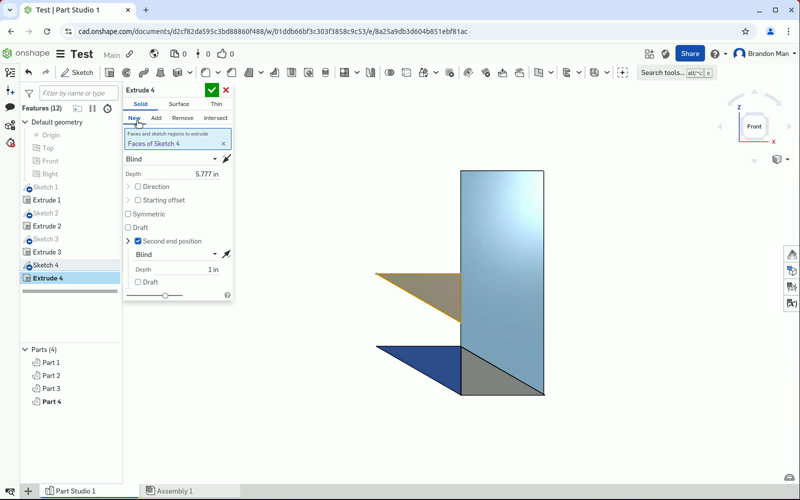
key(tab, 3)
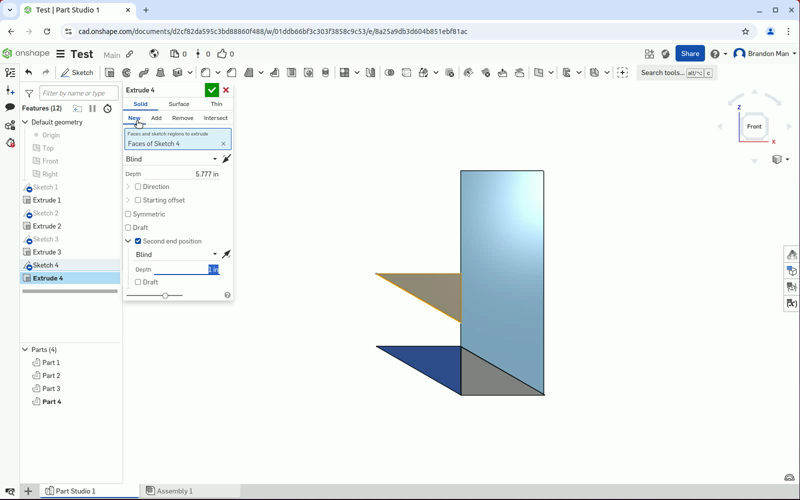
text(5.777)
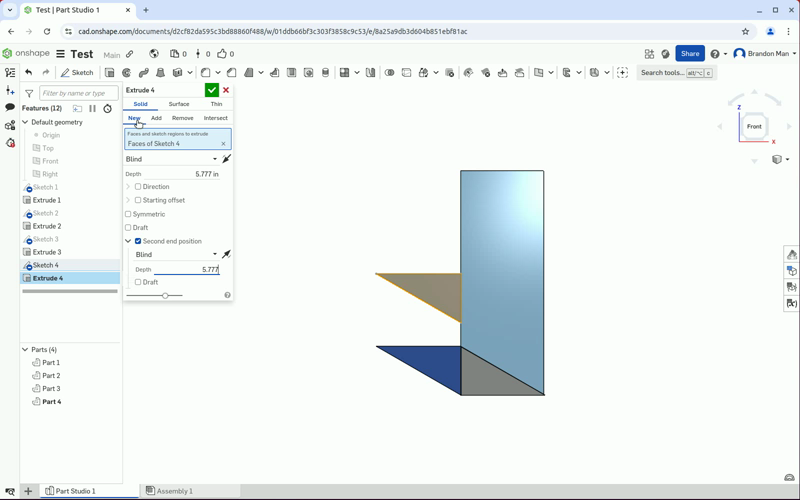
key(enter)
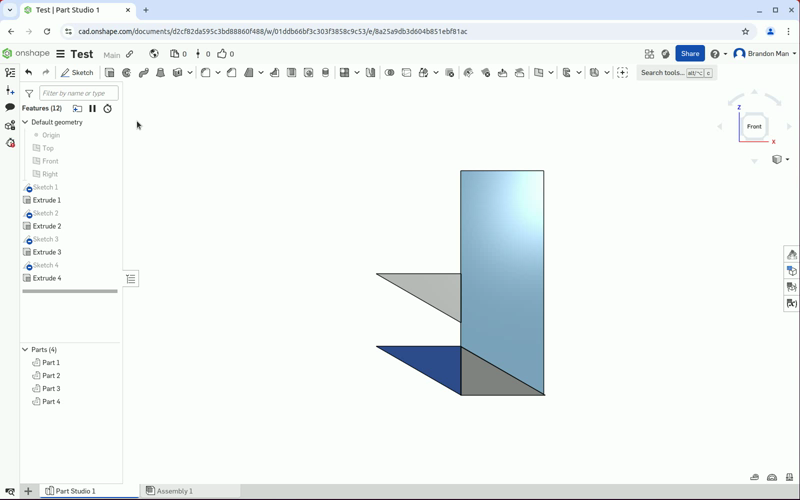
key(shift+h)
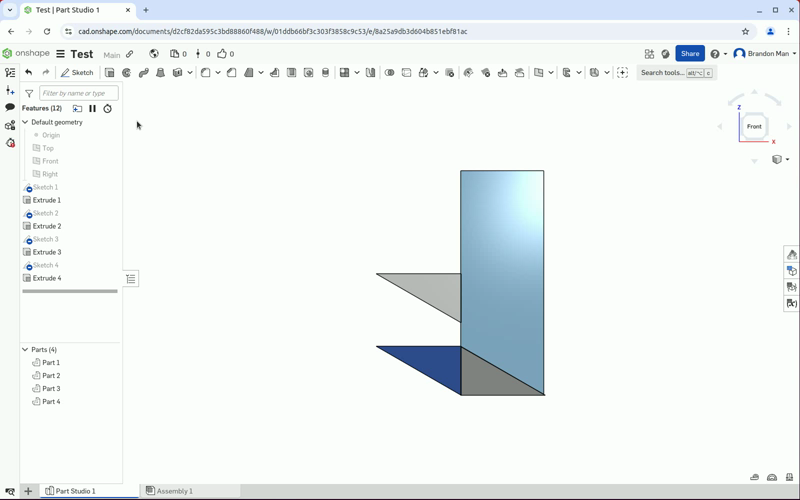
key(shift+h)
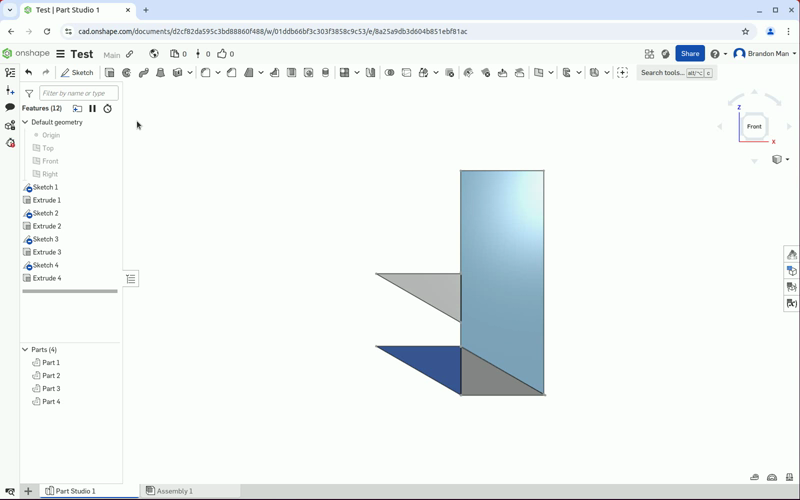
key(shift+7)
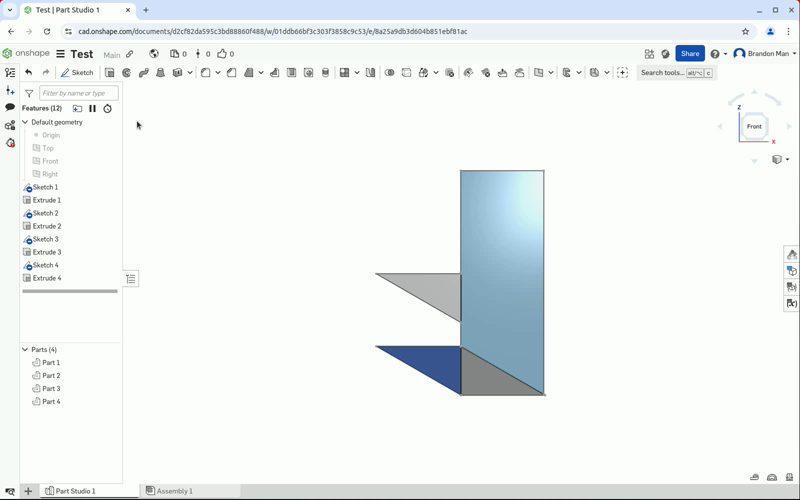
key(left, 2)
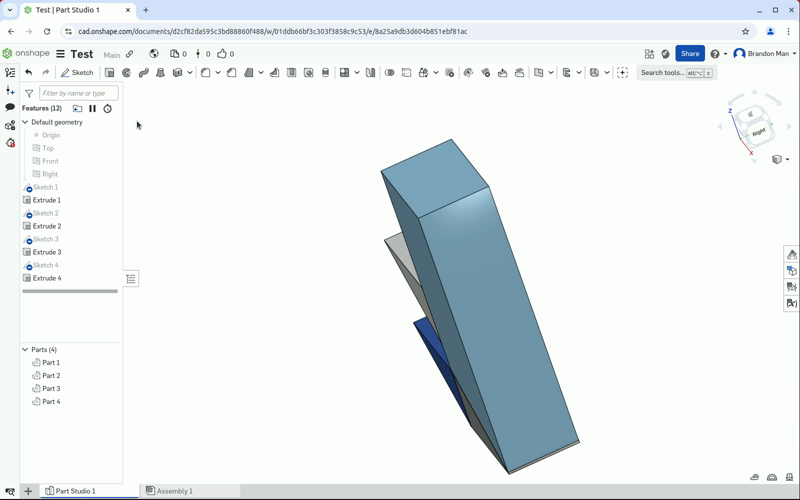
key(down, 2)
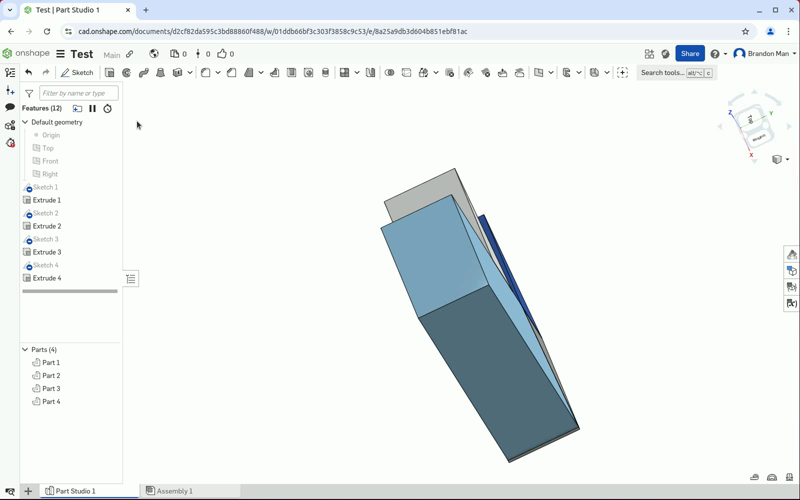
key(up, 2)
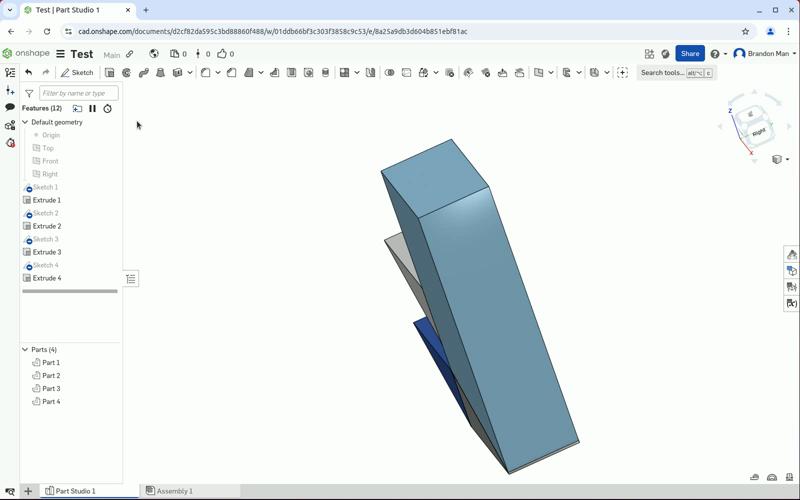
key(right, 2)
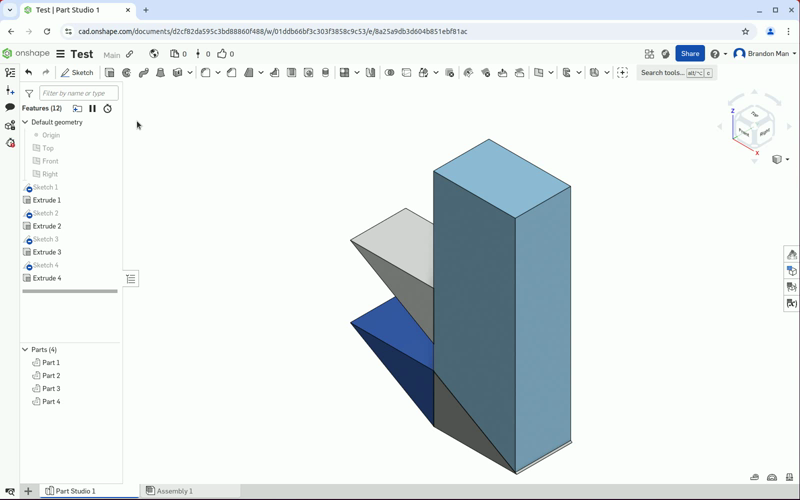
mouse_move(73, 189)
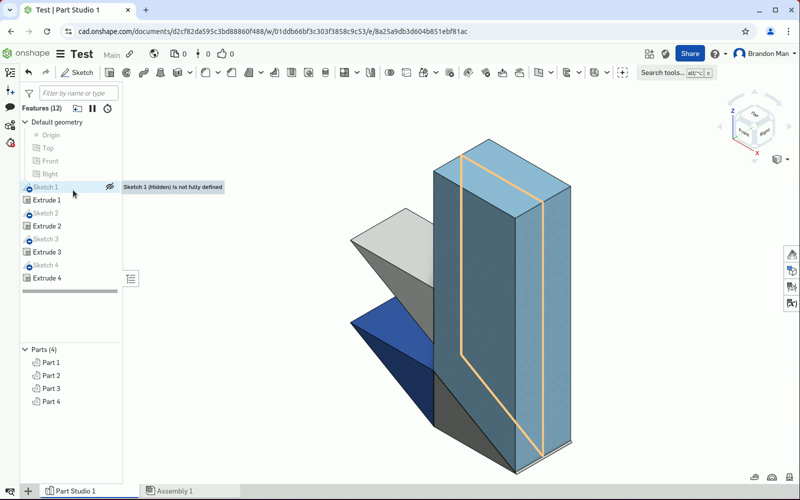
click(73, 189)